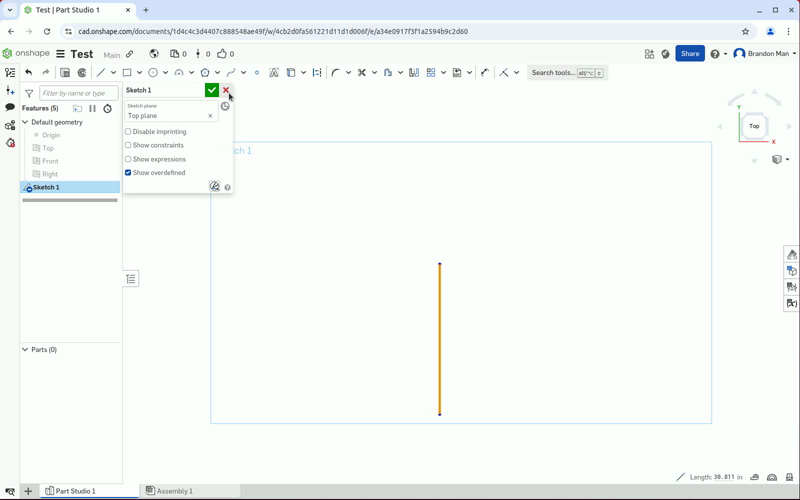
key(shift+h)
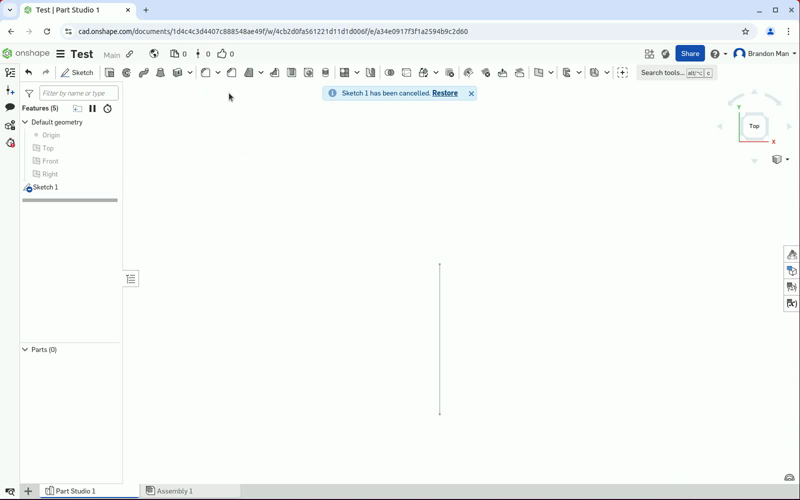
key(shift+s)
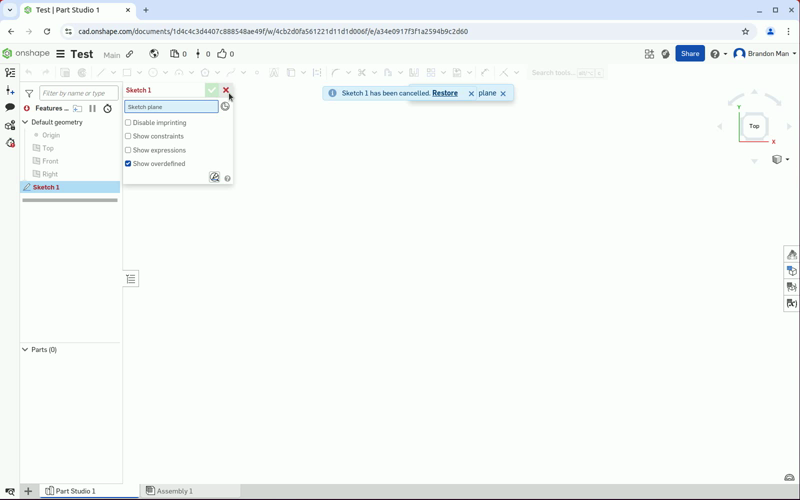
mouse_move(73, 150)
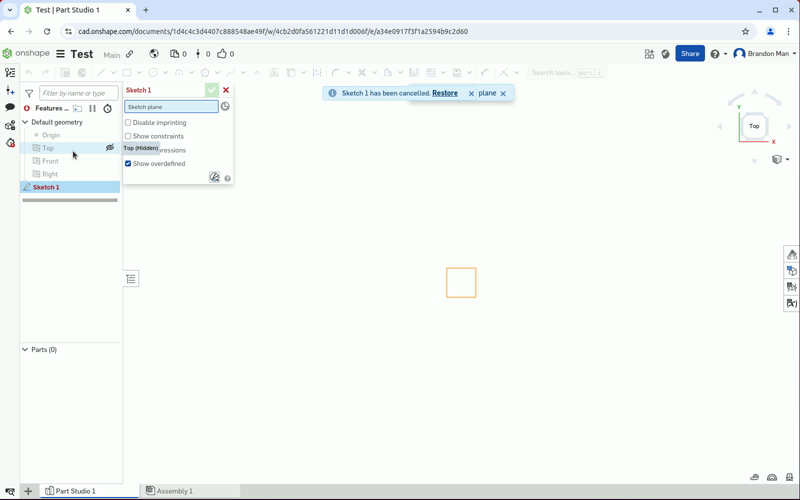
click(73, 150)
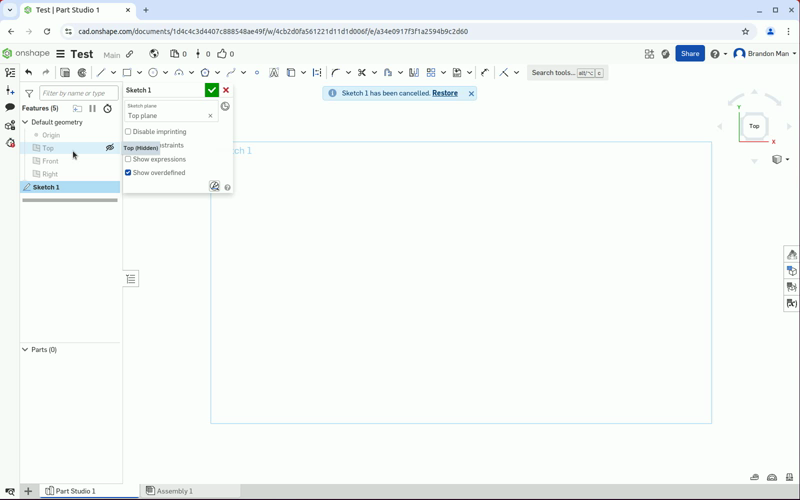
mouse_move(73, 352)
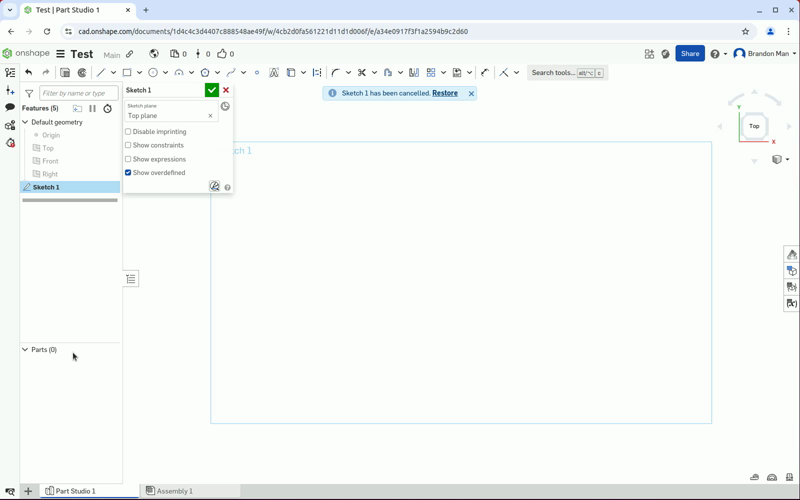
key(y)
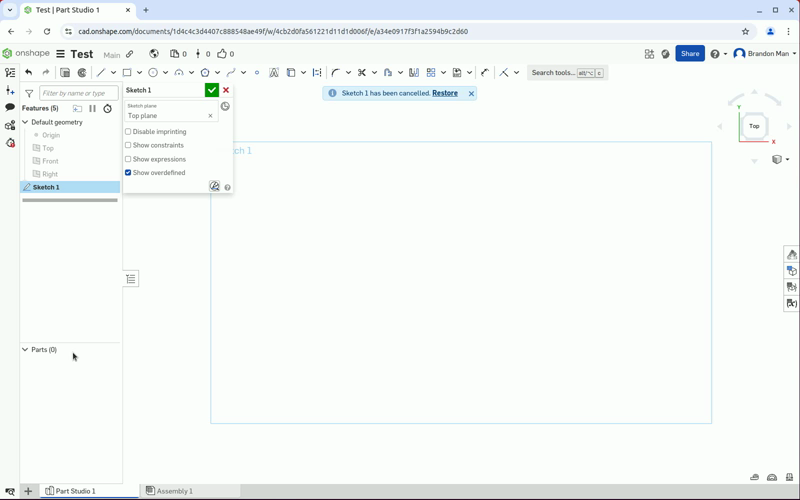
key(c)
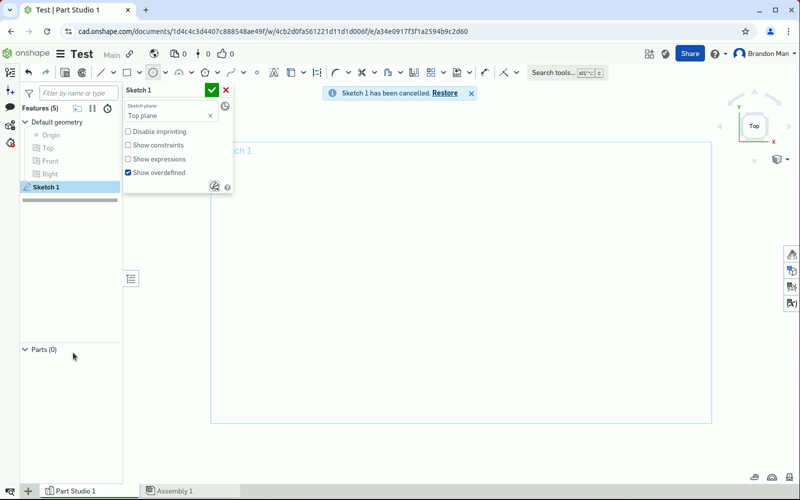
key_down(shift)
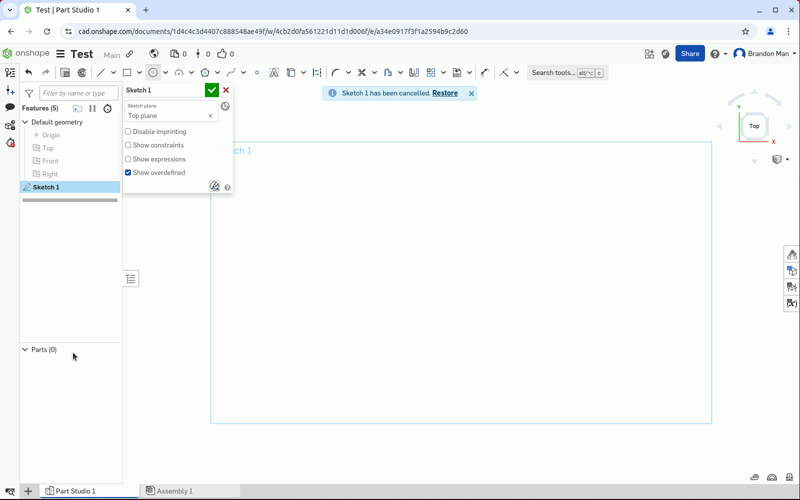
mouse_move(461, 282)
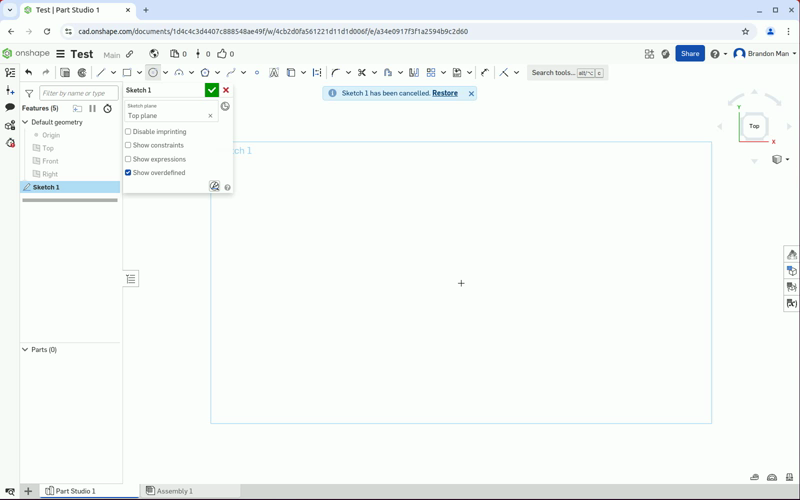
click(461, 282)
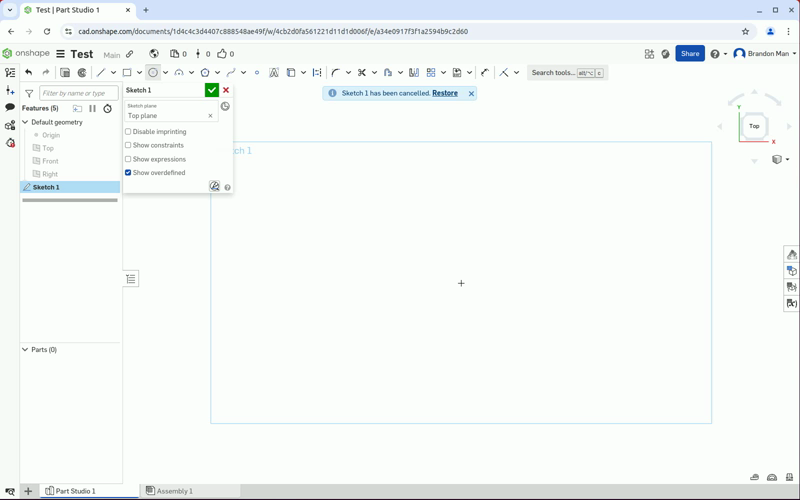
key_up(shift)
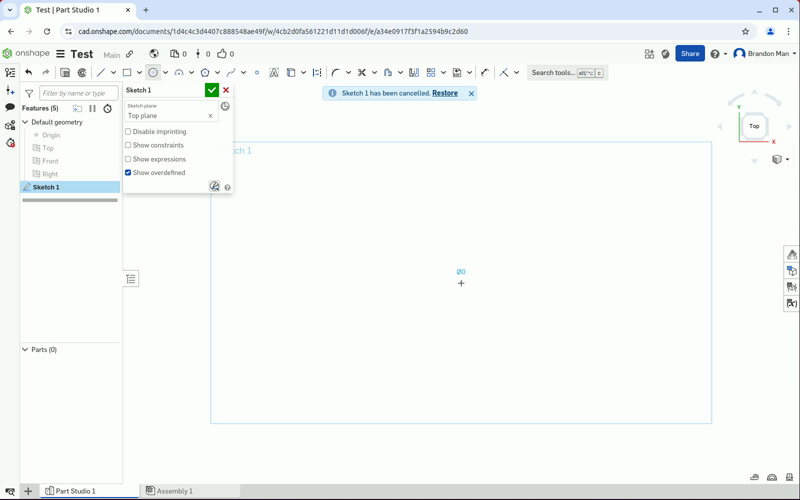
mouse_move(499, 282)
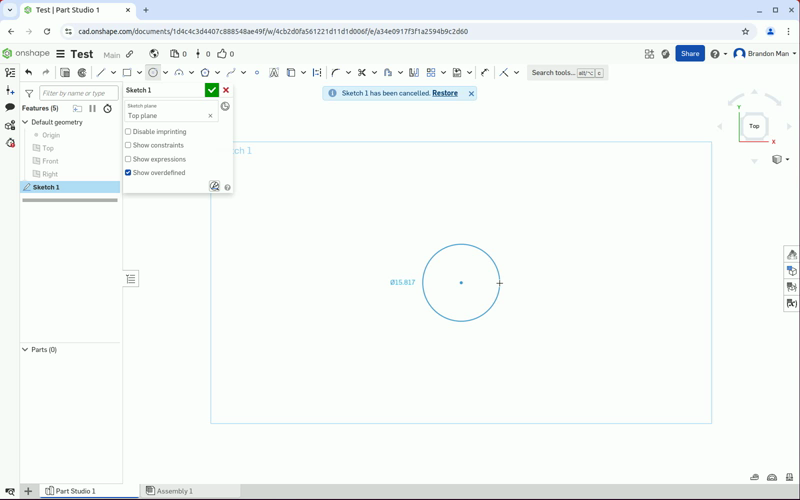
click(499, 282)
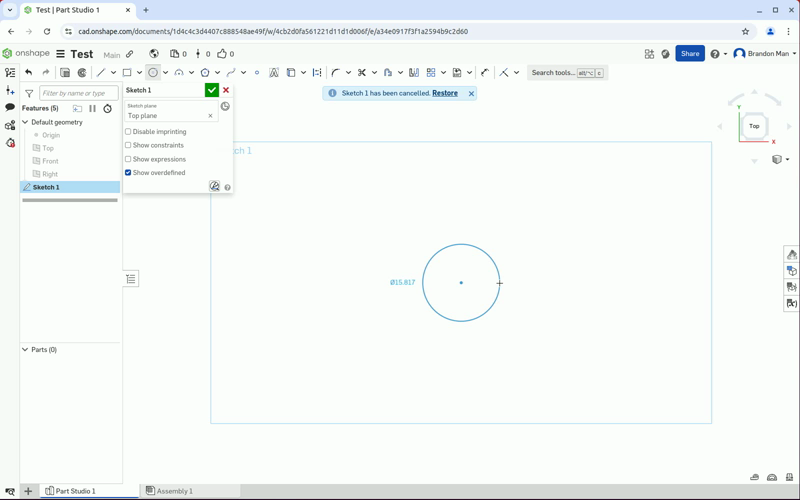
key(esc)
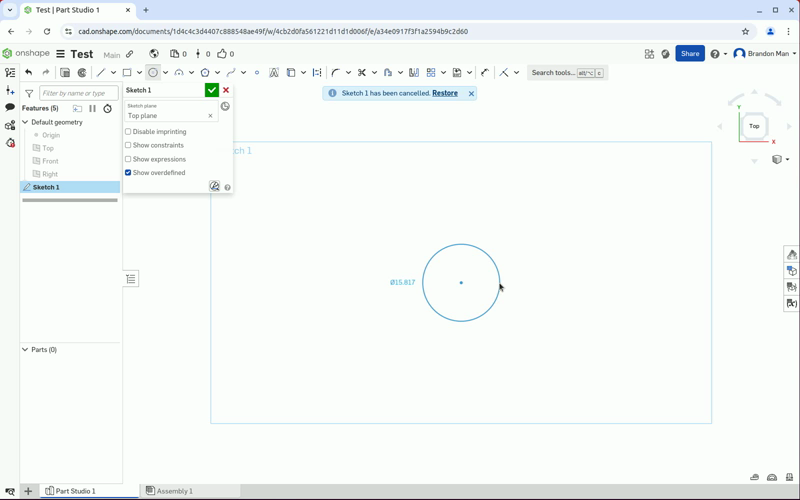
key(c)
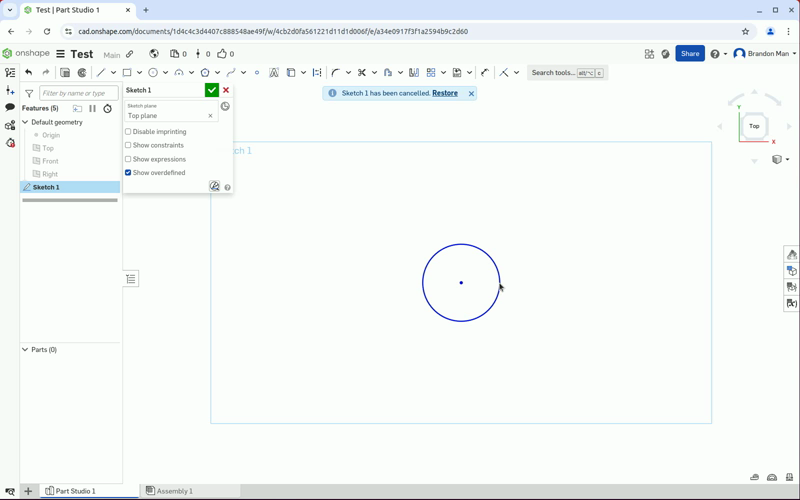
key_down(shift)
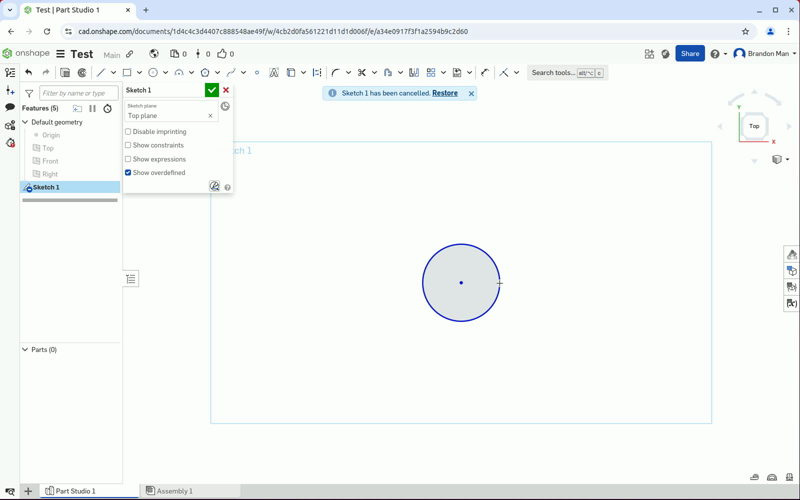
mouse_move(461, 282)
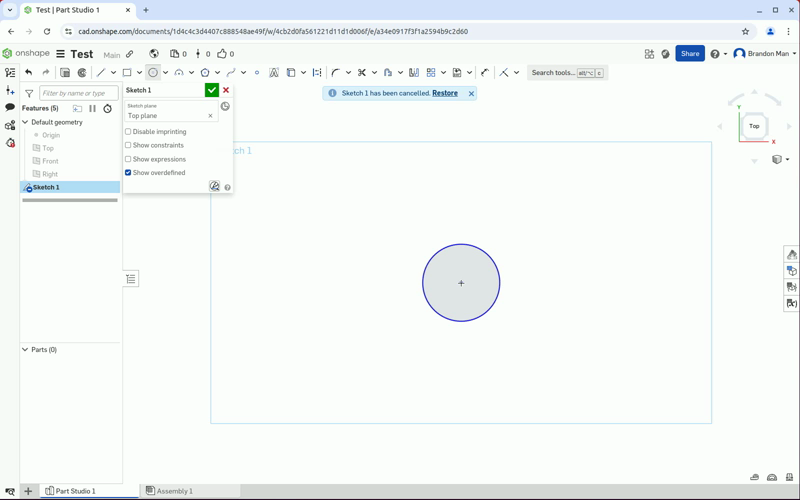
click(461, 282)
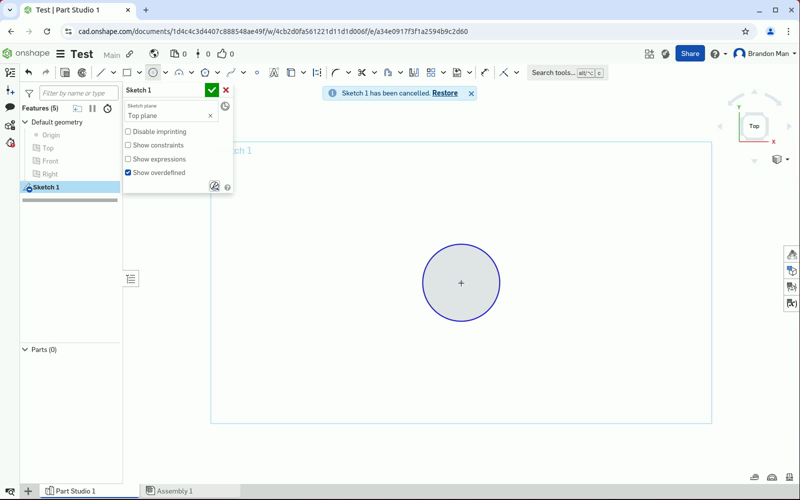
key_up(shift)
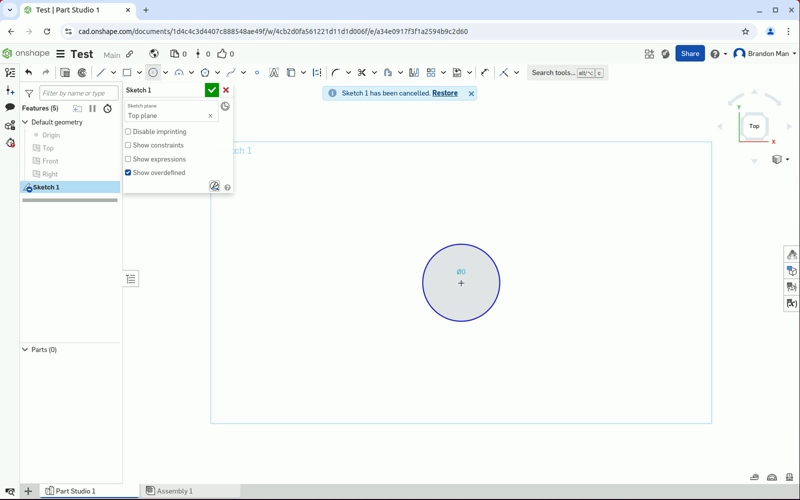
mouse_move(493, 282)
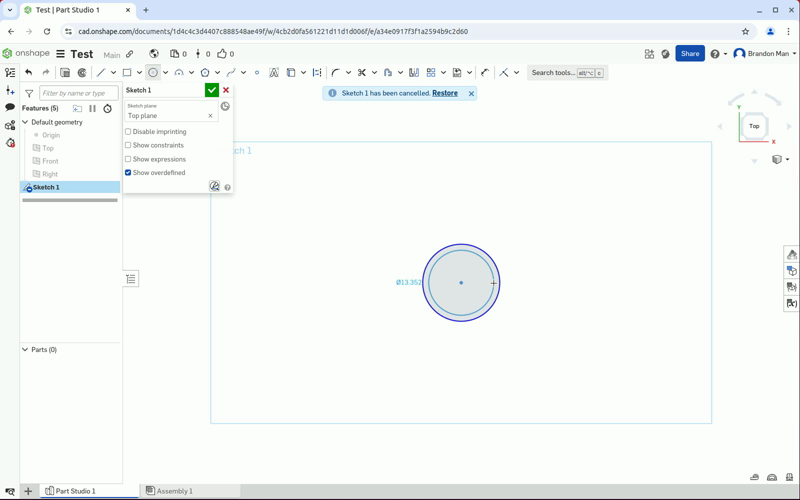
click(493, 282)
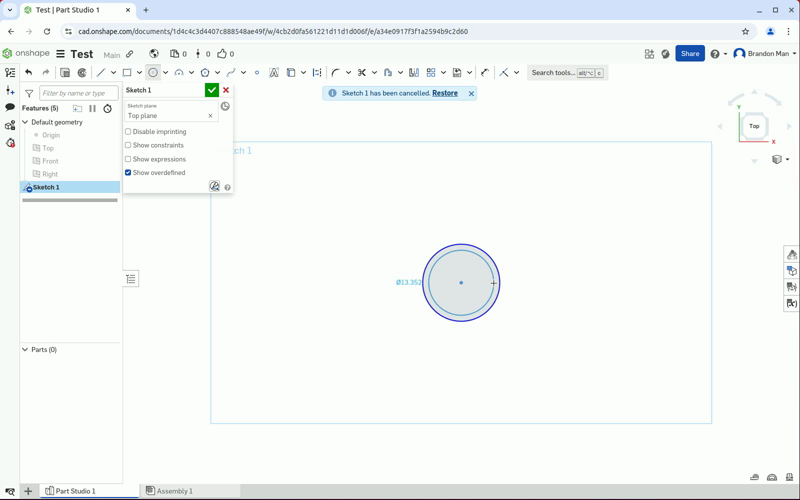
key(esc)
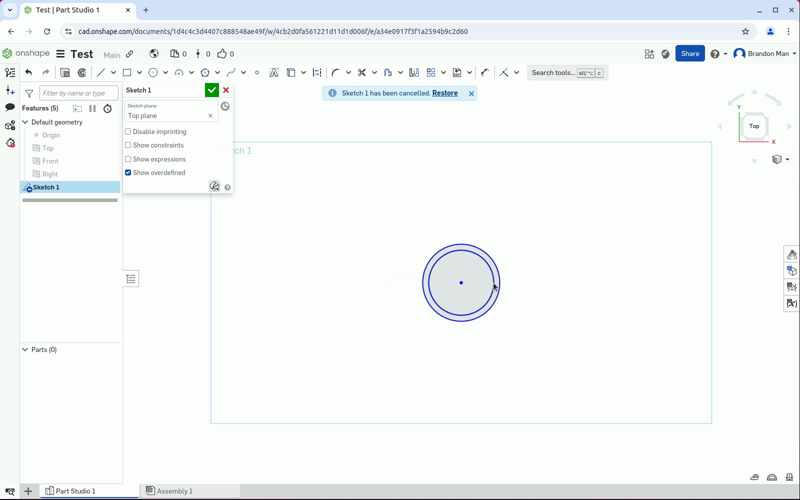
mouse_move(430, 269)
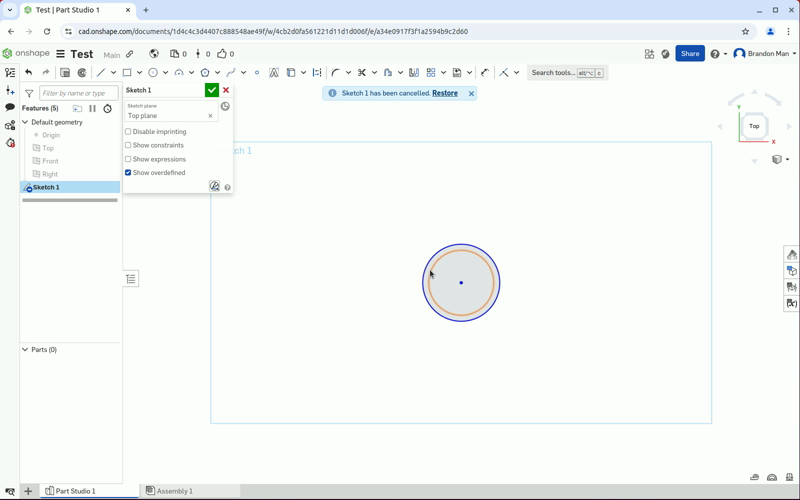
scroll(6)
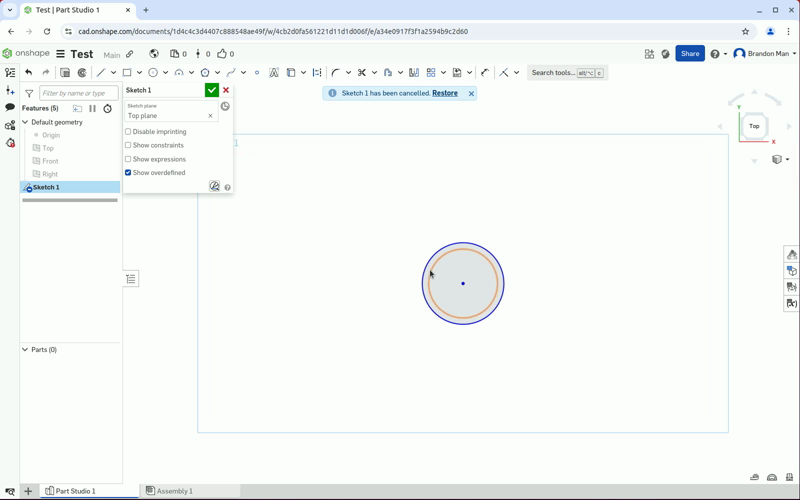
scroll(6)
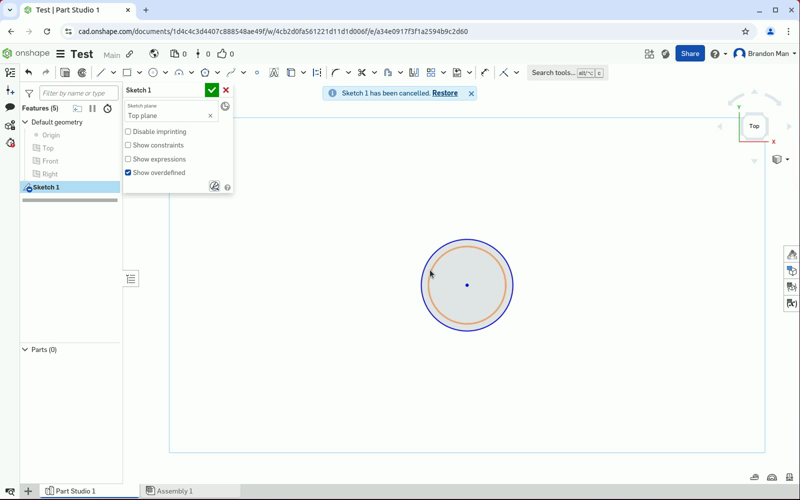
scroll(6)
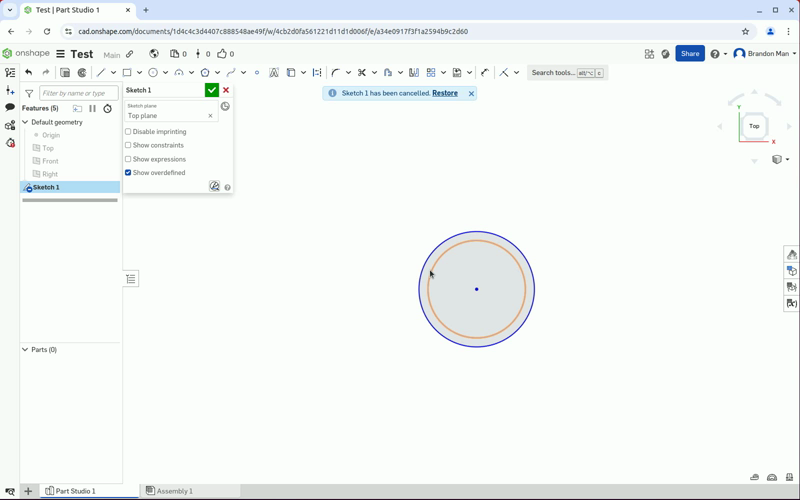
scroll(6)
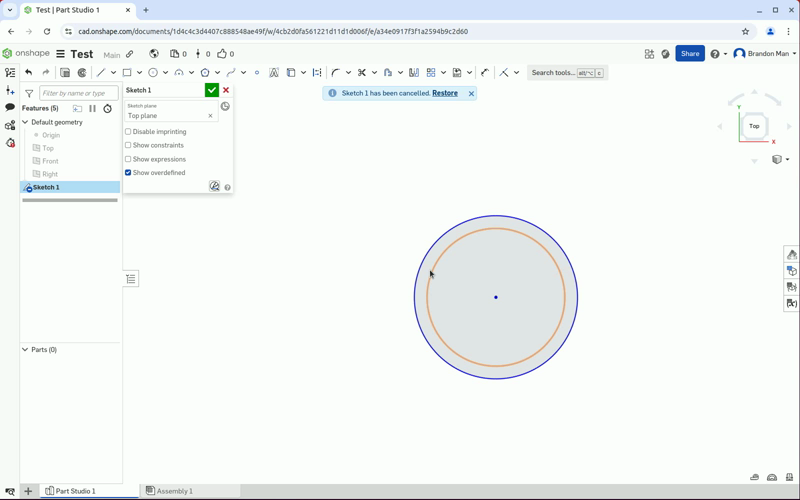
scroll(6)
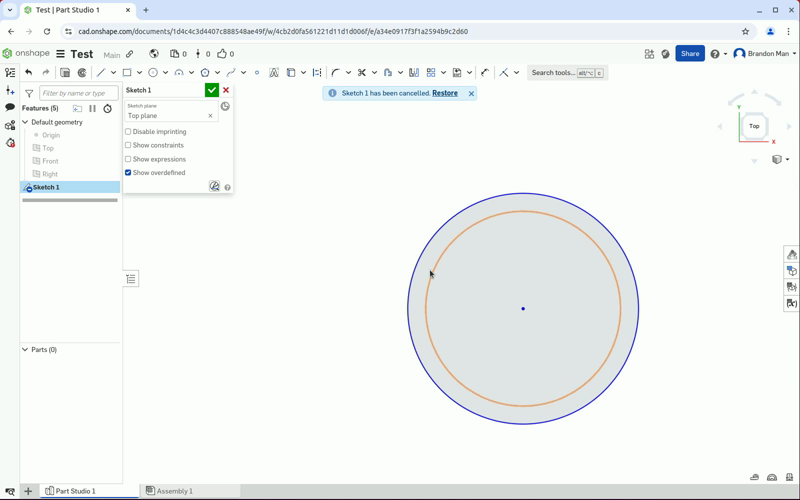
scroll(6)
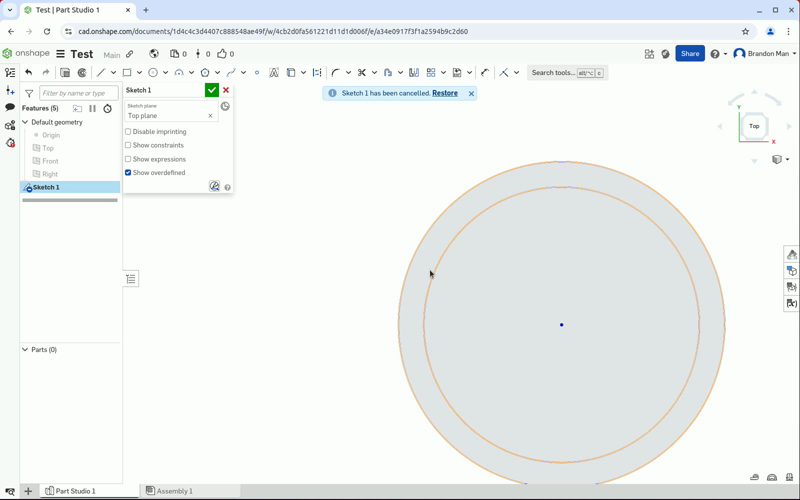
scroll(6)
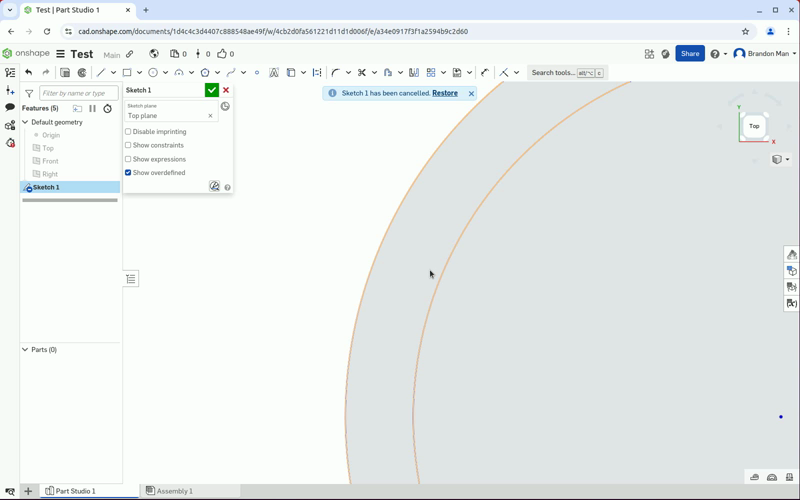
click(430, 269)
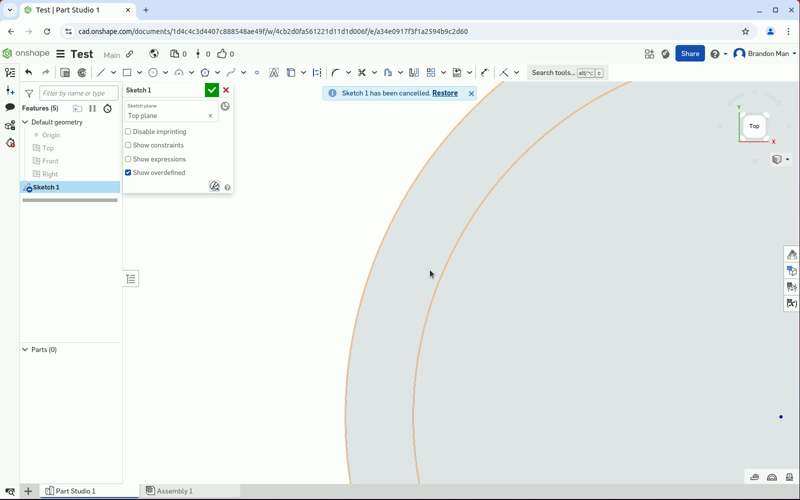
scroll(-6)
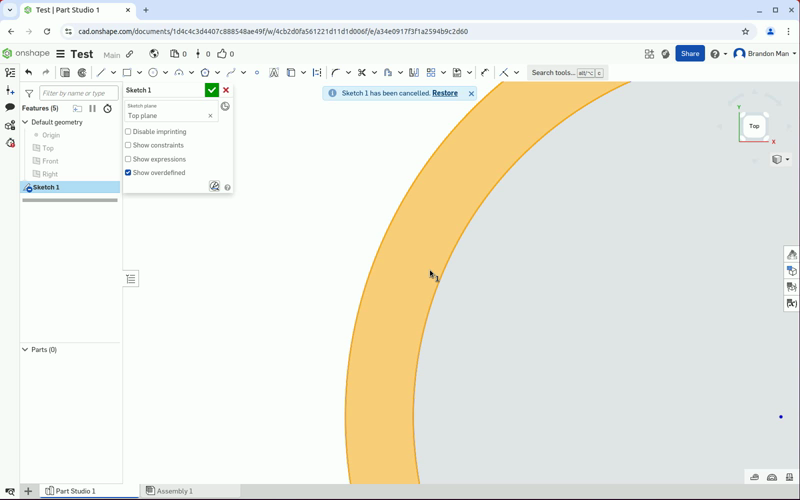
scroll(-6)
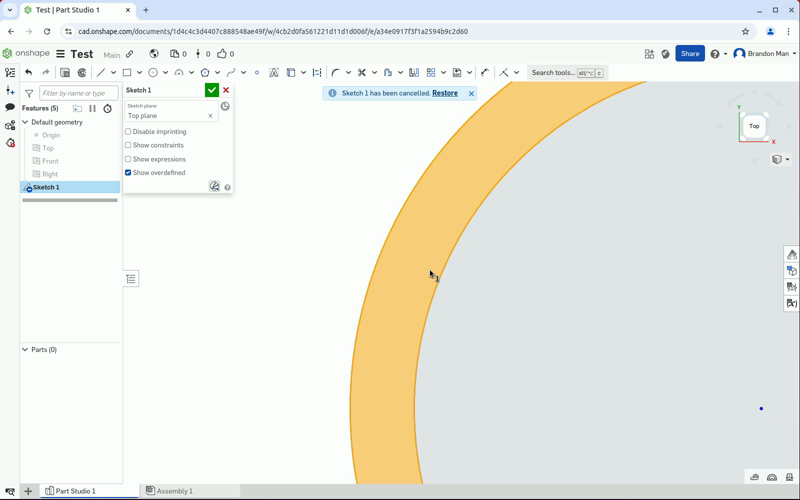
scroll(-6)
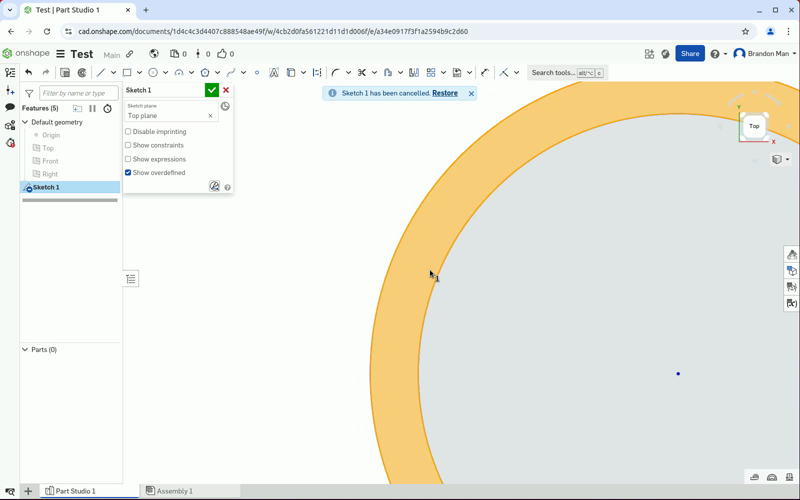
scroll(-6)
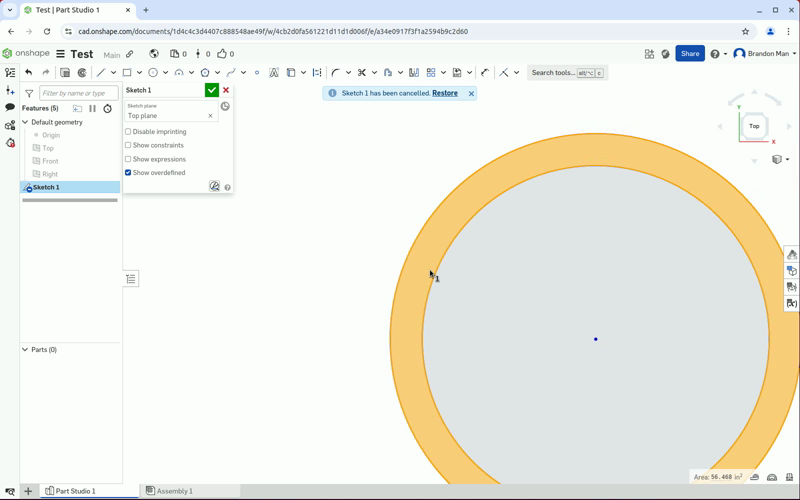
scroll(-6)
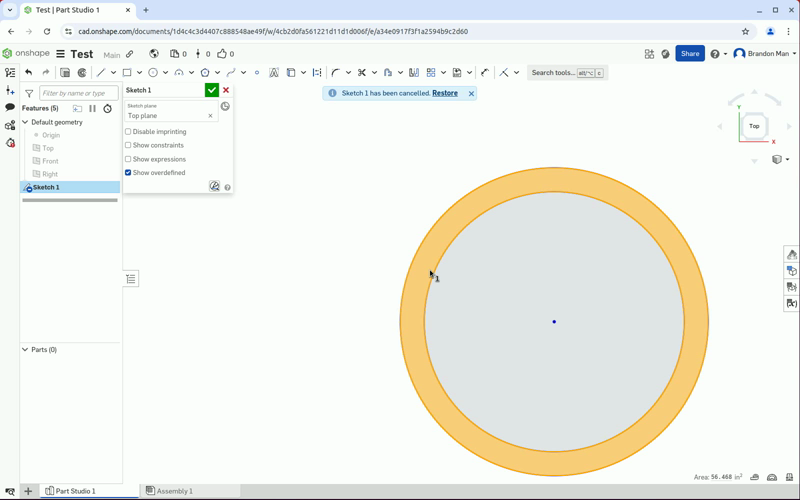
scroll(-6)
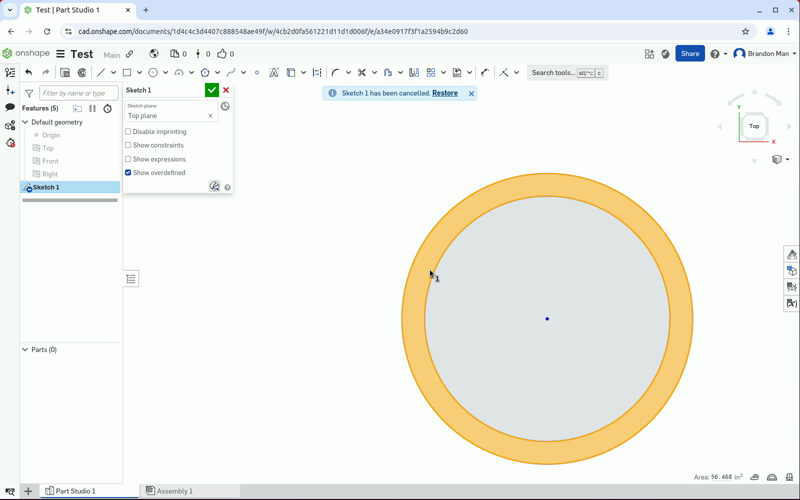
scroll(-6)
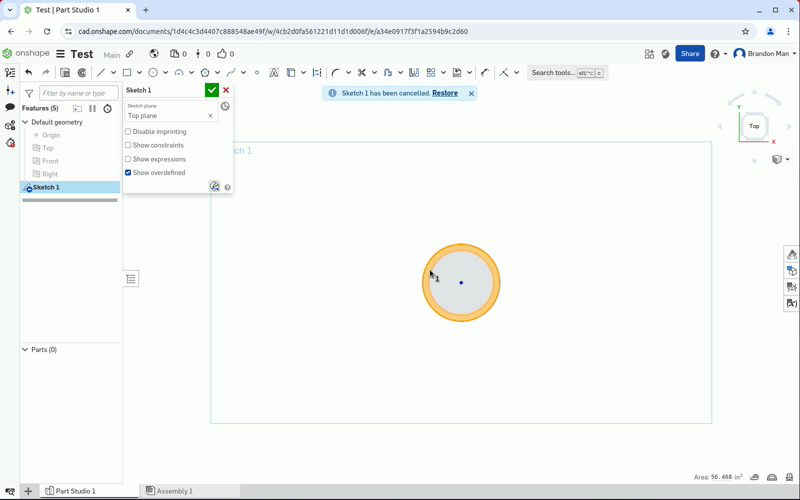
mouse_move(73, 352)
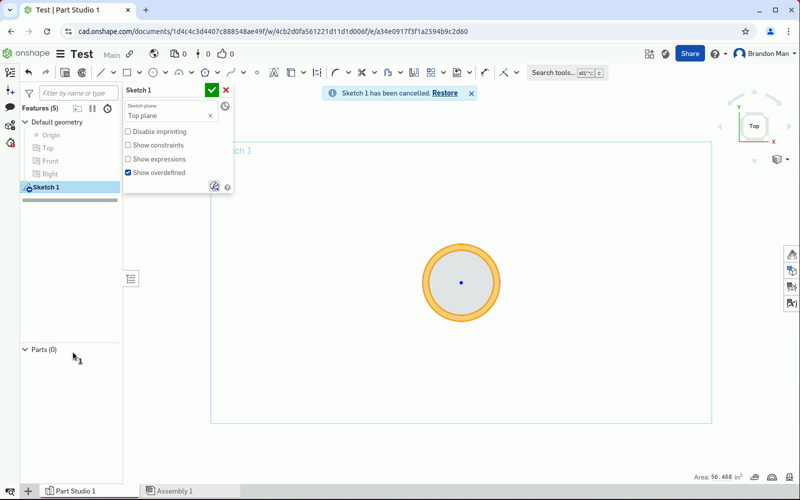
key(shift+y)
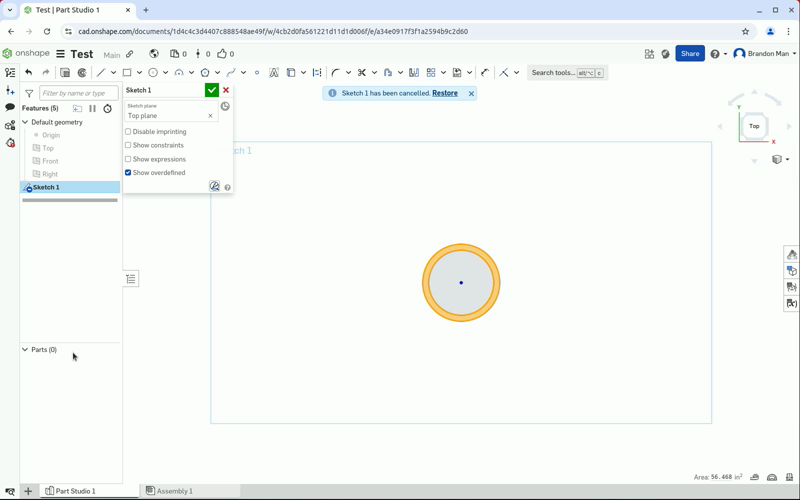
key(shift+e)
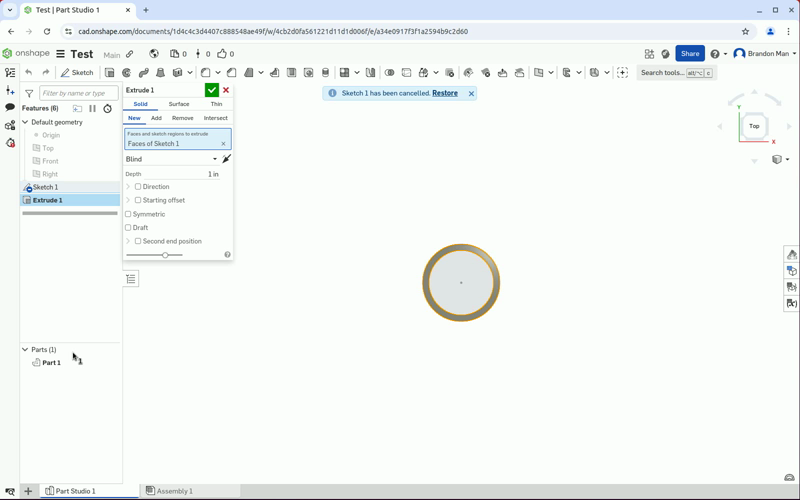
mouse_move(143, 106)
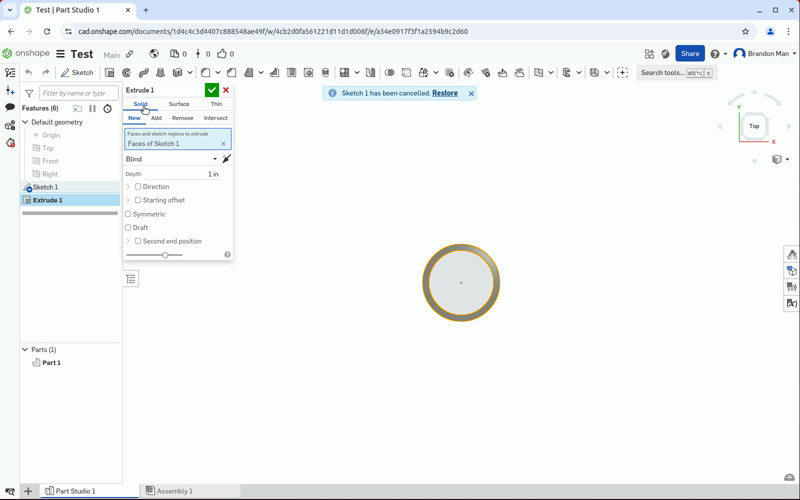
click(143, 106)
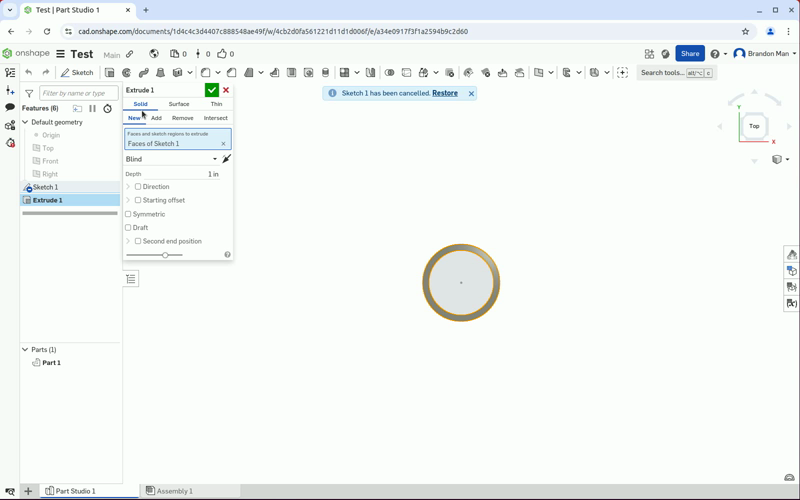
mouse_move(137, 120)
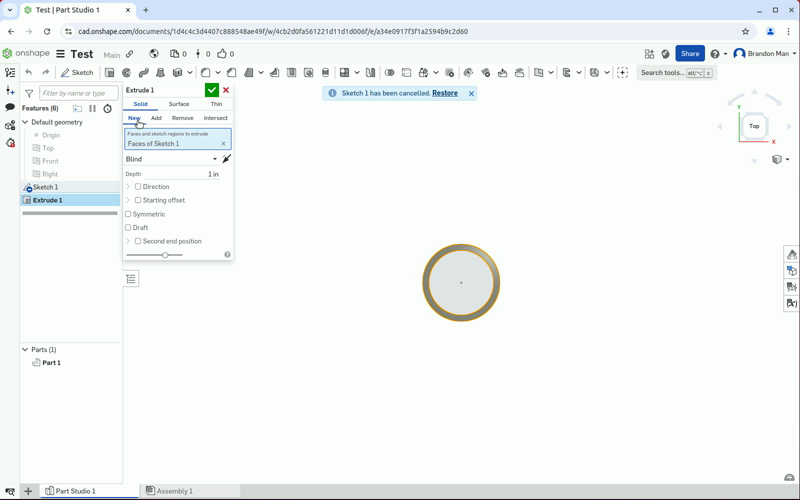
click(137, 120)
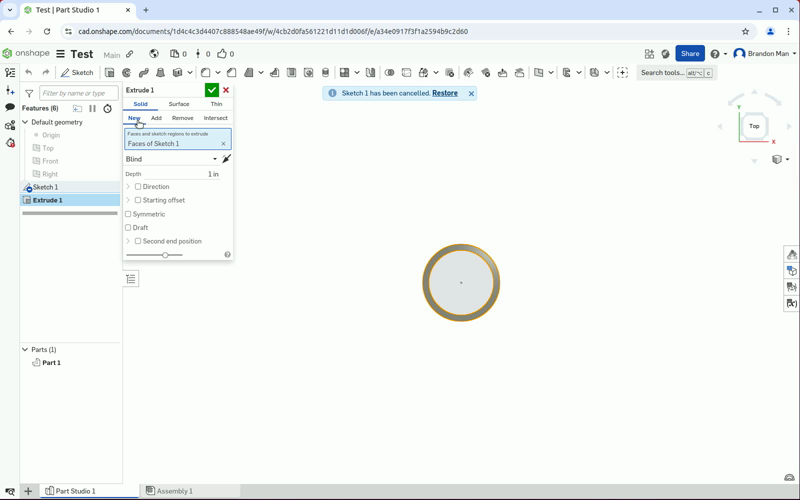
key(tab, 4)
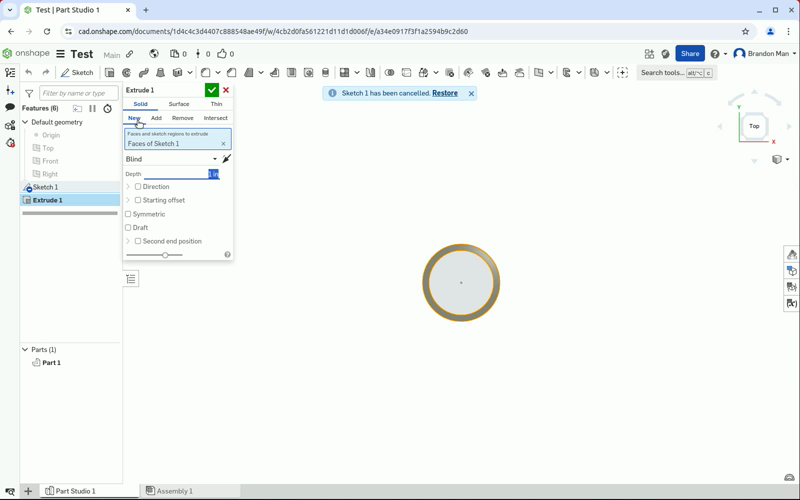
text(23.108)
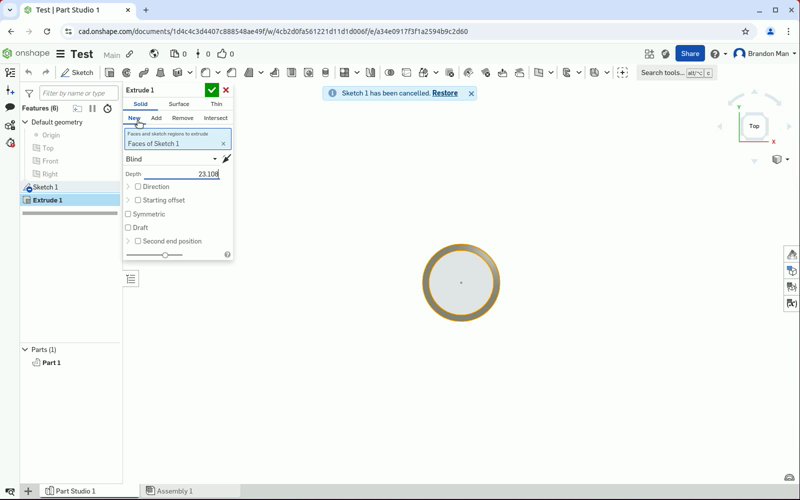
key(enter)
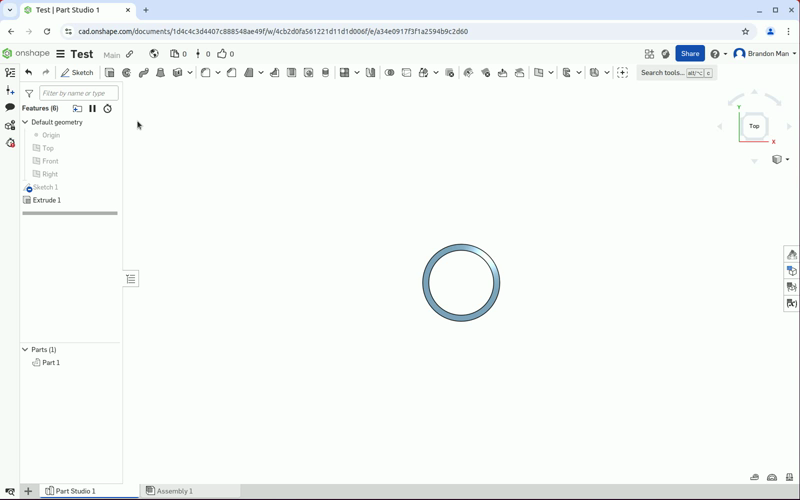
key(shift+h)
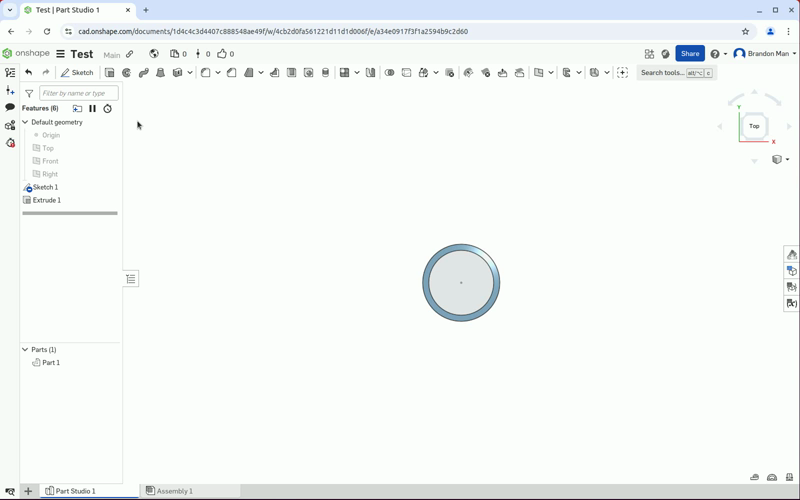
key(shift+h)
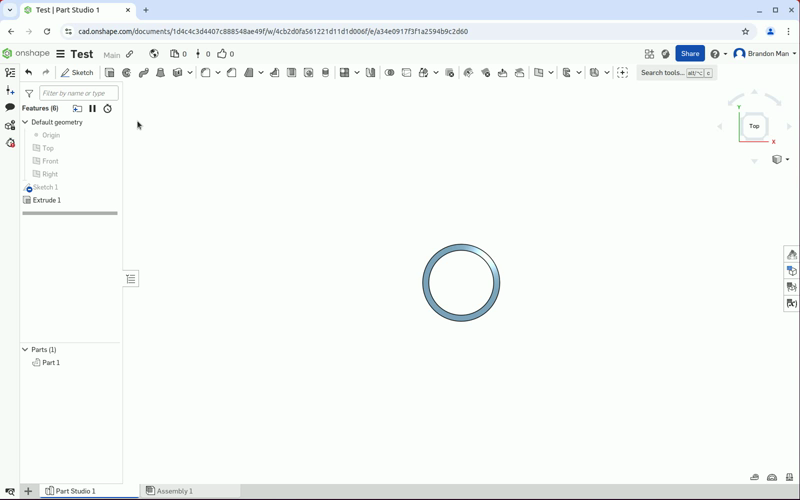
mouse_move(73, 189)
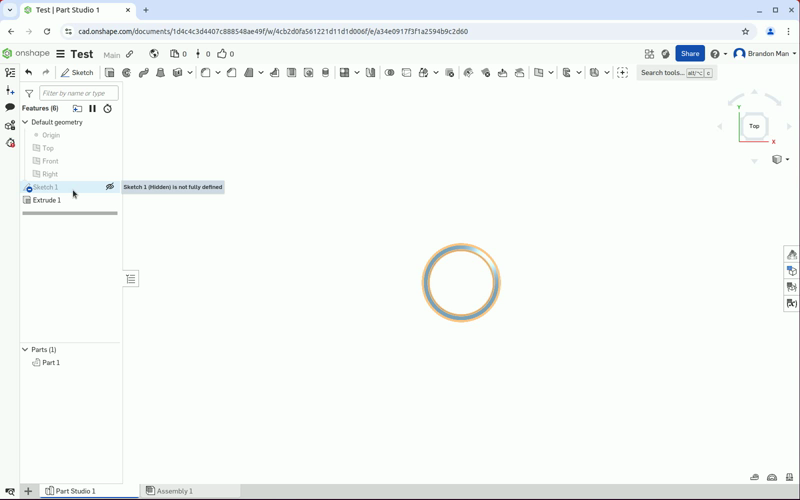
click(73, 189)
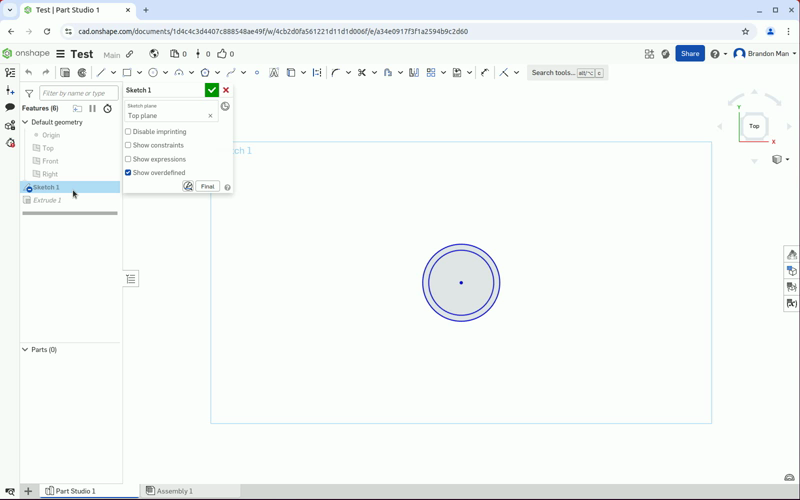
mouse_move(229, 92)
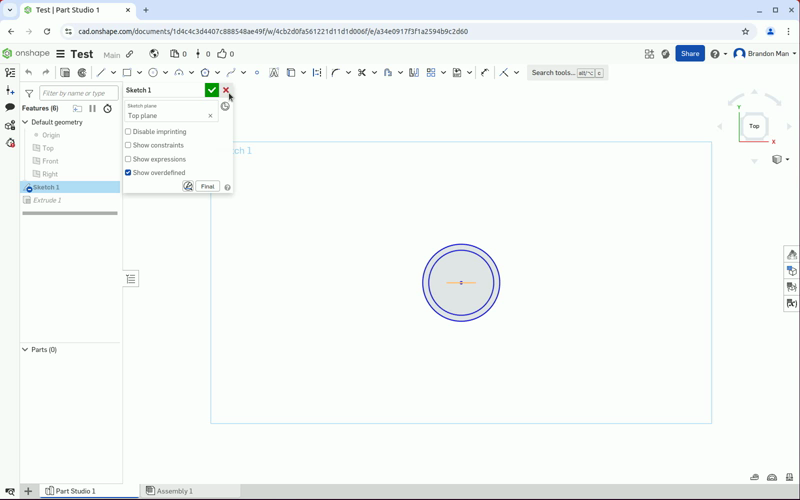
click(229, 92)
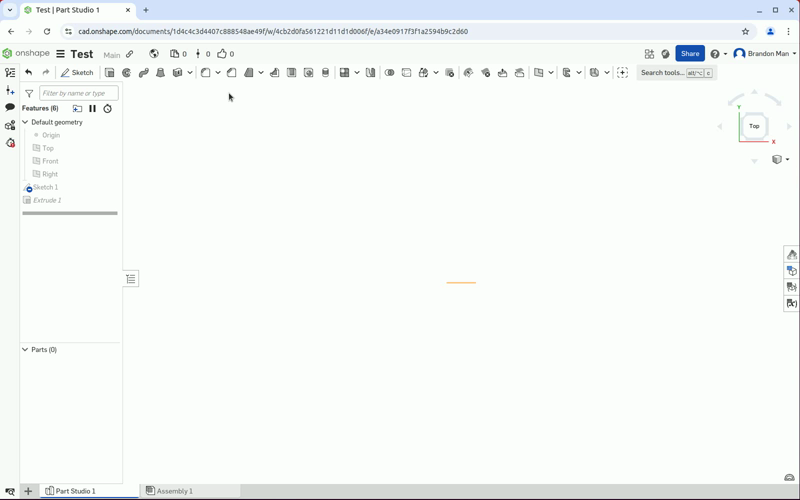
mouse_move(73, 352)
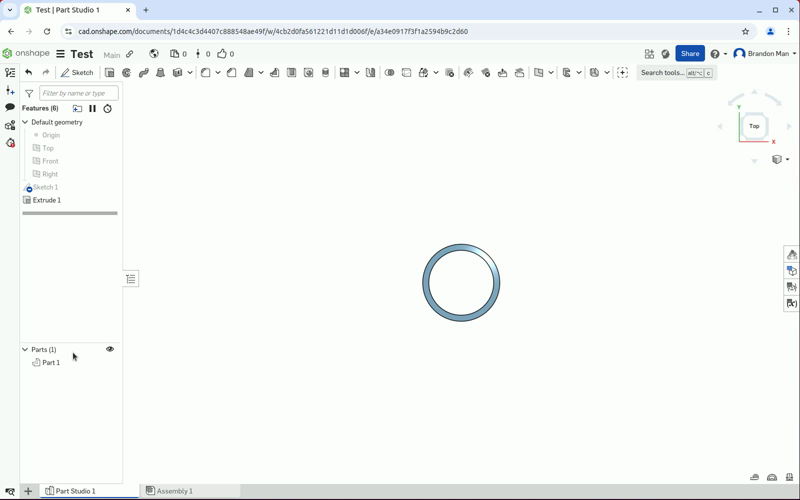
key(y)
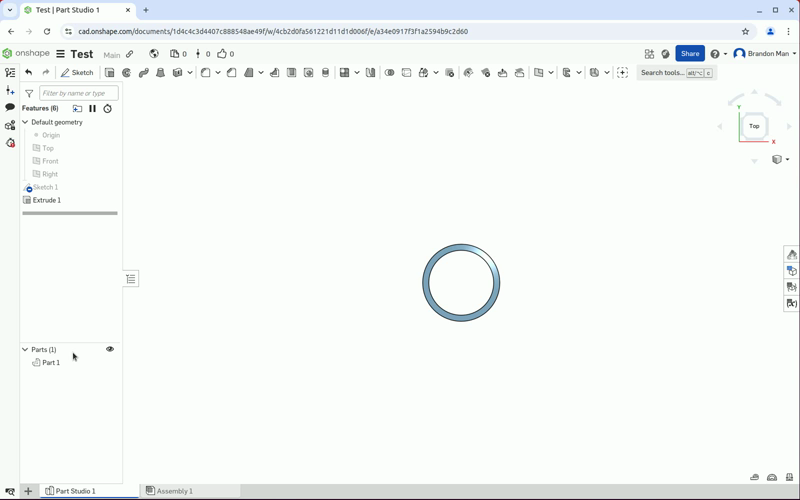
key(shift+p)
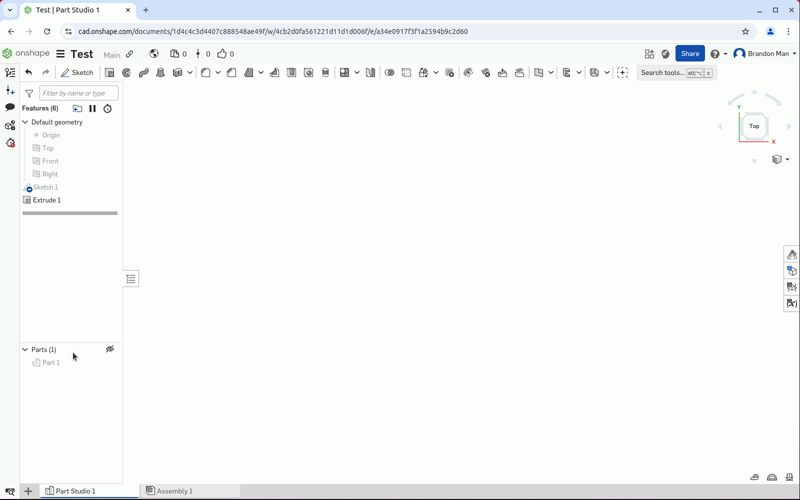
key(space)
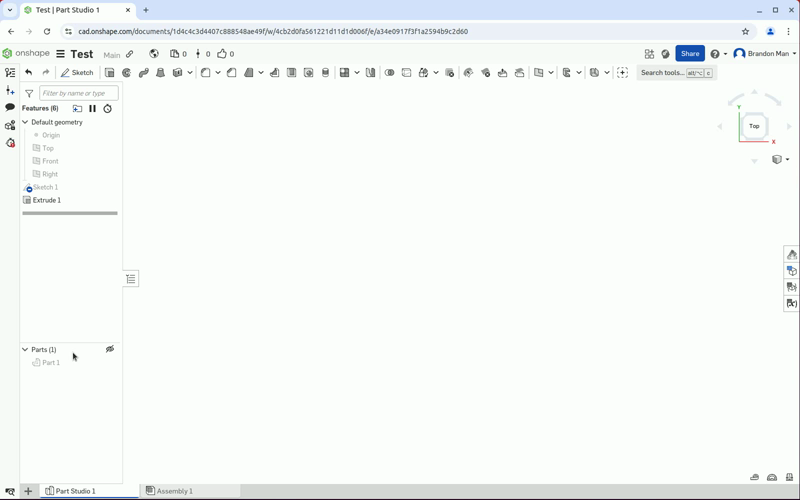
key_down(shift)
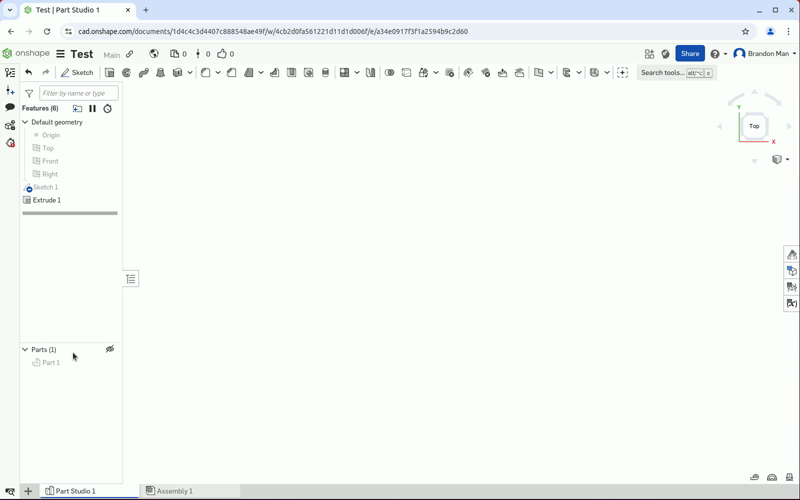
key(up)
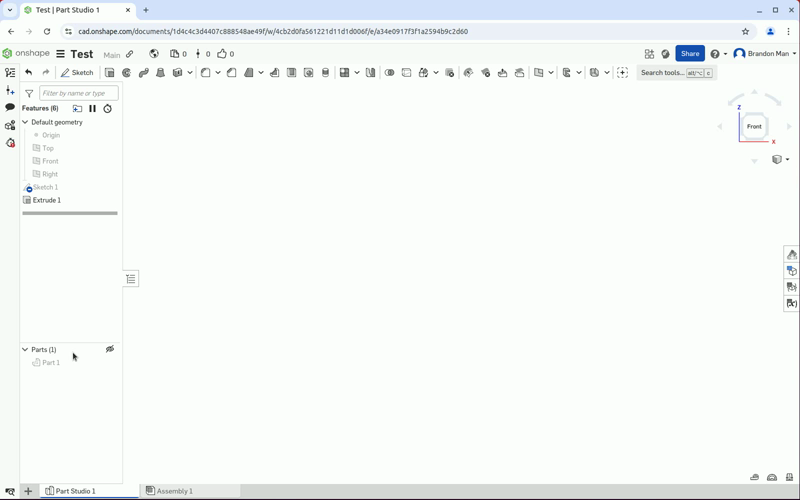
key_up(shift)
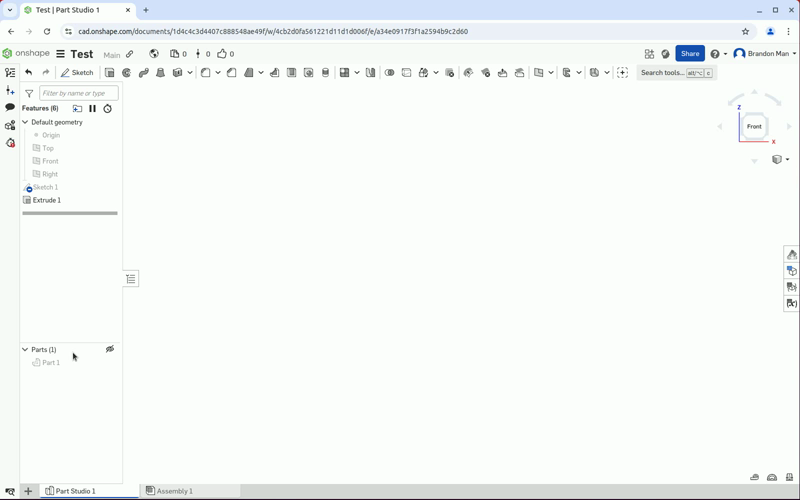
mouse_move(73, 352)
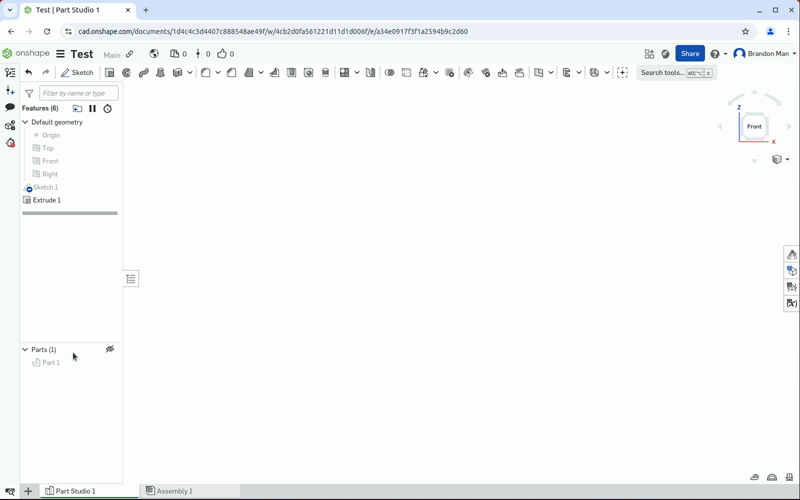
key(shift+y)
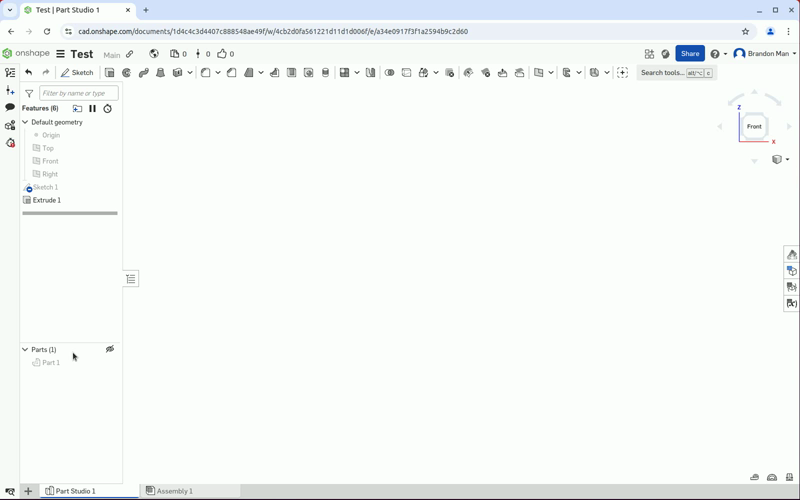
key(shift+s)
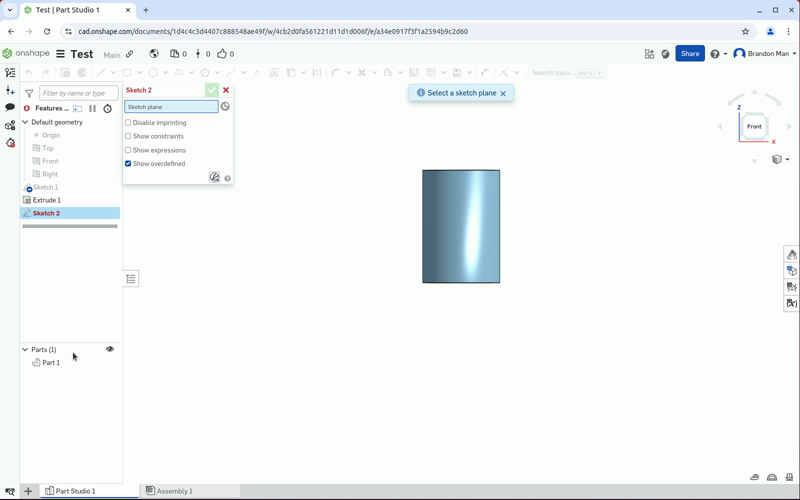
mouse_move(73, 163)
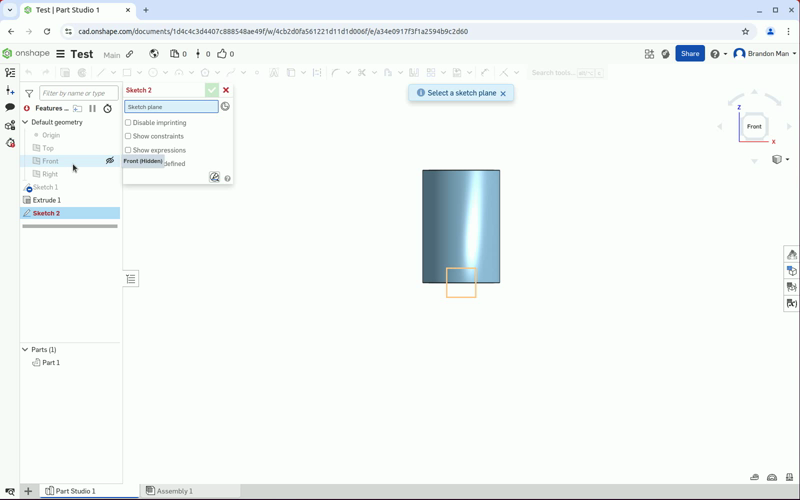
click(73, 163)
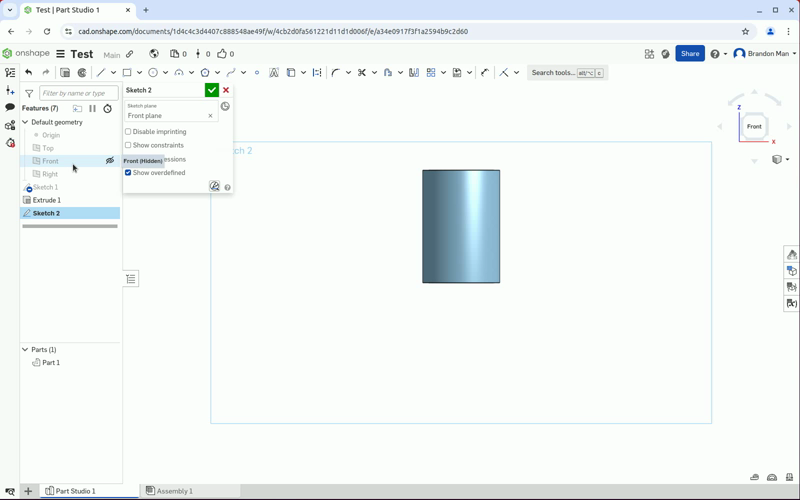
mouse_move(73, 352)
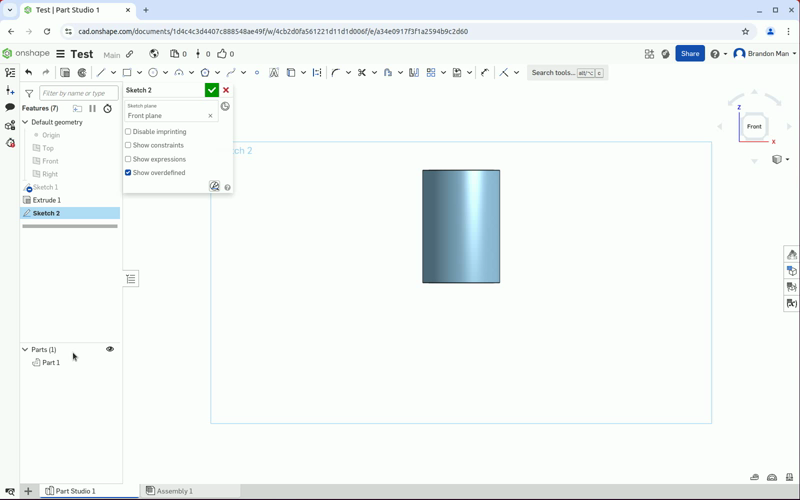
key(y)
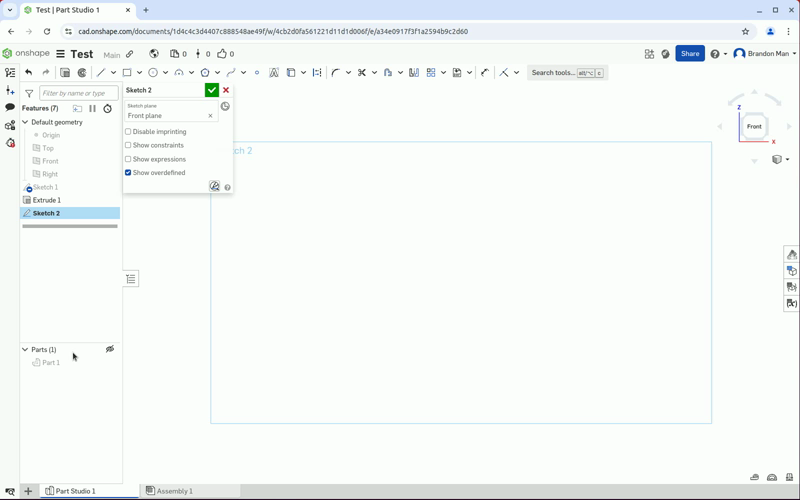
key(l)
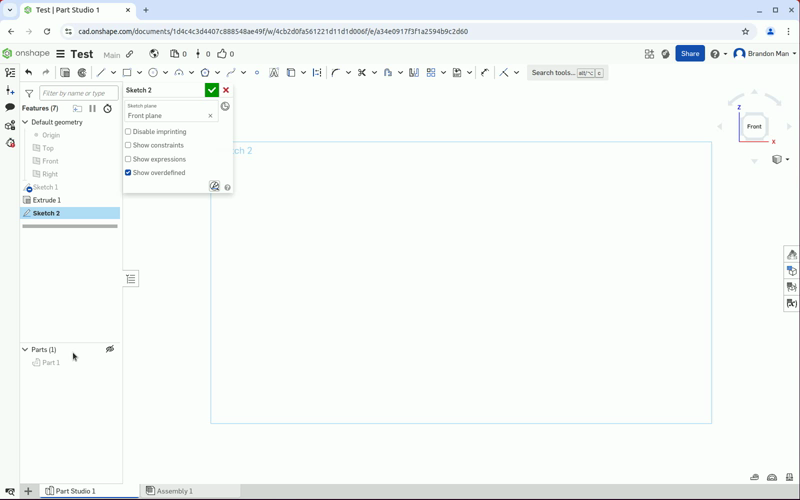
key_down(shift)
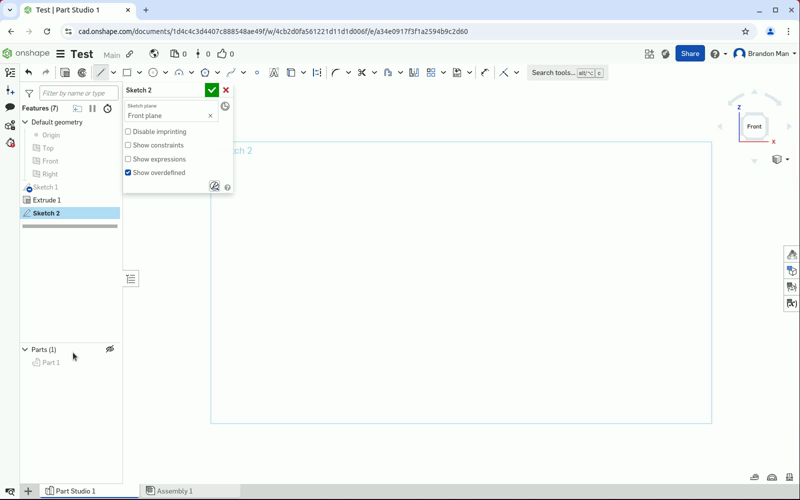
mouse_move(452, 207)
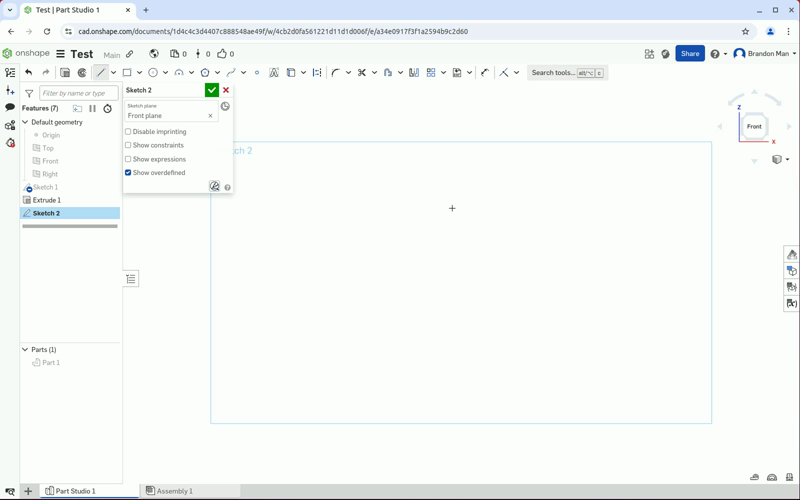
click(452, 207)
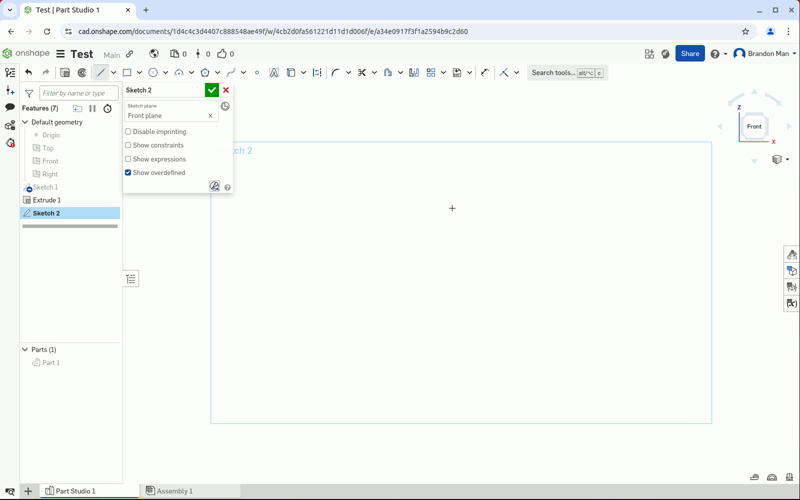
key_up(shift)
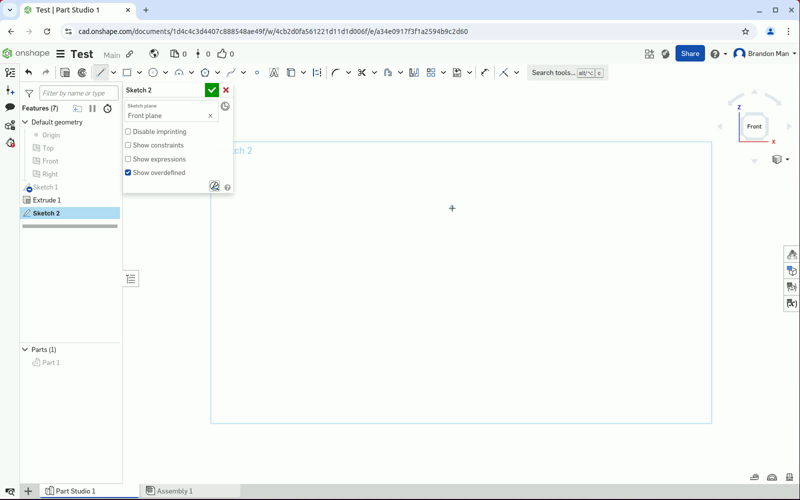
key_down(shift)
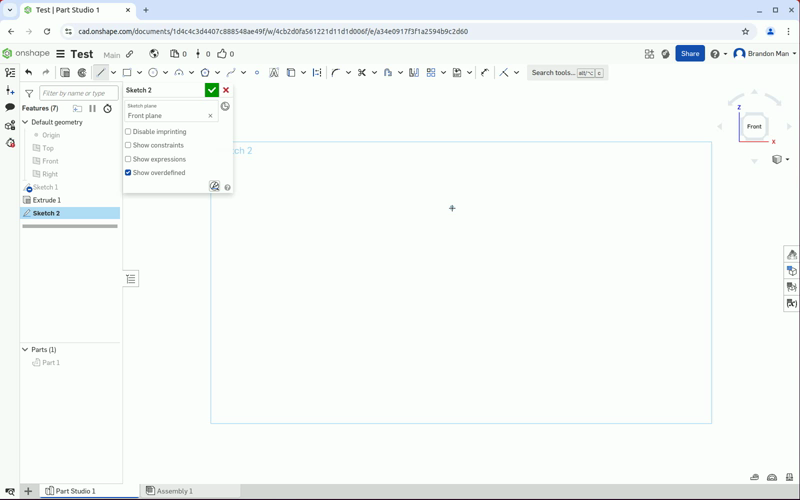
mouse_move(482, 207)
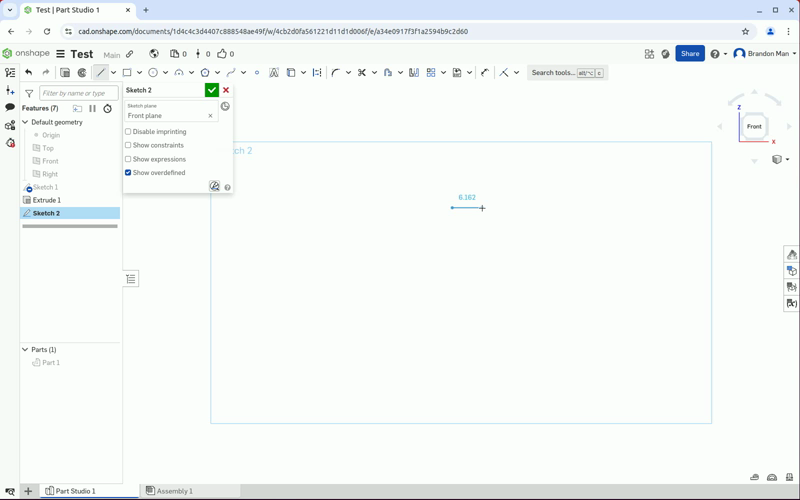
mouse_move(470, 207)
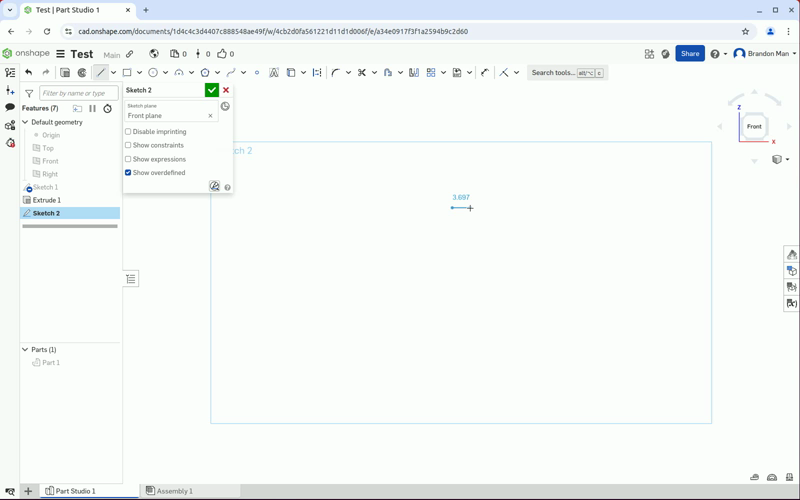
click(470, 207)
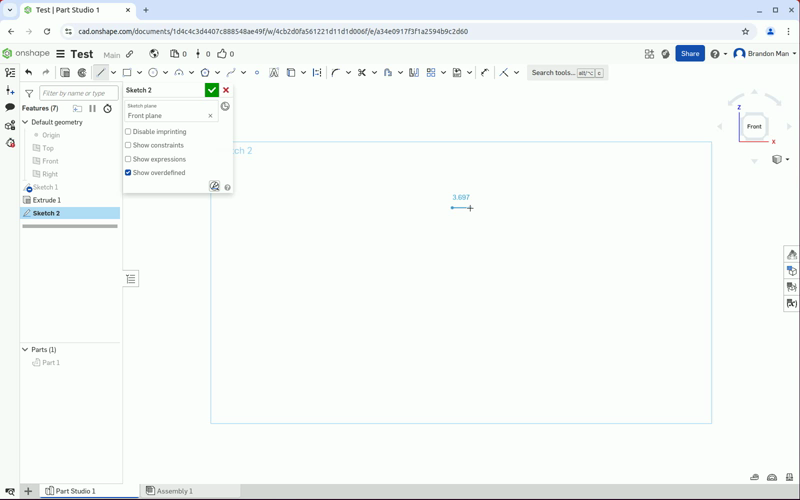
key_up(shift)
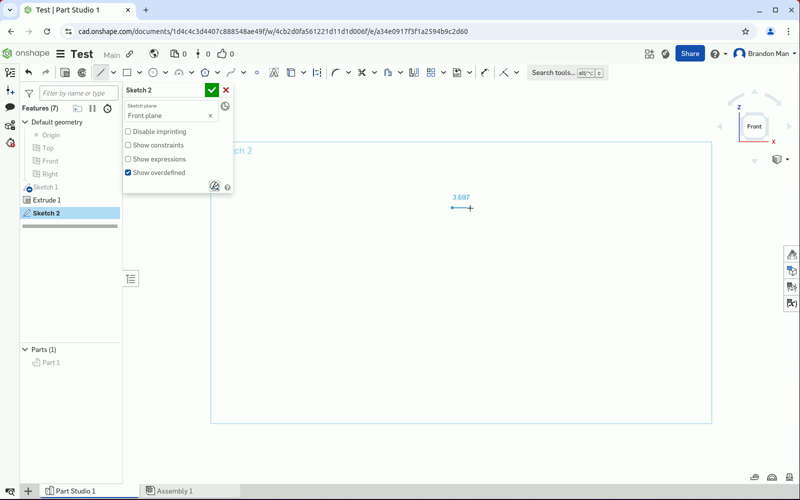
key_down(shift)
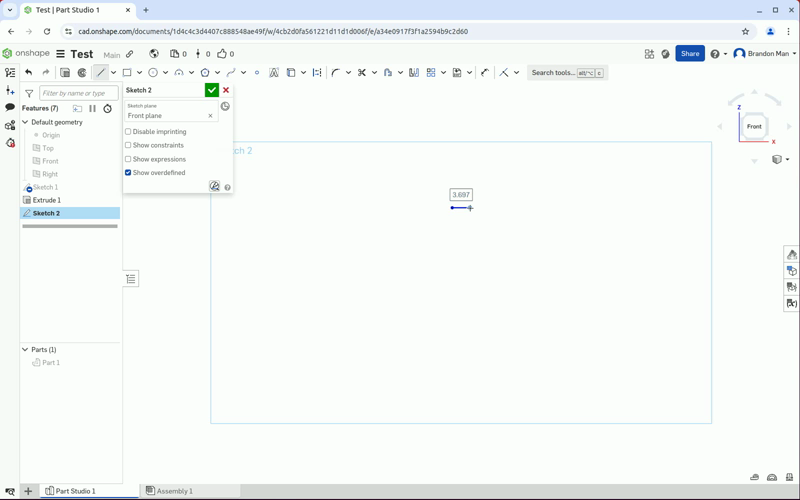
mouse_move(500, 207)
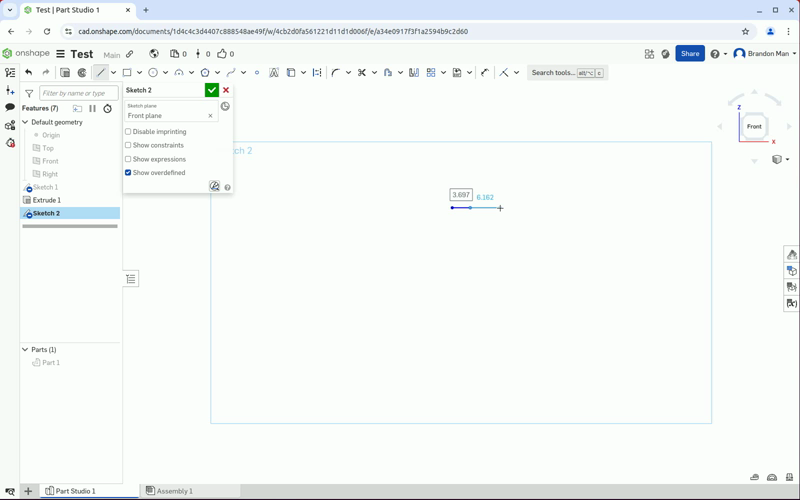
mouse_move(470, 169)
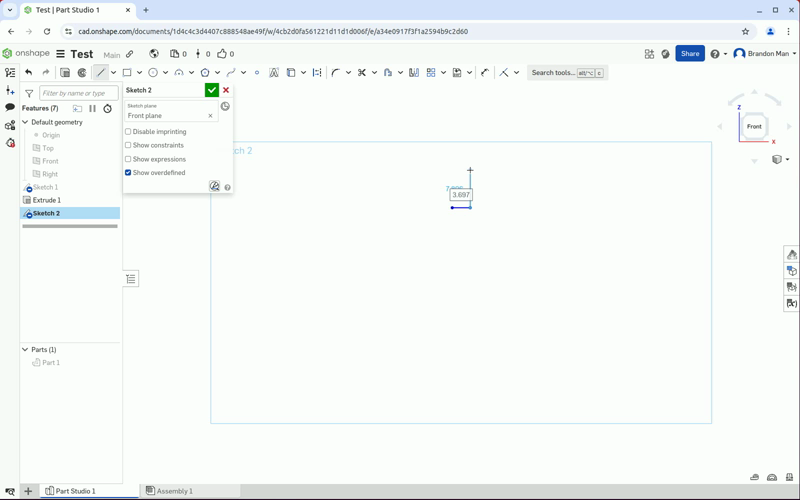
click(470, 169)
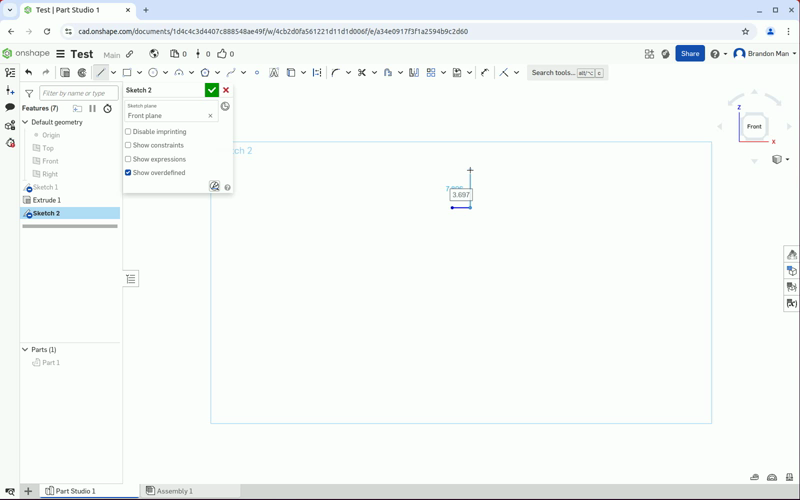
key_up(shift)
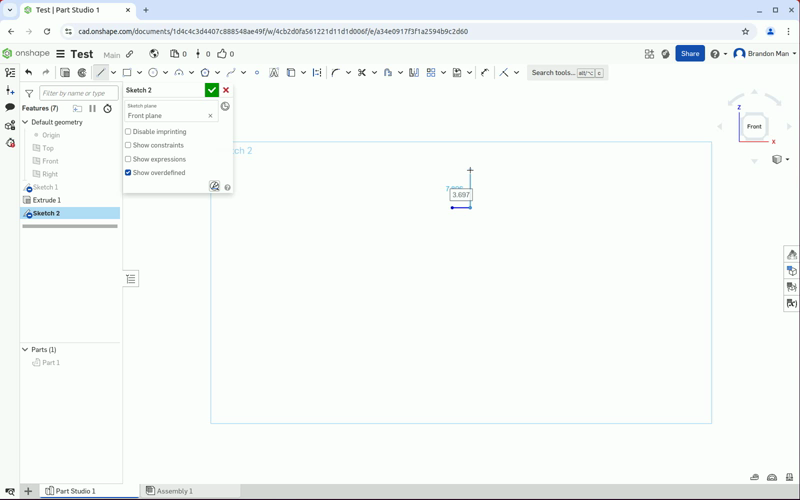
key_down(shift)
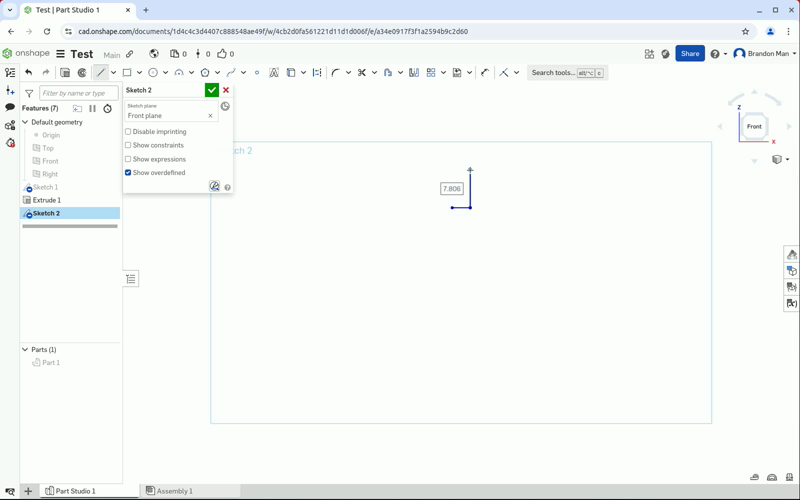
mouse_move(500, 169)
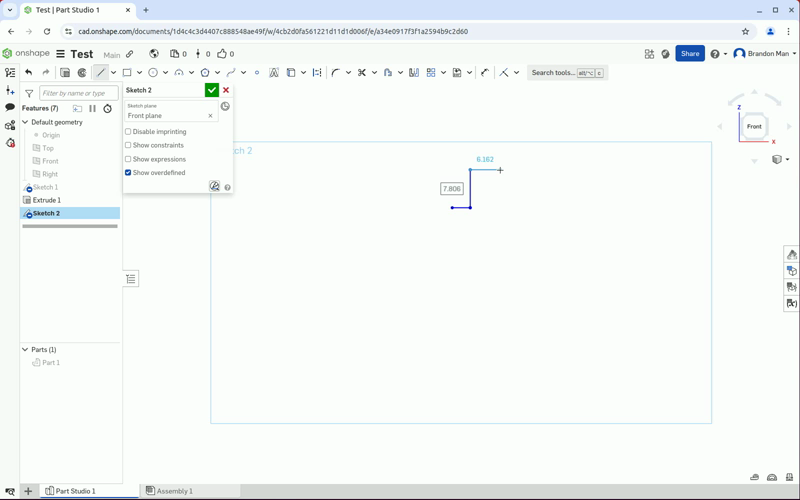
mouse_move(452, 169)
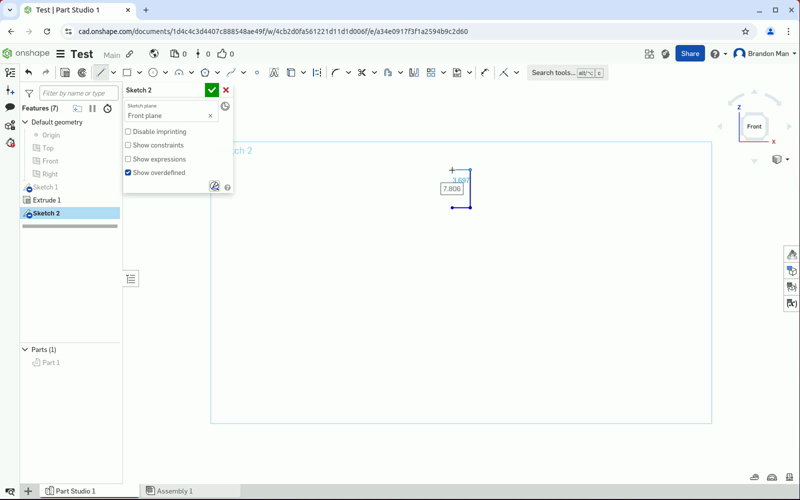
click(452, 169)
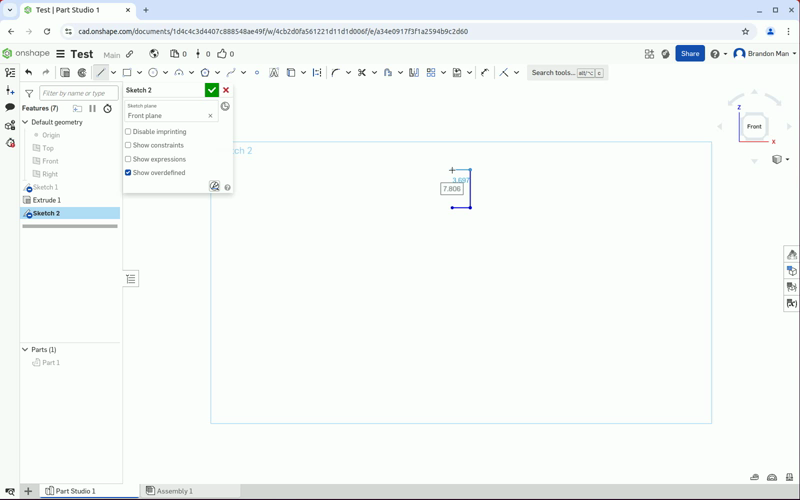
key_up(shift)
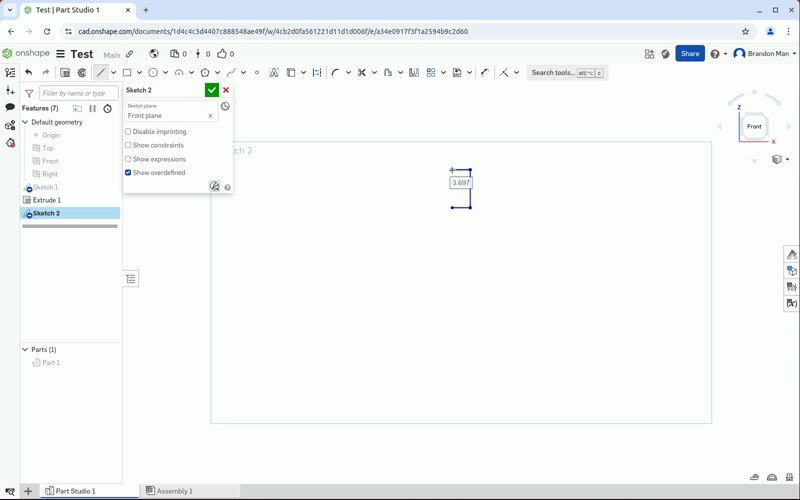
mouse_move(482, 169)
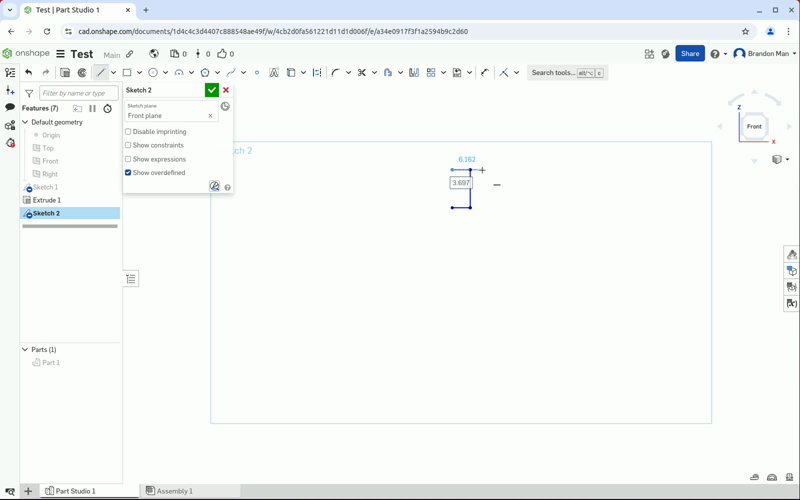
key_down(shift)
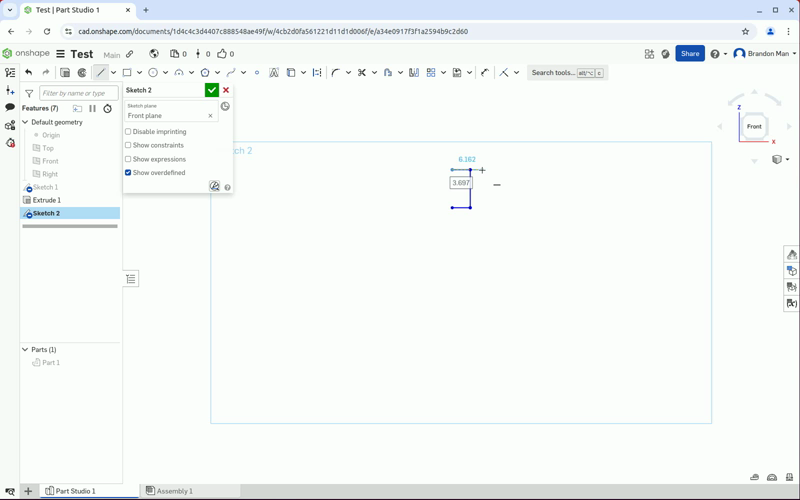
mouse_move(452, 207)
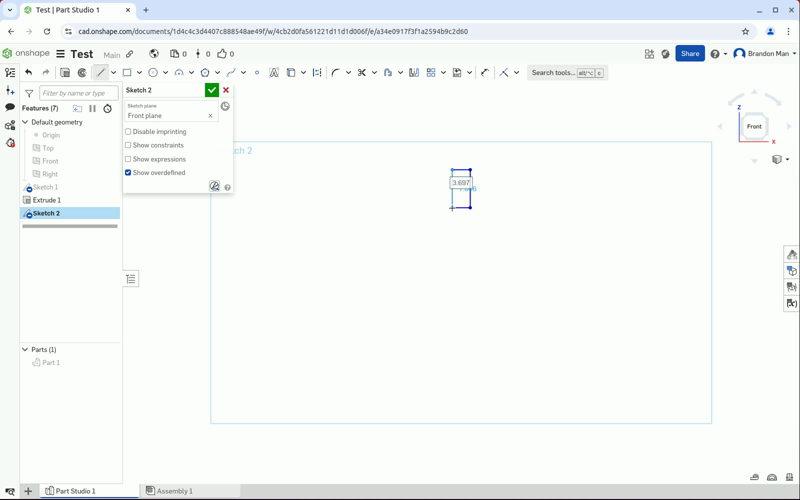
key_up(shift)
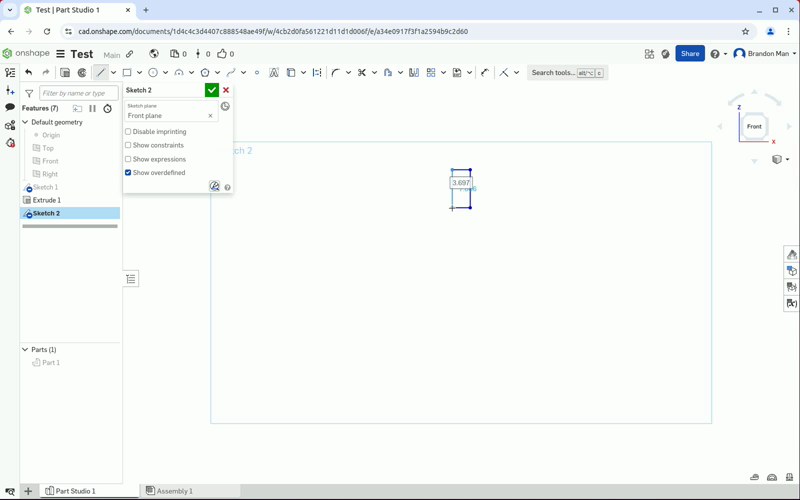
click(452, 207)
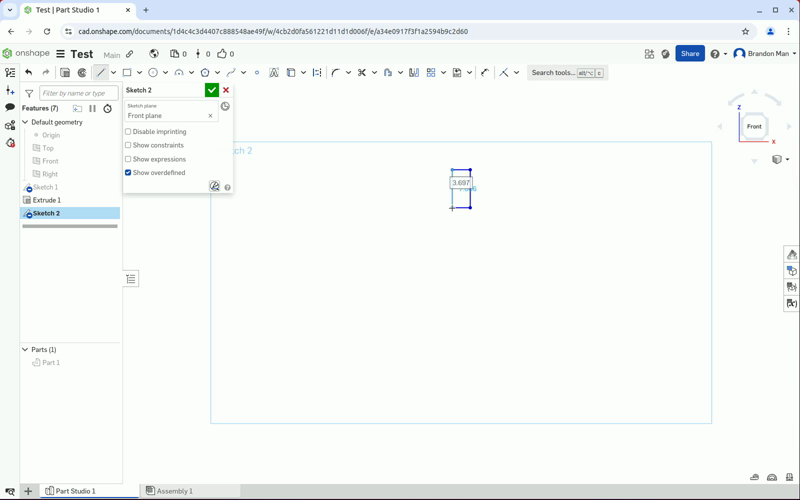
key(esc)
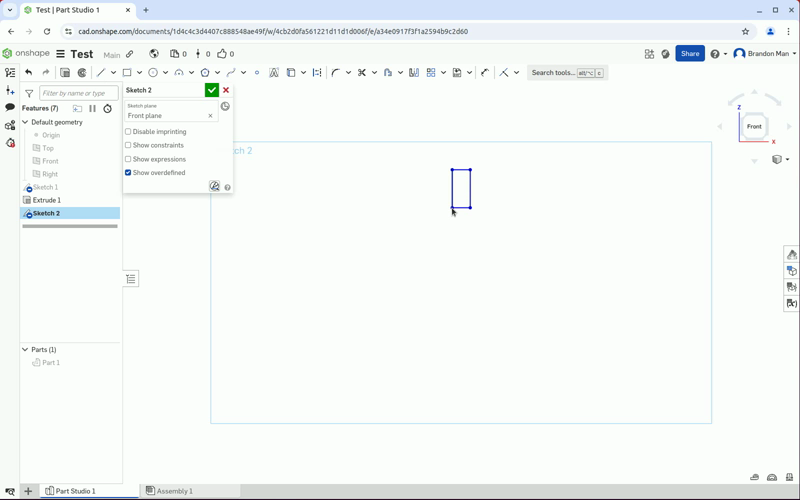
mouse_move(467, 170)
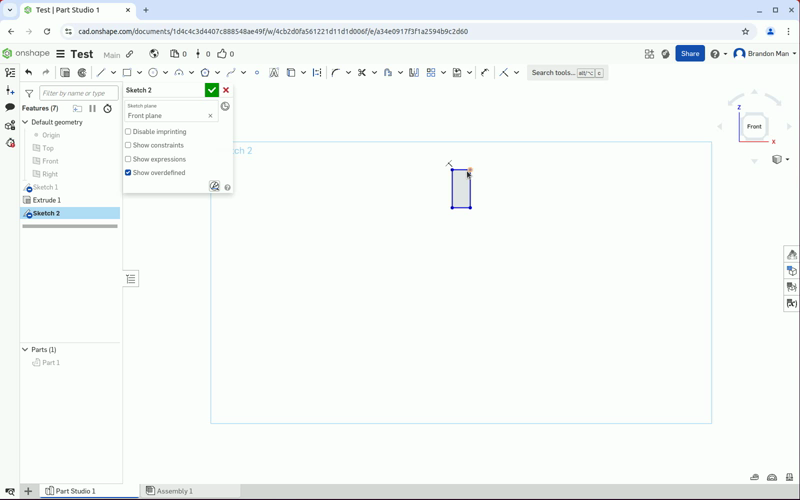
scroll(6)
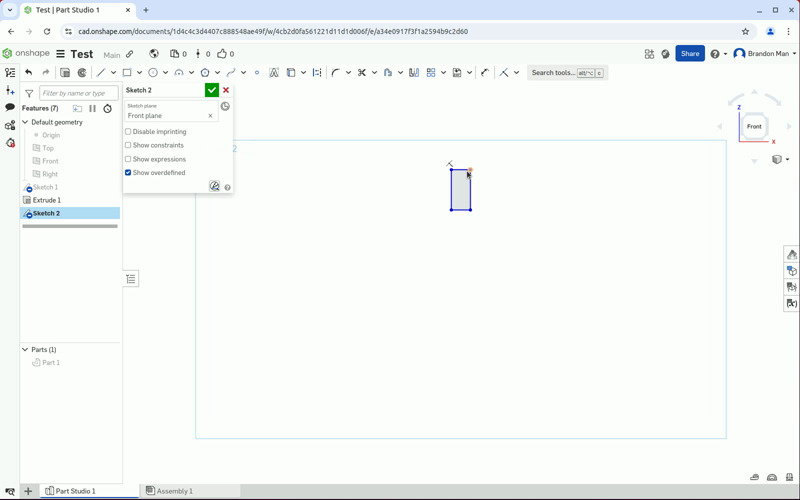
scroll(6)
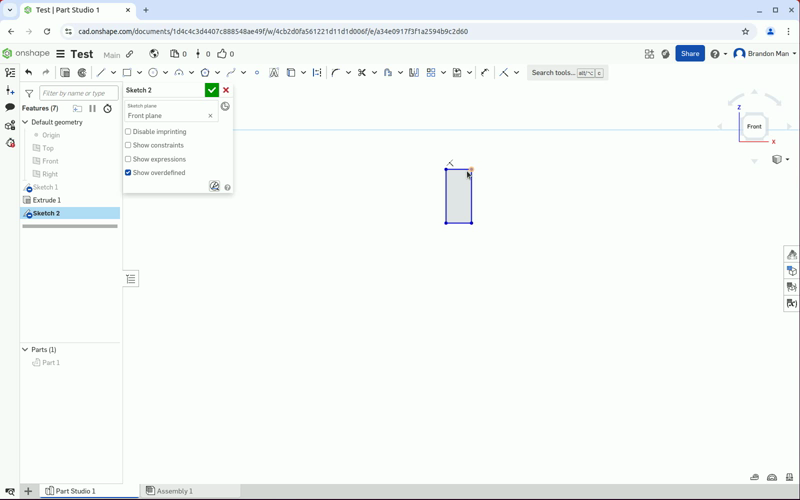
scroll(6)
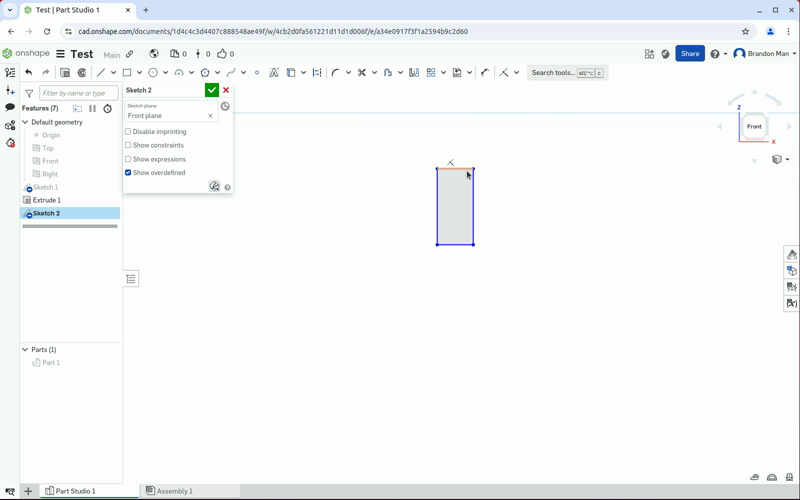
scroll(6)
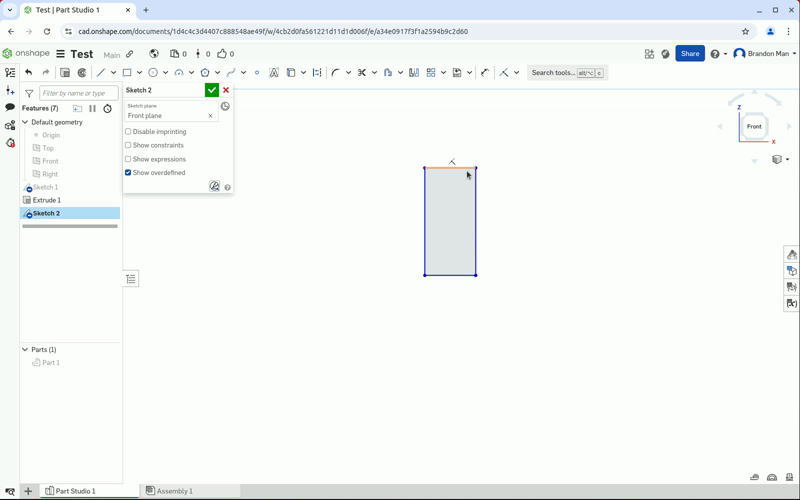
scroll(6)
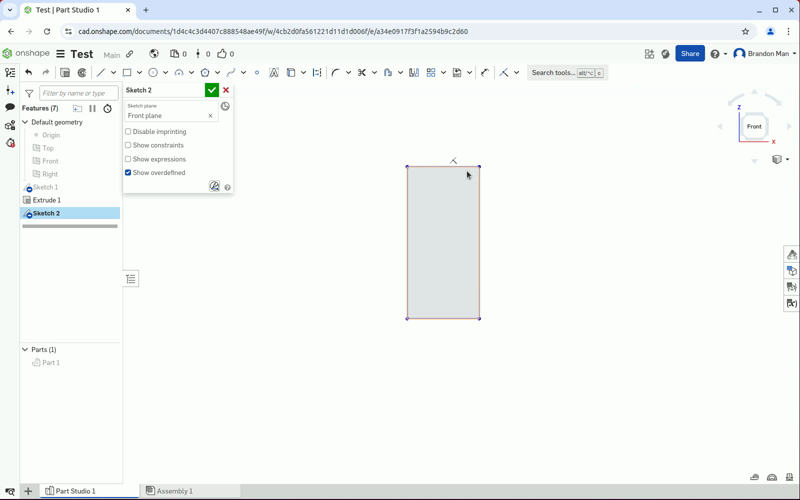
scroll(6)
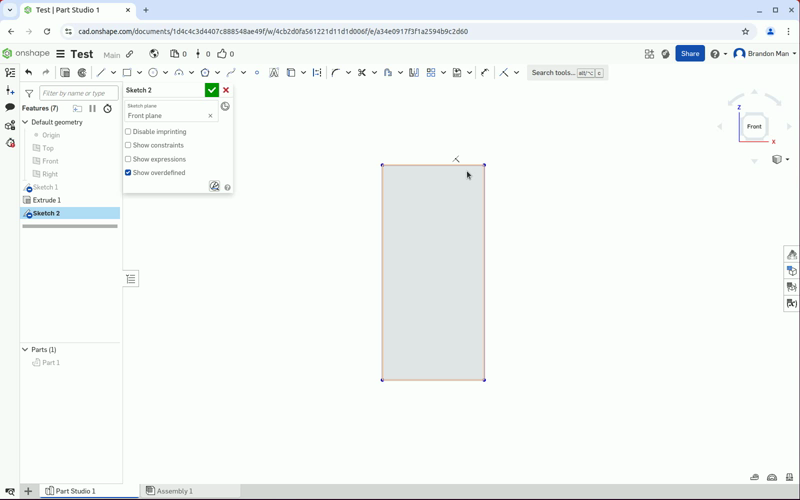
scroll(6)
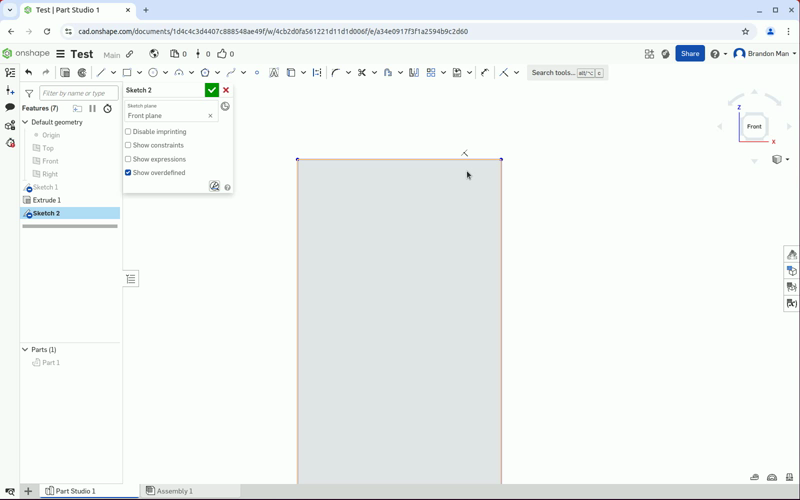
click(467, 170)
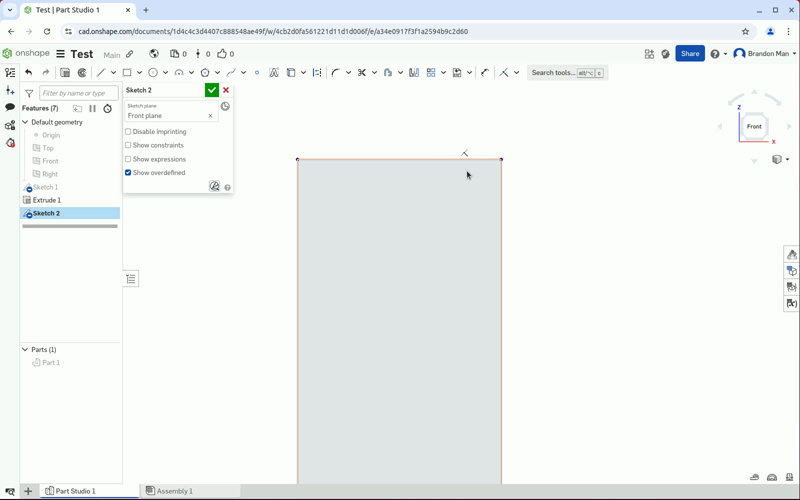
scroll(-6)
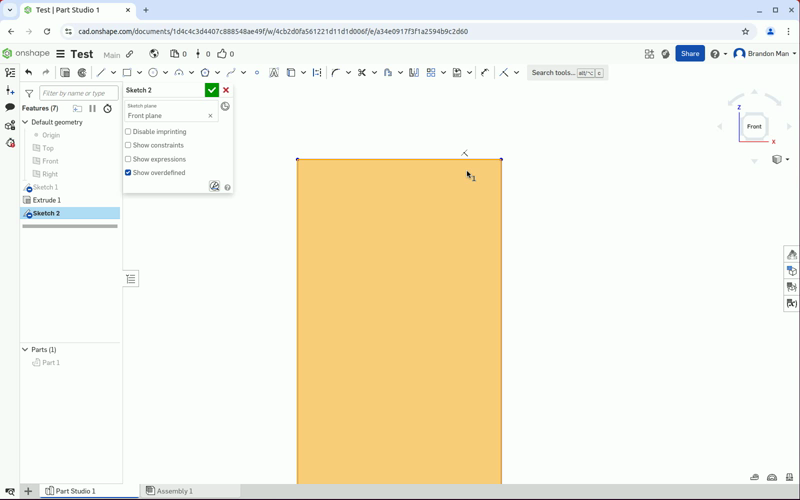
scroll(-6)
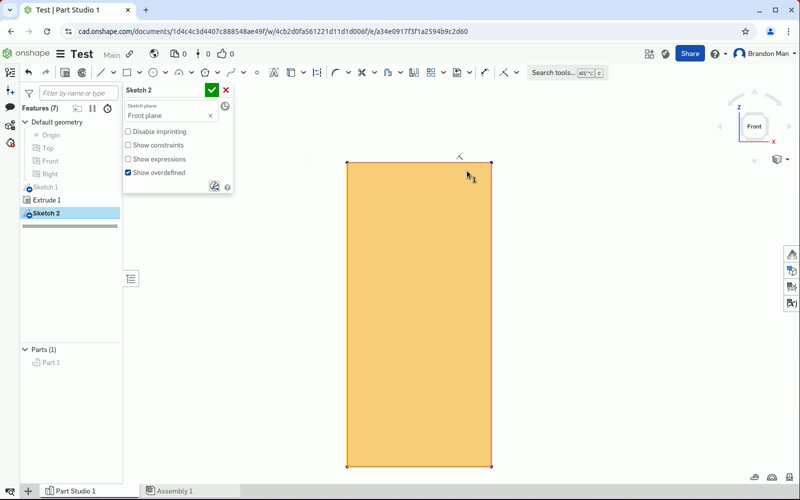
scroll(-6)
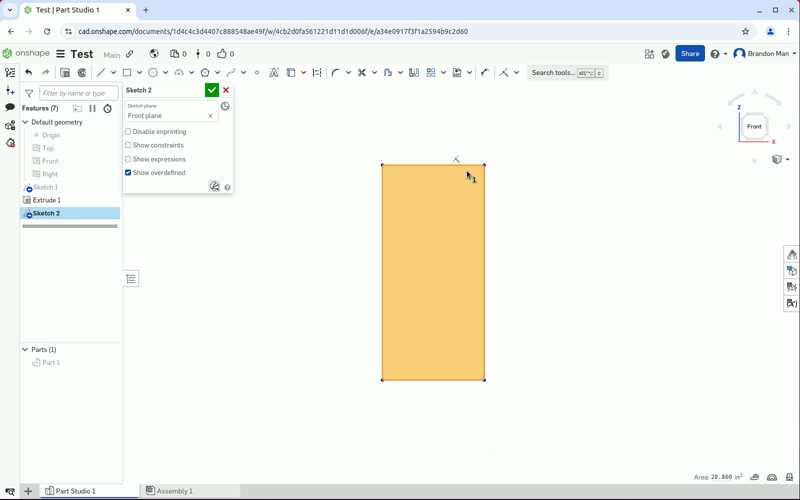
scroll(-6)
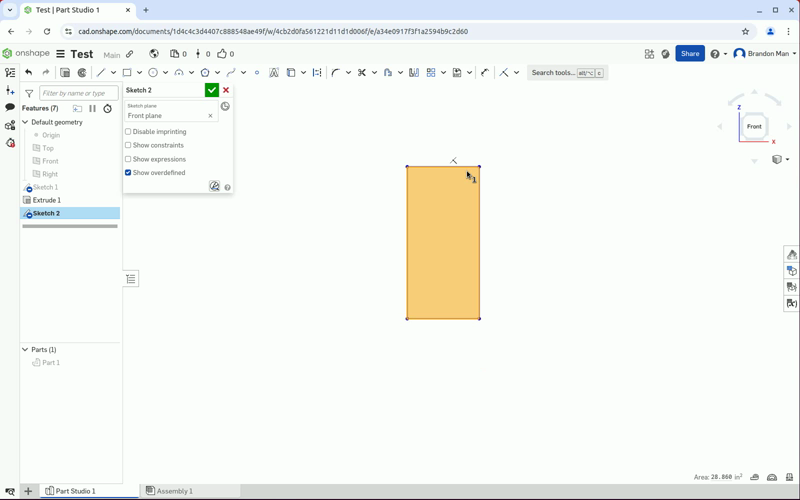
scroll(-6)
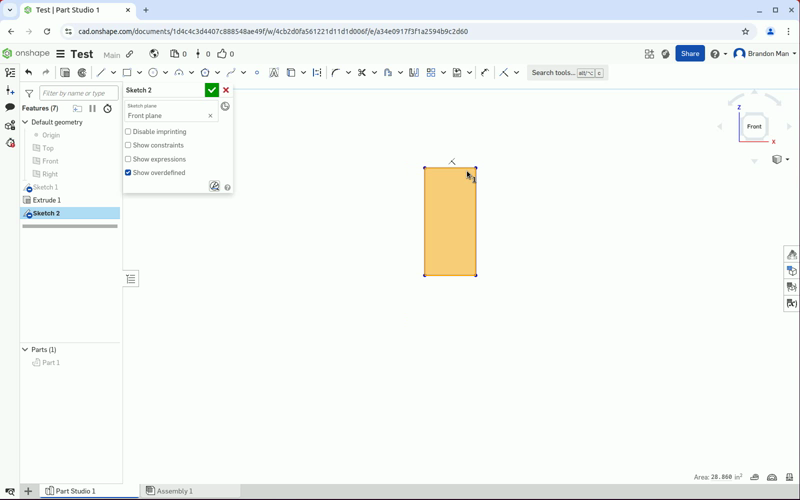
scroll(-6)
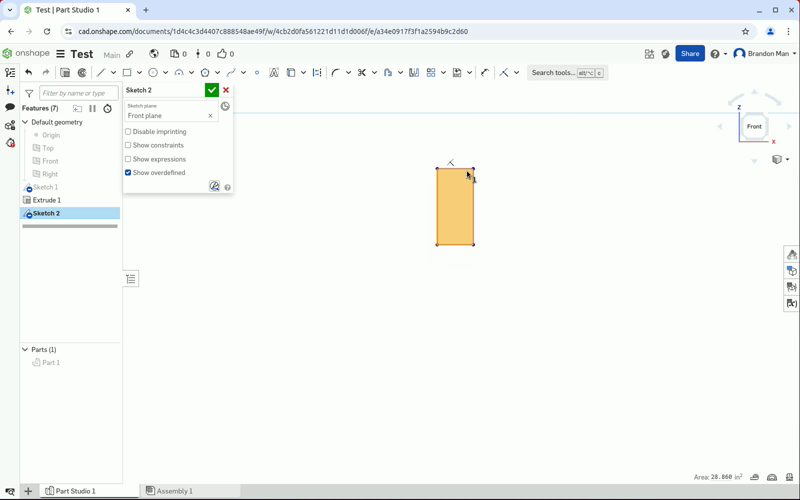
scroll(-6)
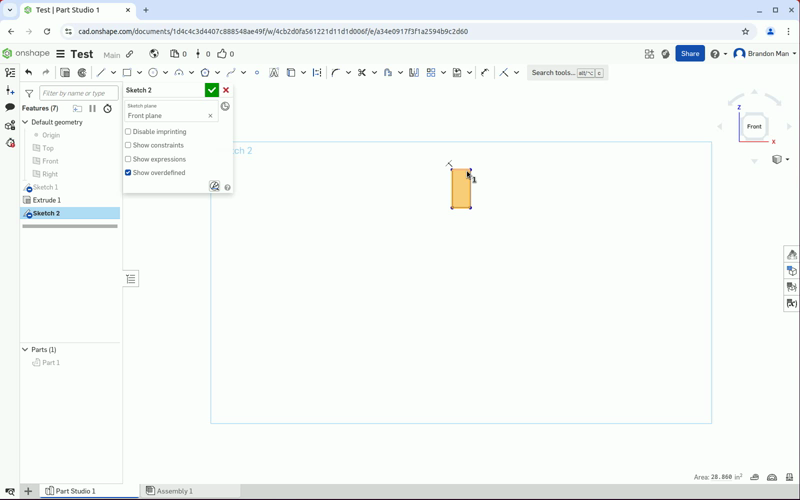
mouse_move(73, 352)
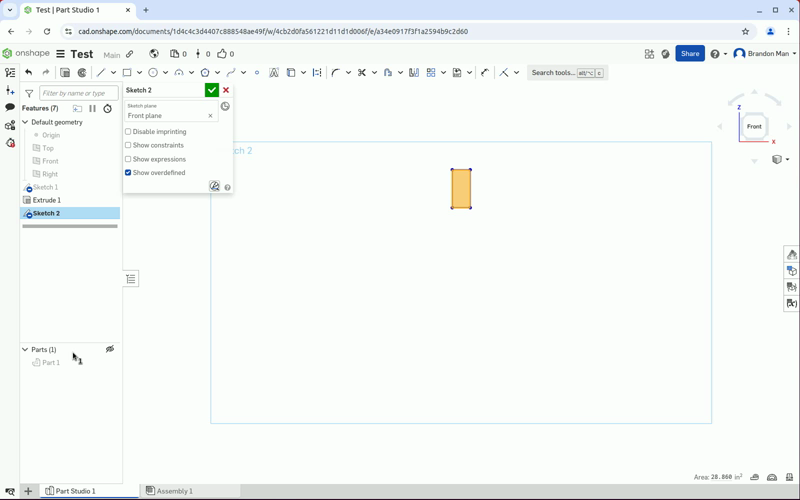
key(shift+y)
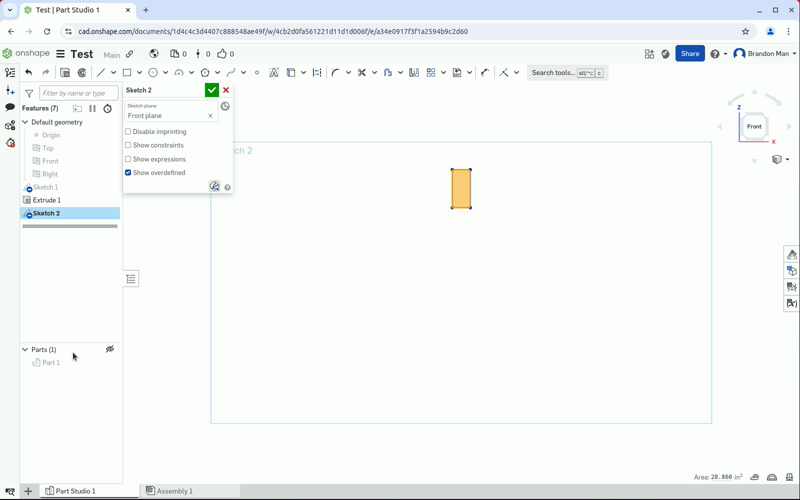
key(shift+e)
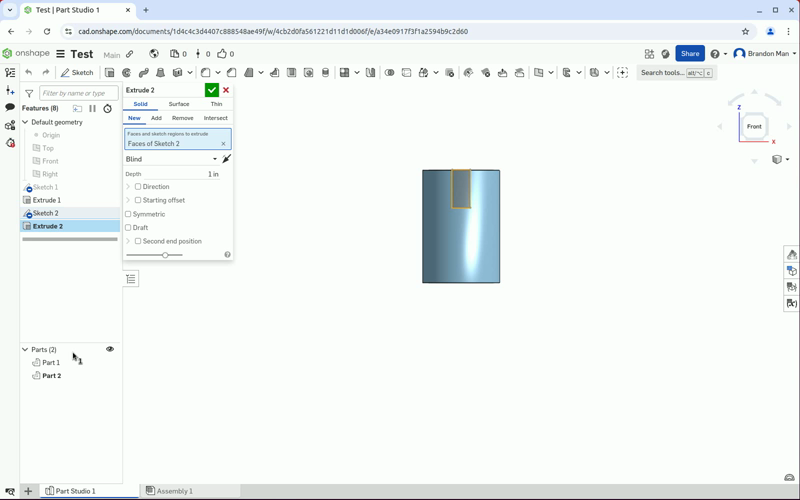
mouse_move(143, 106)
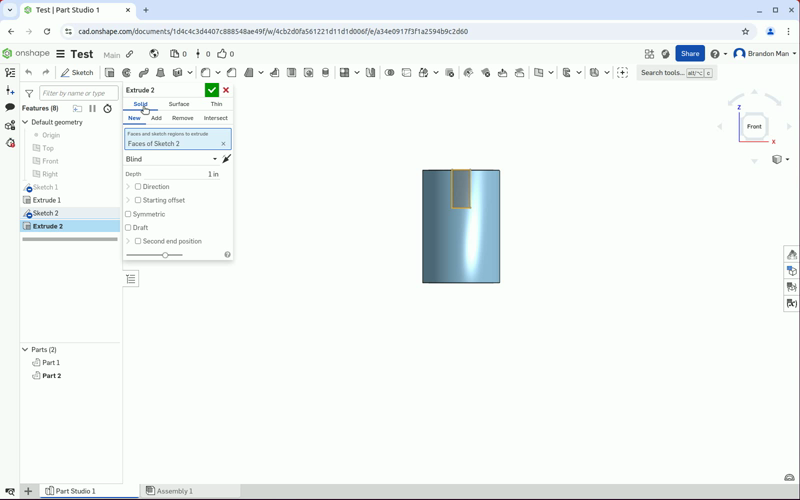
click(143, 106)
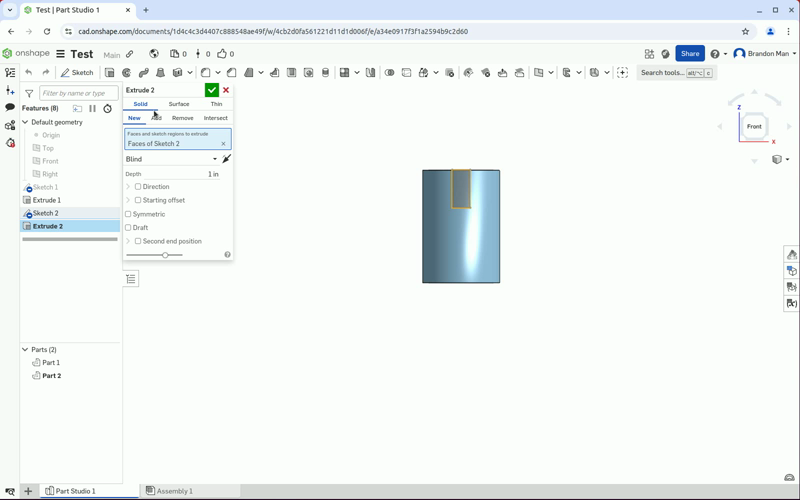
mouse_move(186, 120)
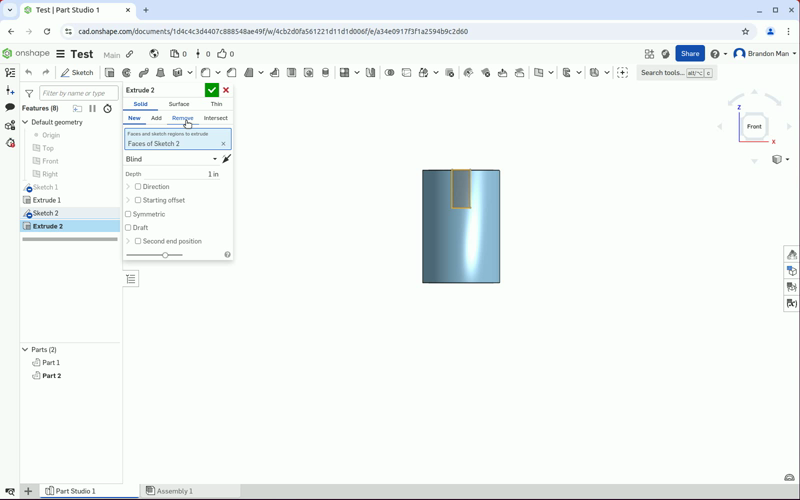
click(186, 120)
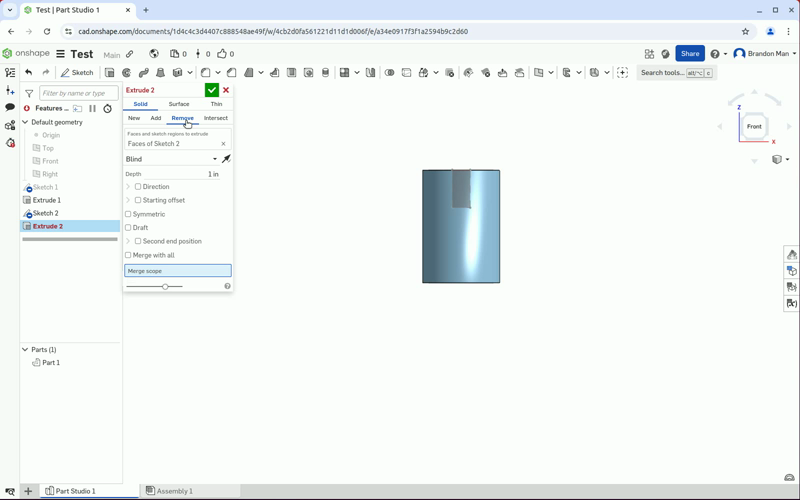
key(tab, 4)
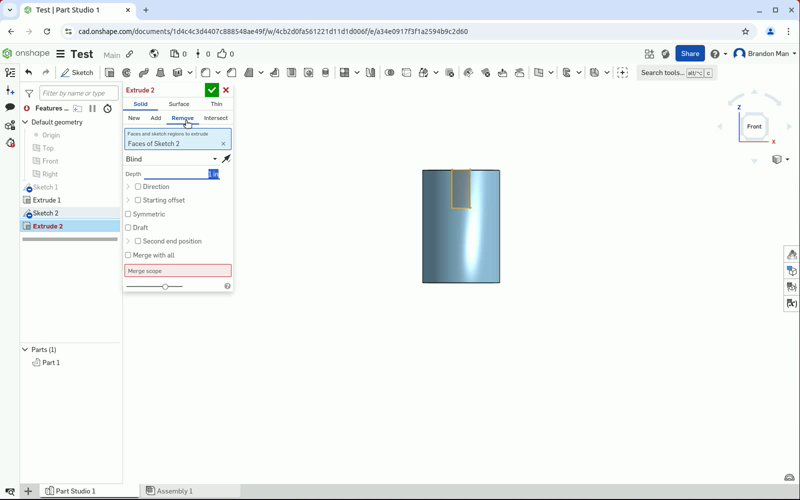
text(12.758)
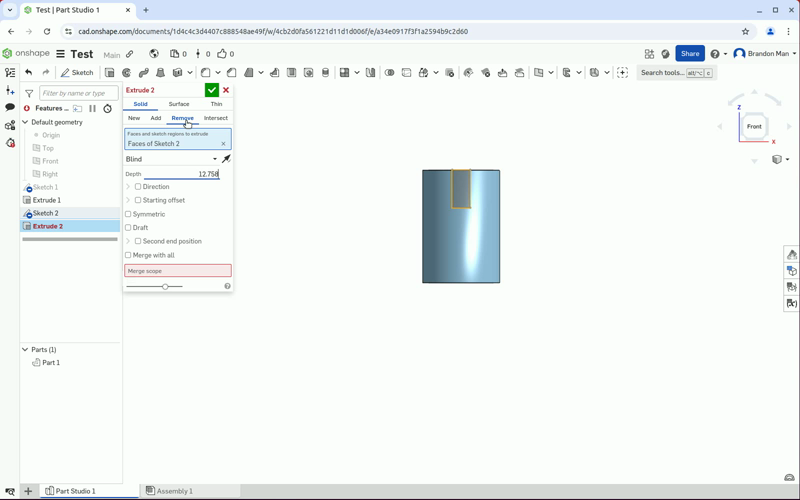
key(tab, 6)
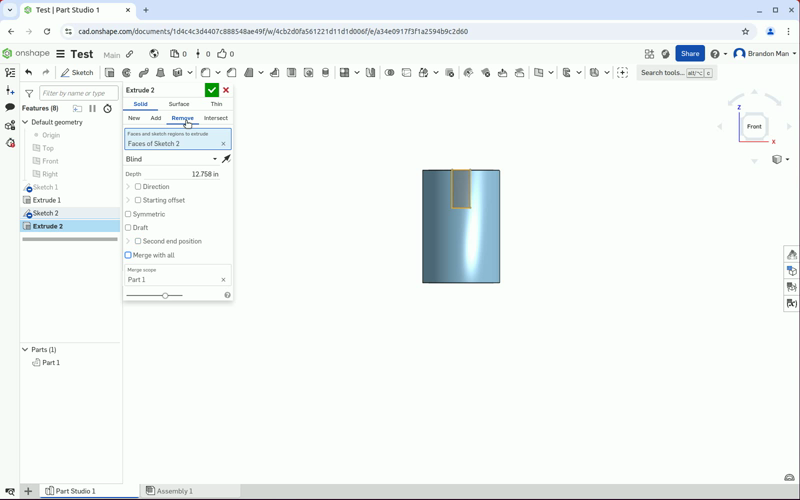
key(space)
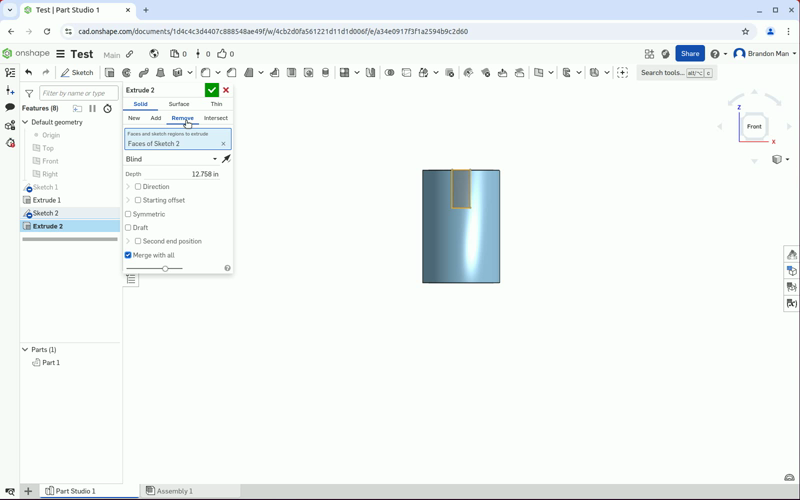
key(enter)
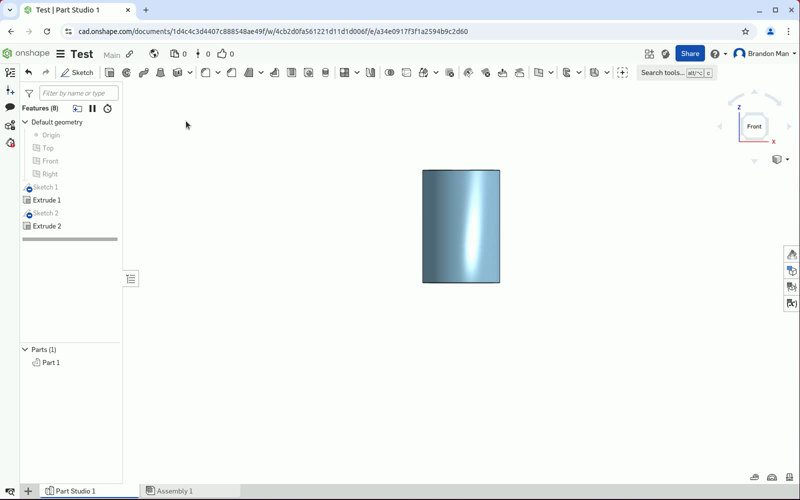
key(shift+h)
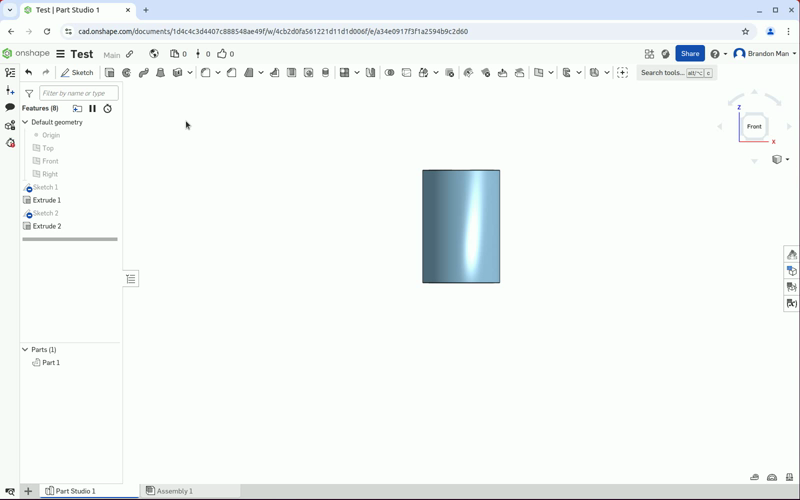
key(shift+h)
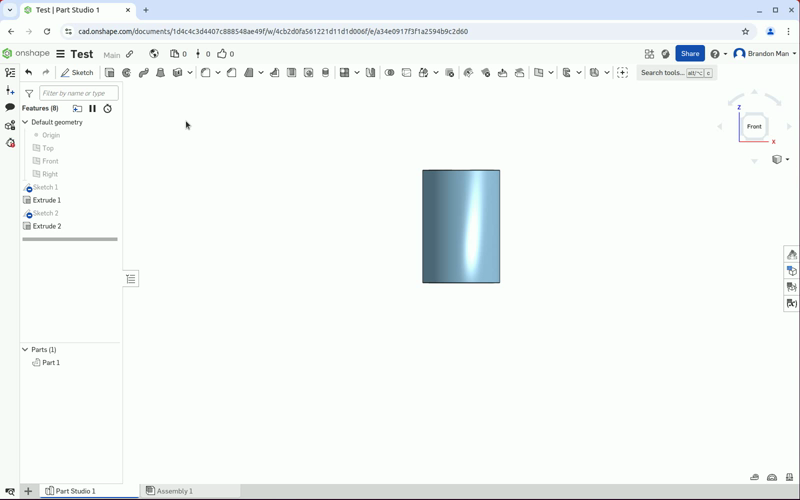
mouse_move(73, 189)
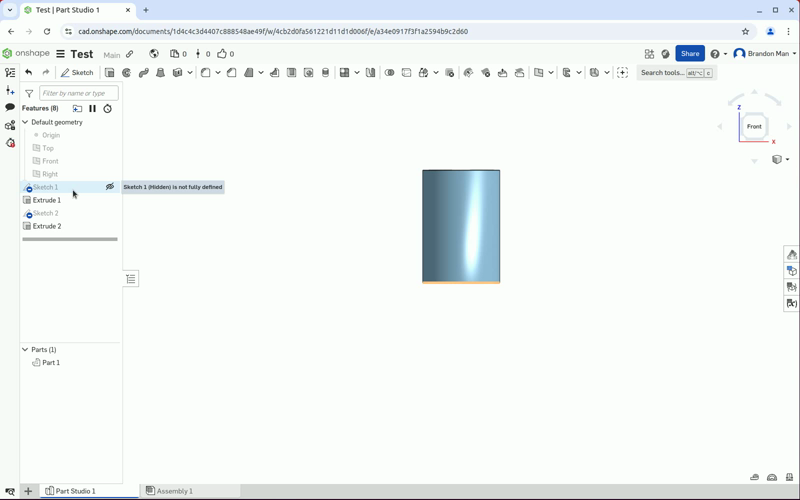
click(73, 189)
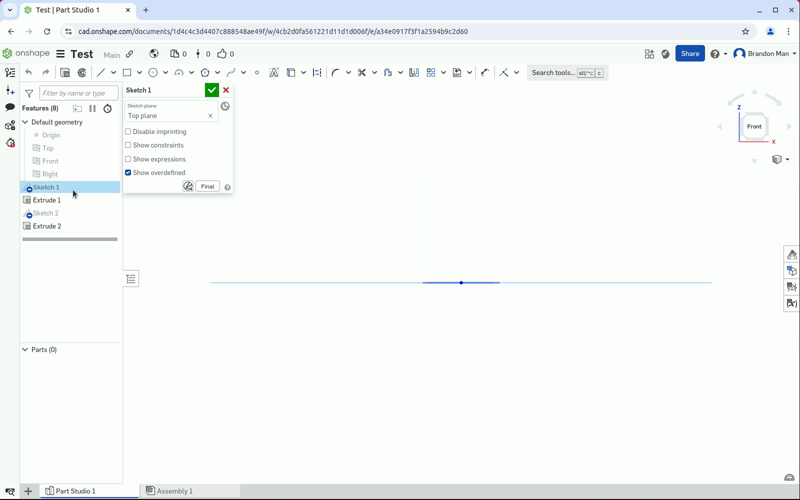
mouse_move(229, 92)
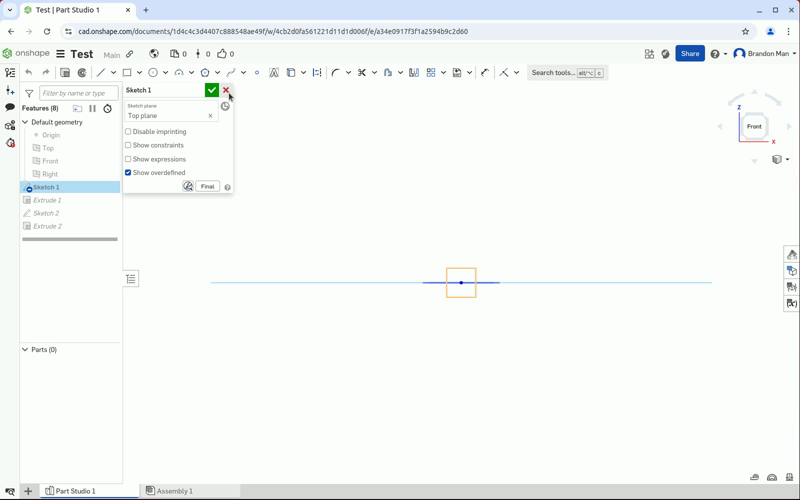
click(229, 92)
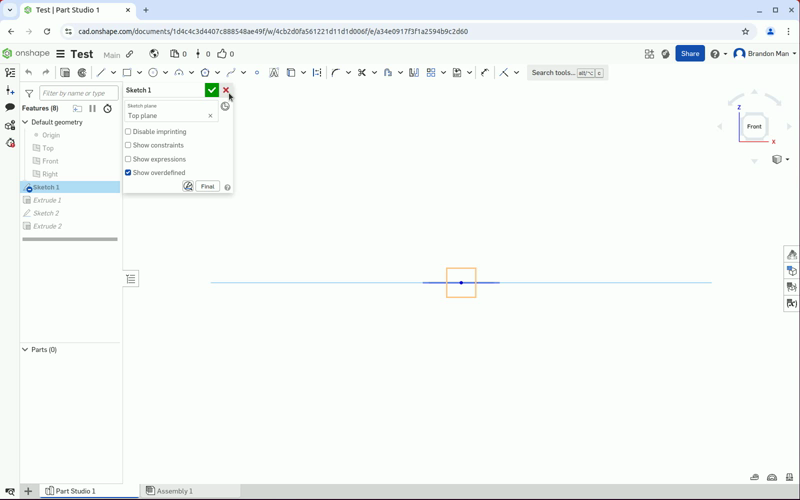
key(shift+s)
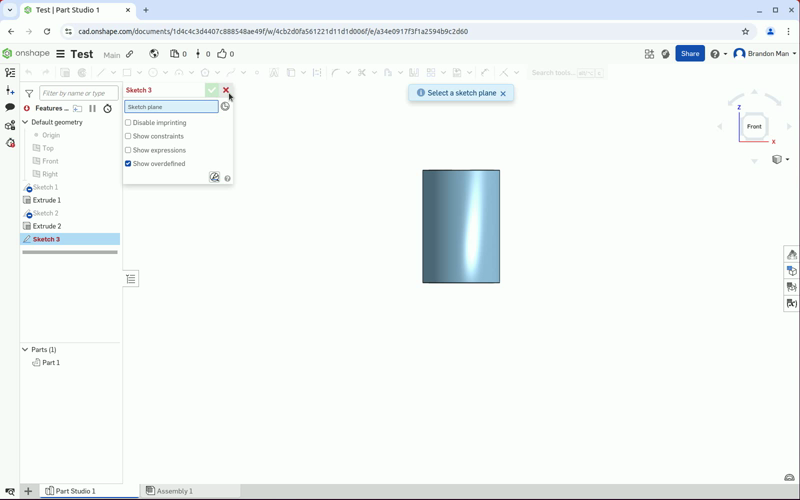
mouse_move(73, 163)
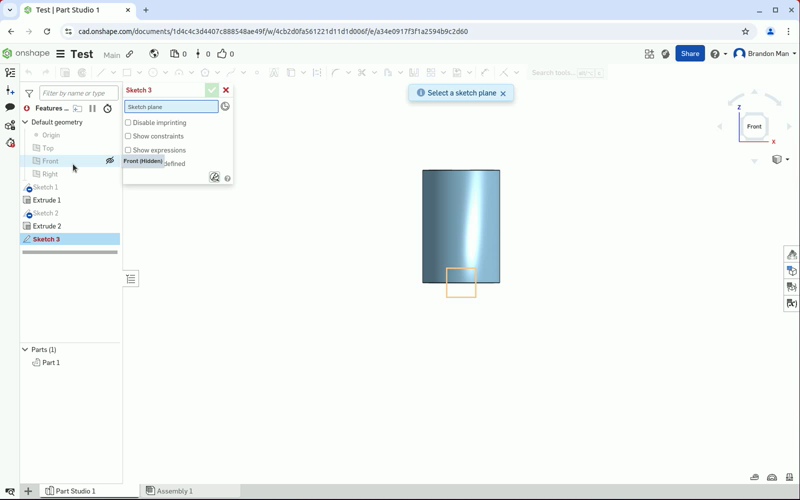
click(73, 163)
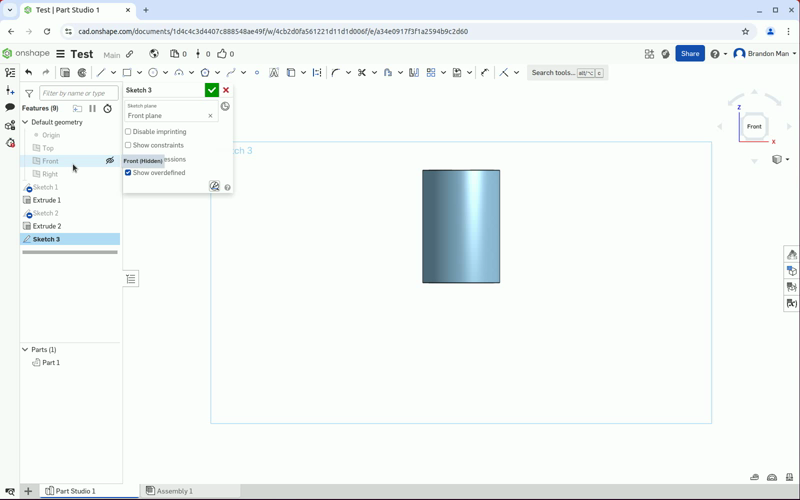
mouse_move(73, 352)
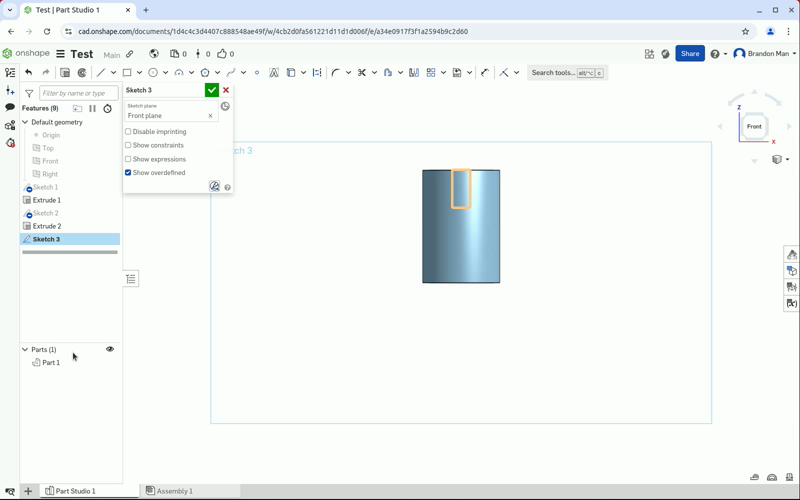
key(y)
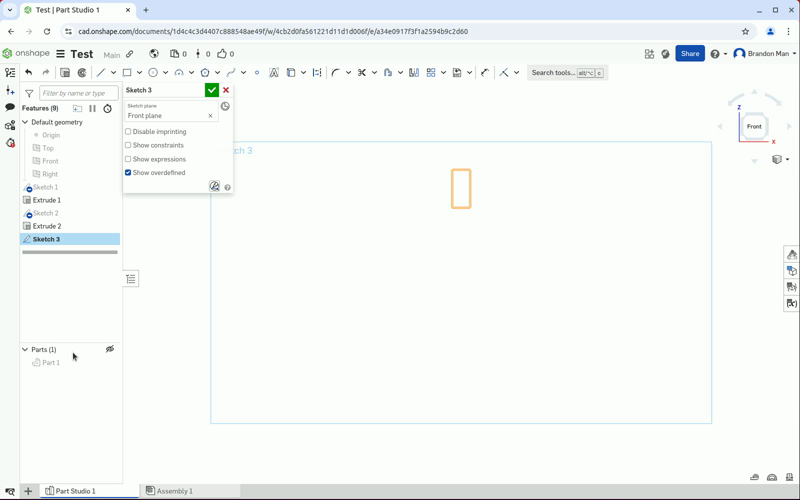
key(l)
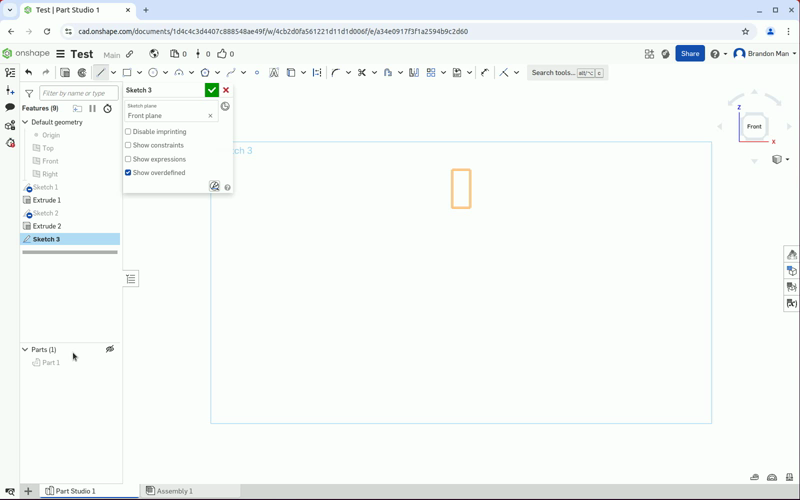
key_down(shift)
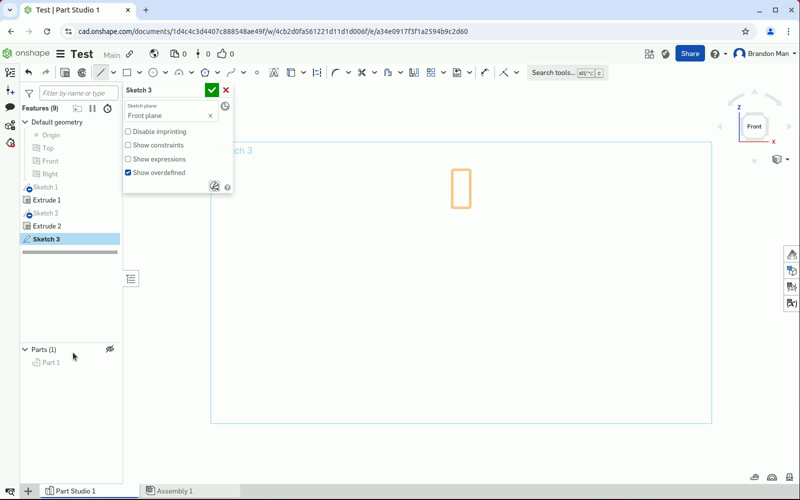
mouse_move(452, 207)
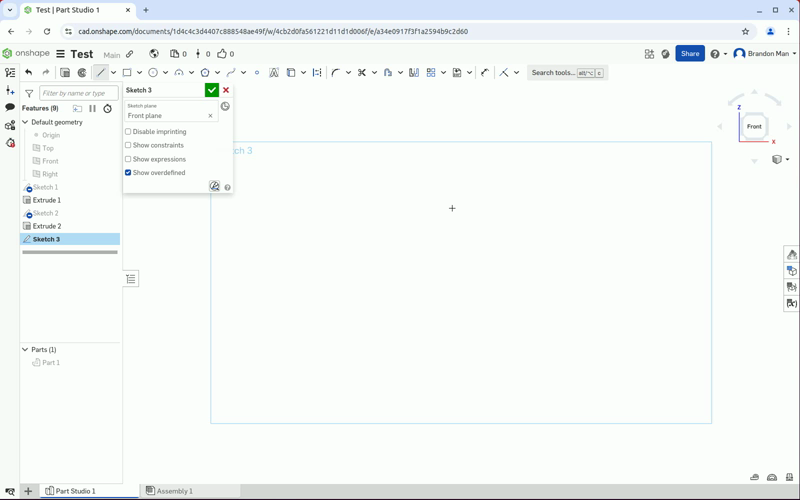
click(452, 207)
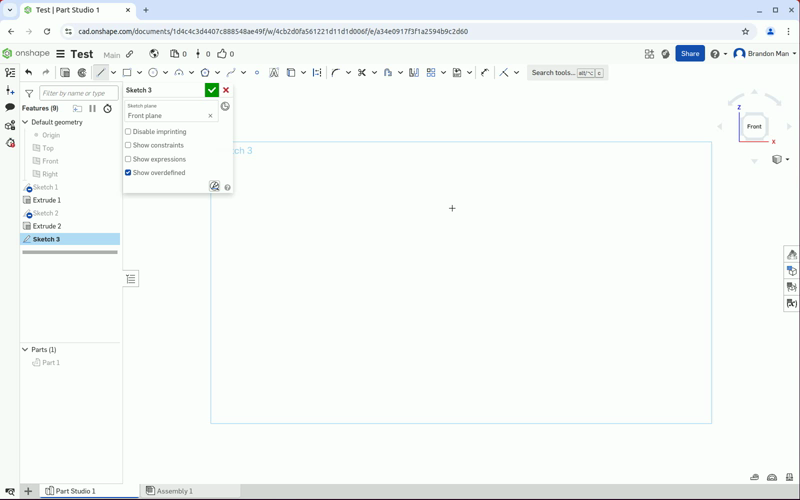
key_up(shift)
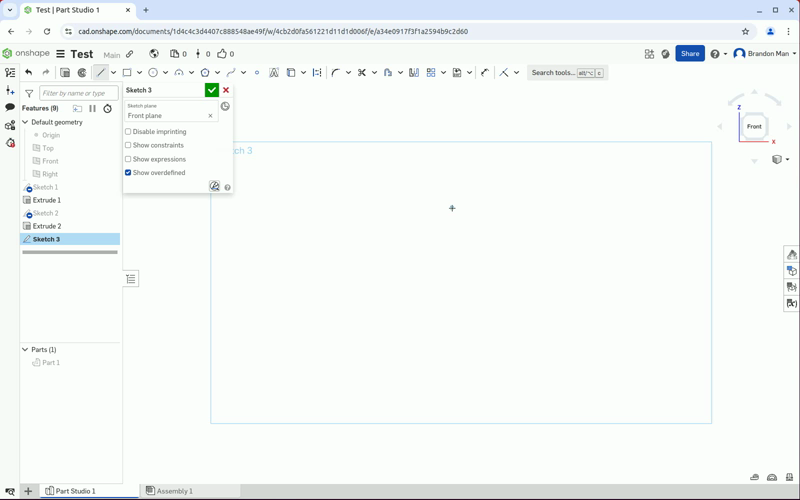
key_down(shift)
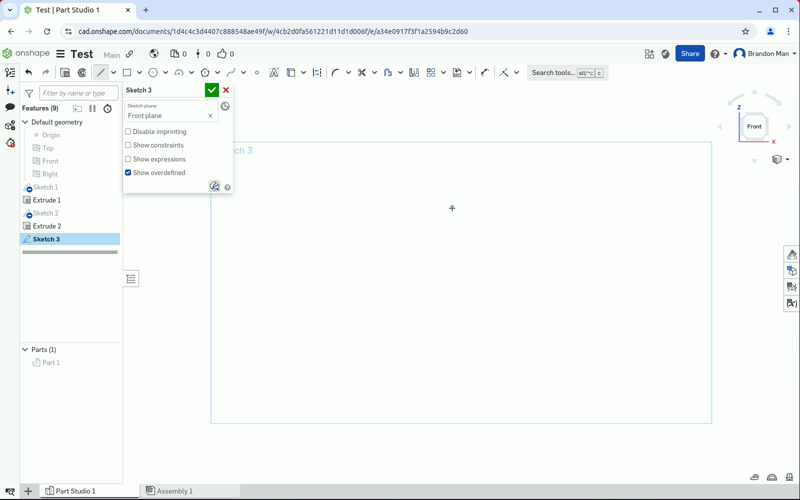
mouse_move(482, 207)
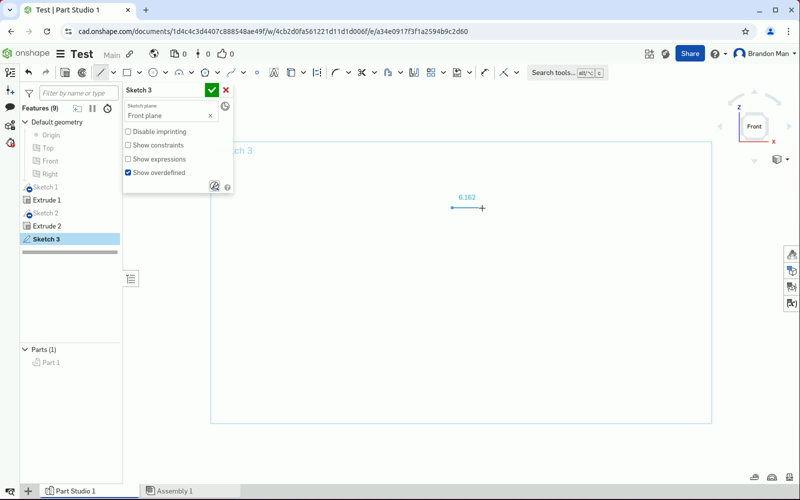
mouse_move(470, 207)
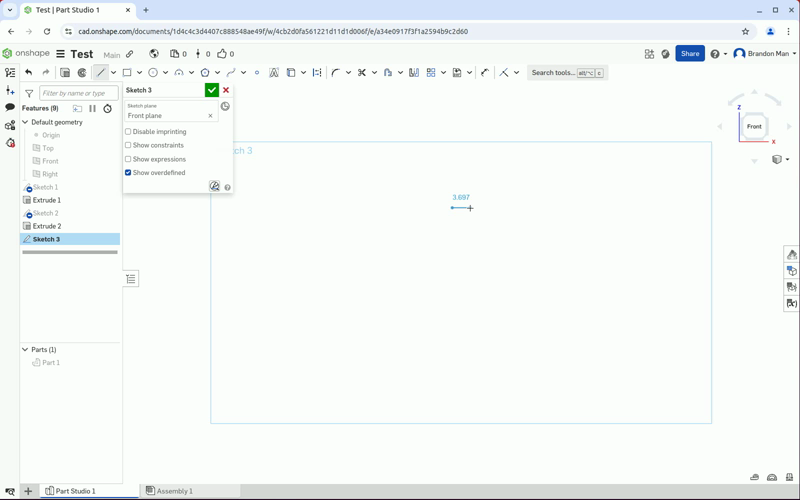
click(470, 207)
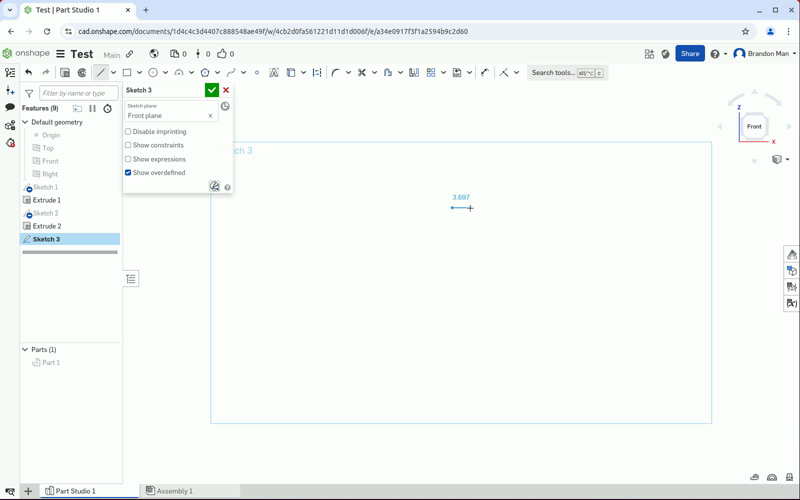
key_up(shift)
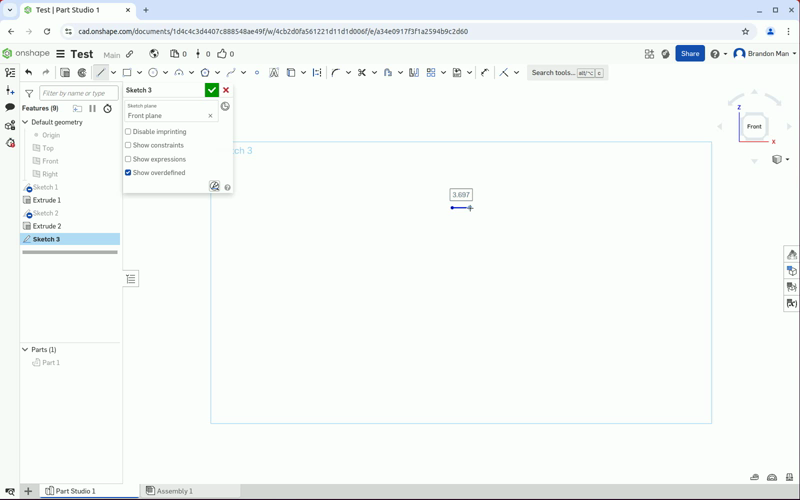
key_down(shift)
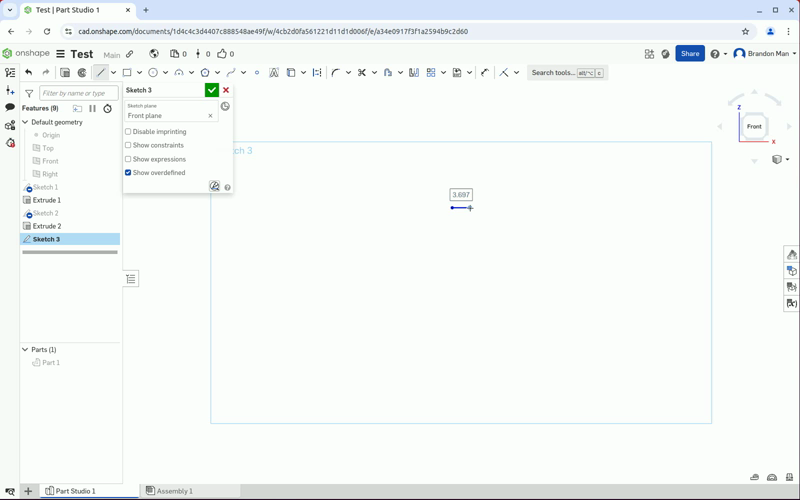
mouse_move(500, 207)
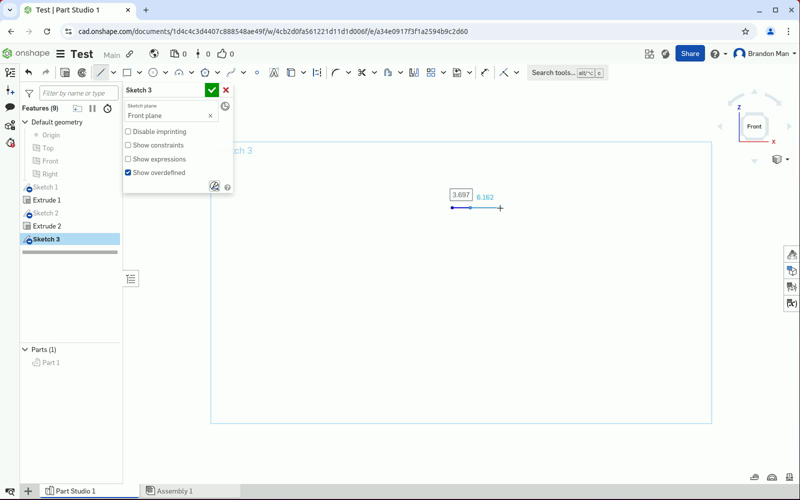
mouse_move(470, 169)
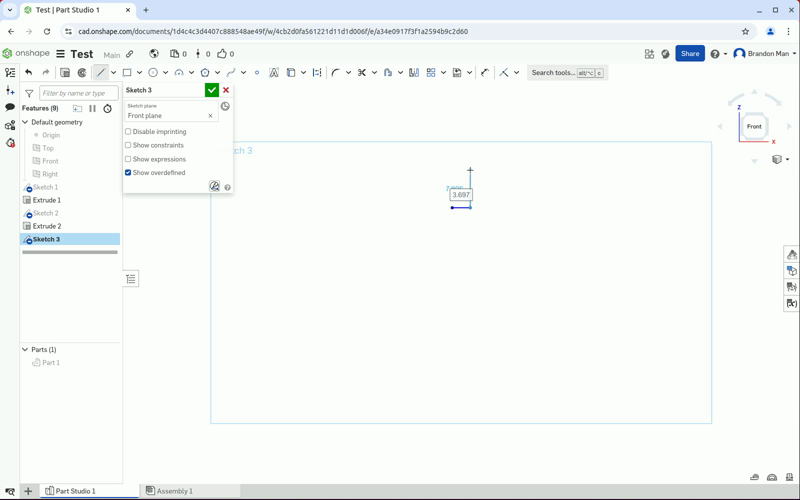
click(470, 169)
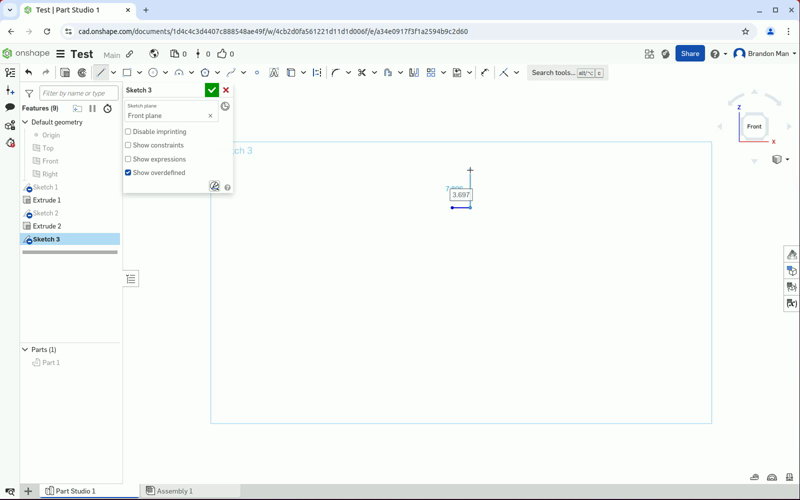
key_up(shift)
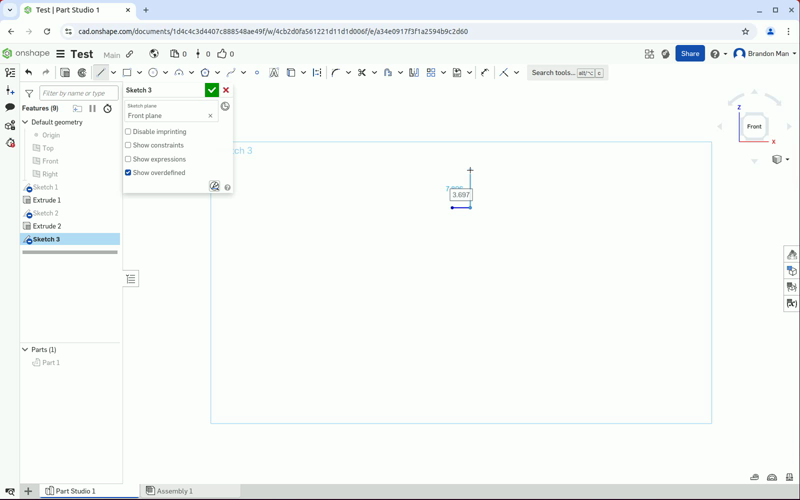
key_down(shift)
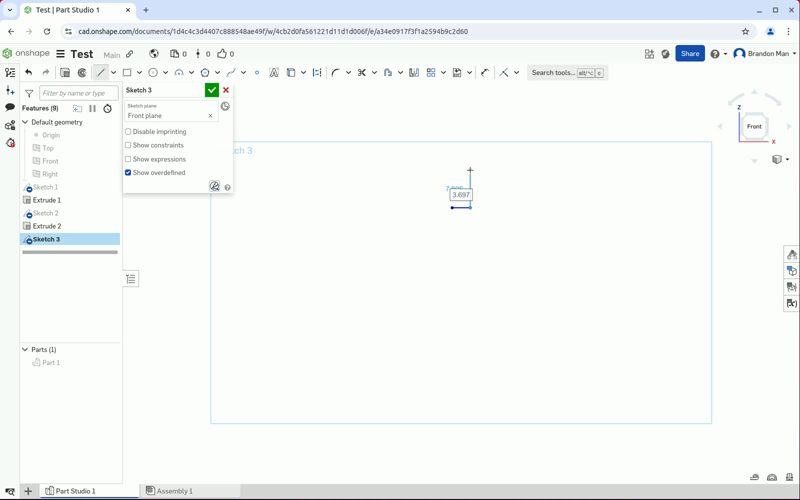
mouse_move(500, 169)
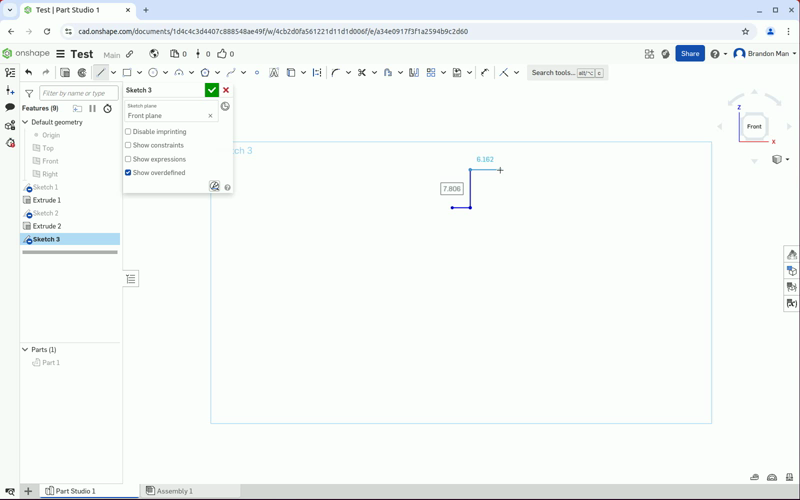
mouse_move(452, 169)
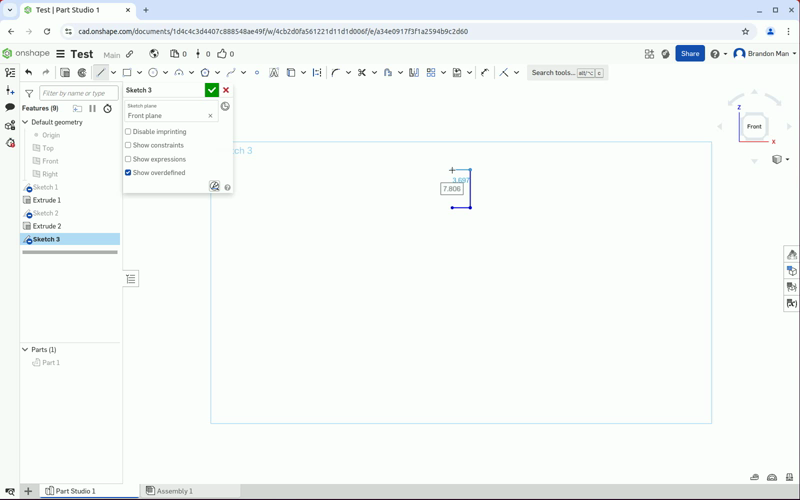
click(452, 169)
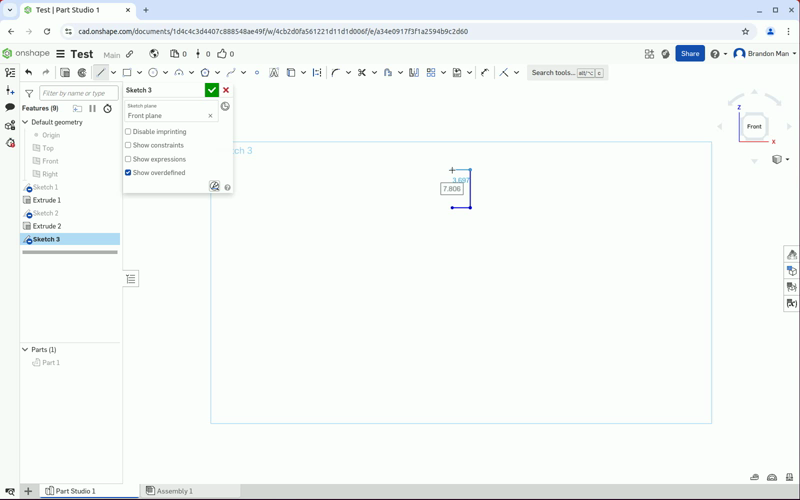
key_up(shift)
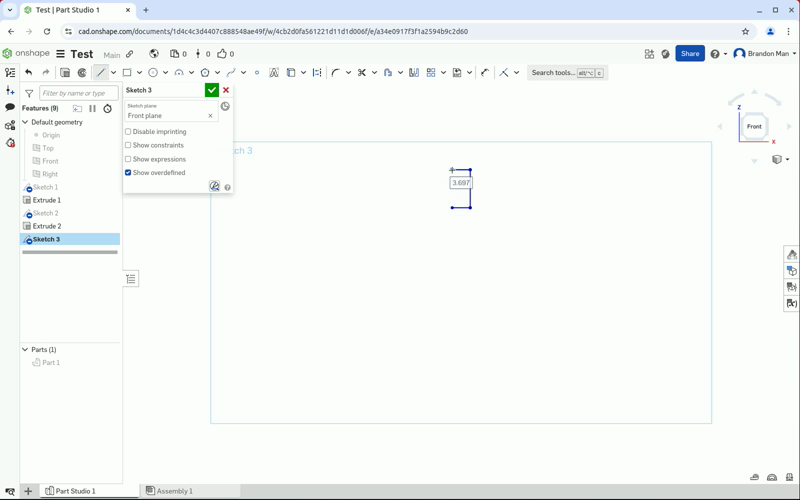
mouse_move(482, 169)
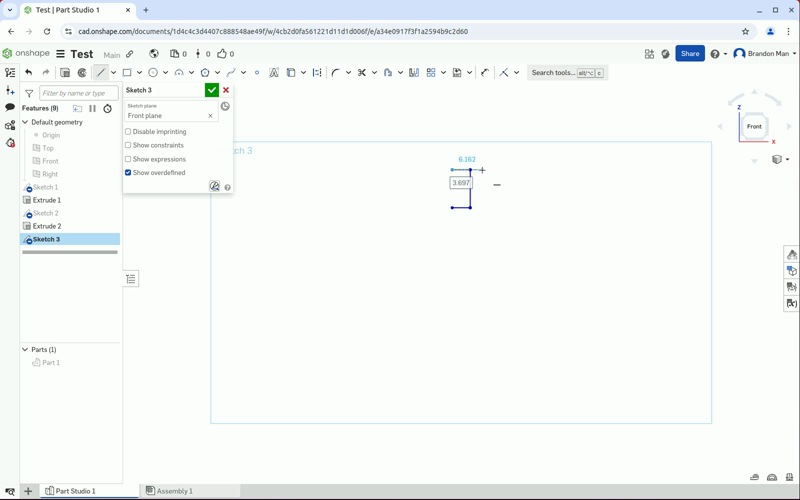
key_down(shift)
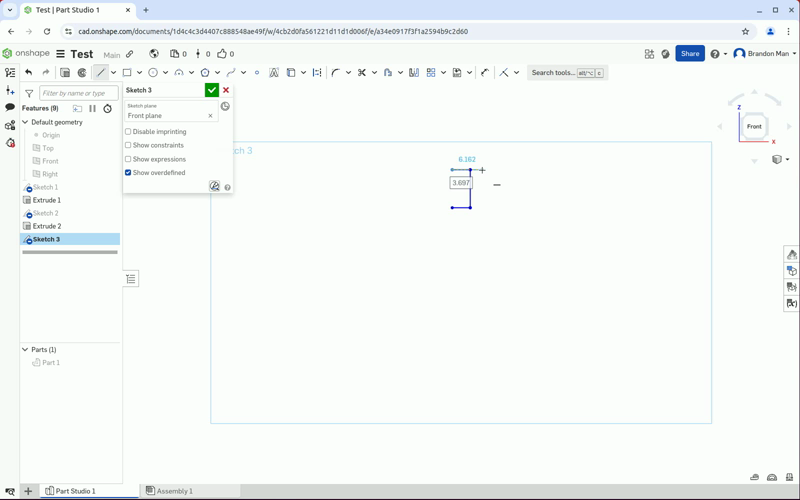
mouse_move(452, 207)
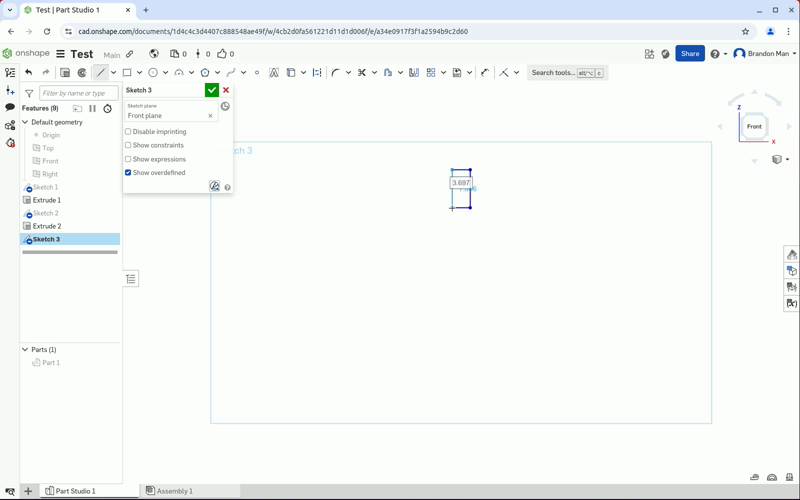
key_up(shift)
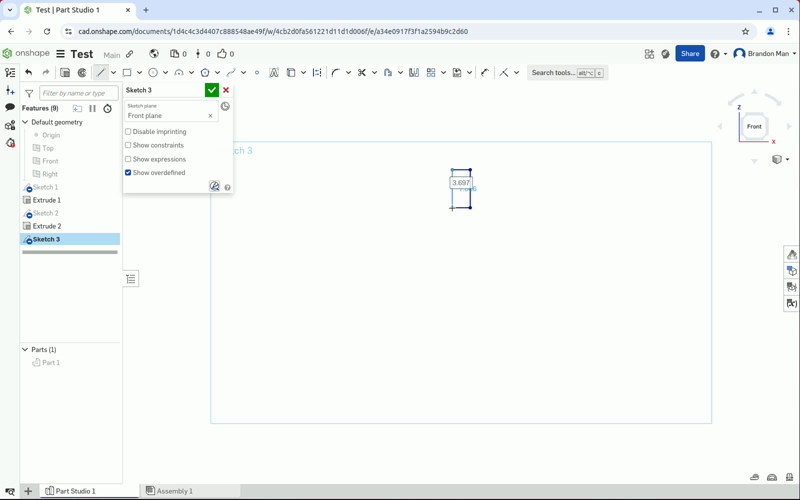
click(452, 207)
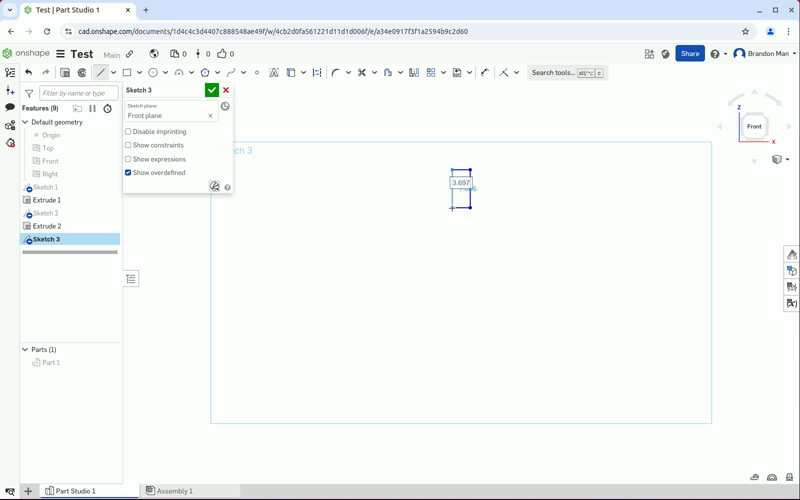
key(esc)
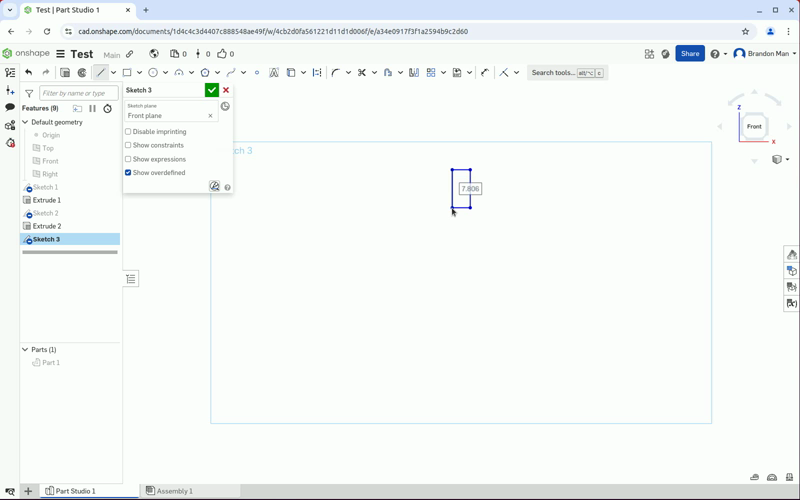
mouse_move(469, 171)
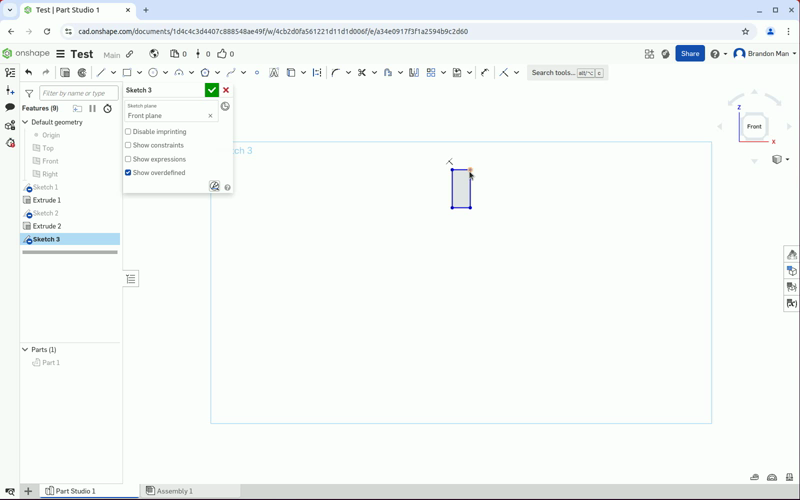
scroll(6)
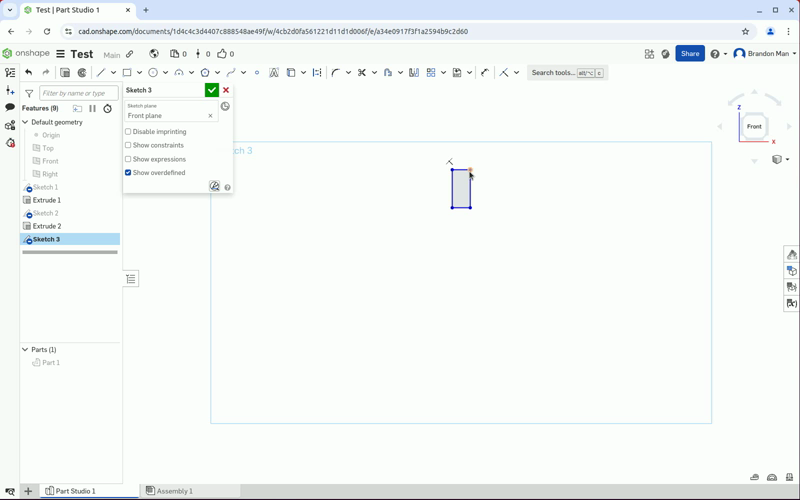
scroll(6)
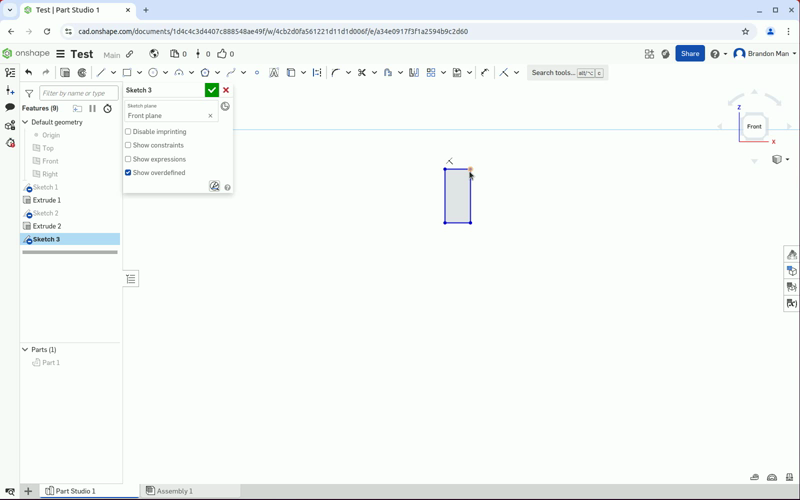
scroll(6)
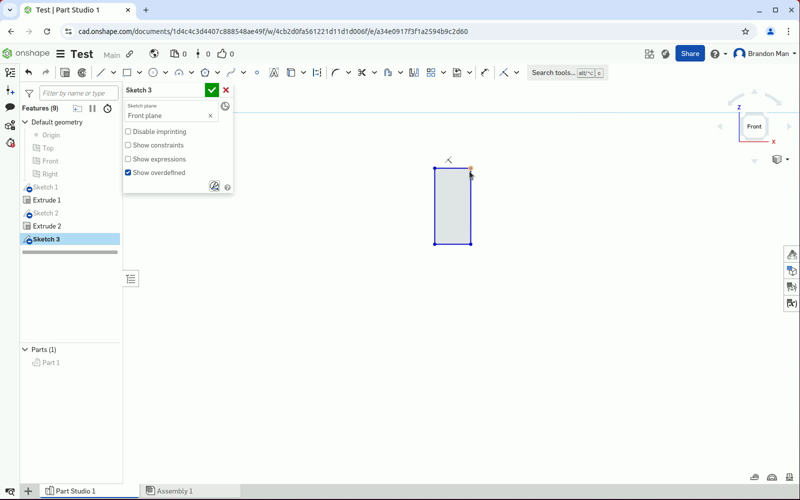
scroll(6)
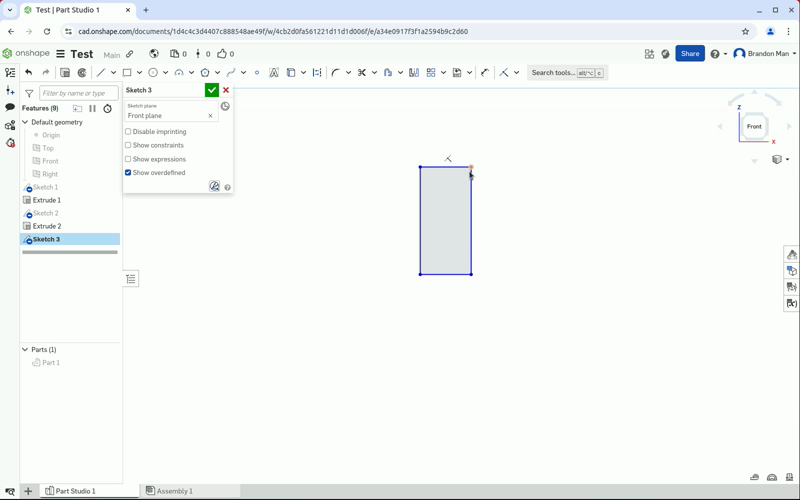
scroll(6)
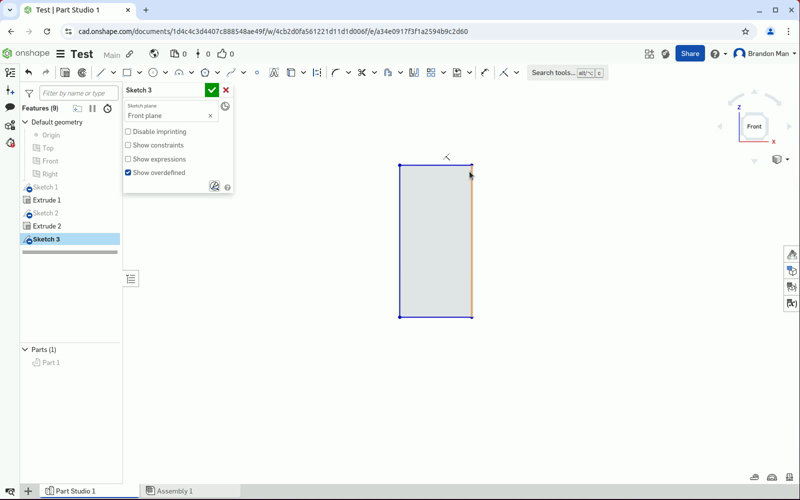
scroll(6)
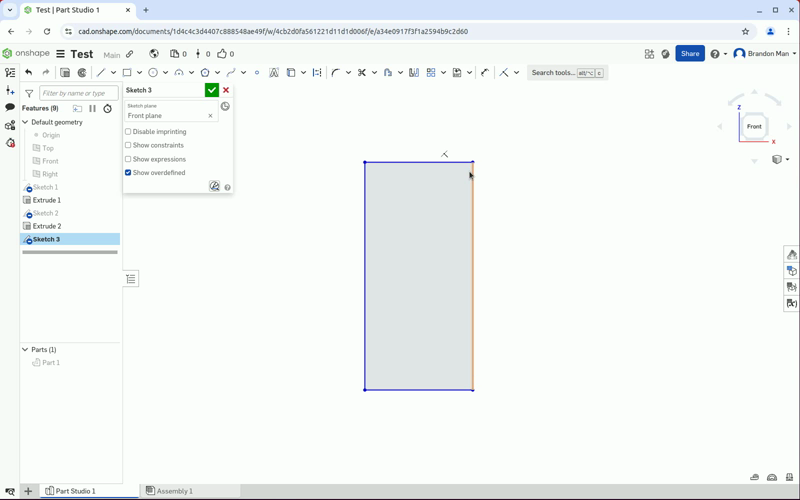
scroll(6)
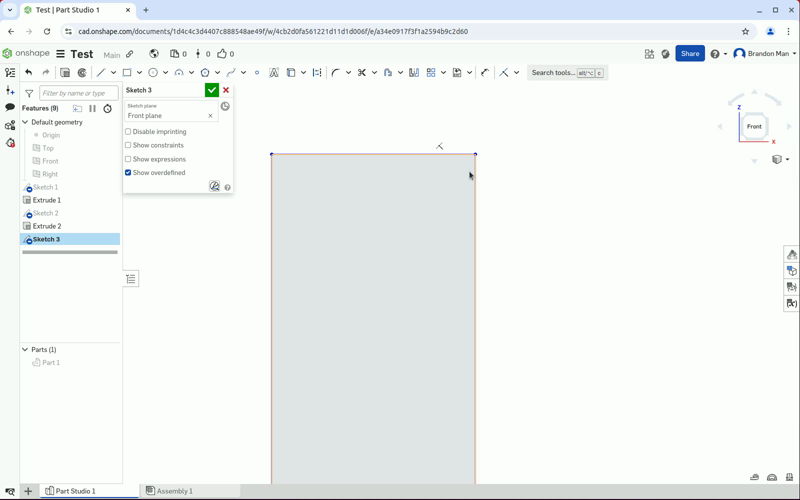
click(469, 171)
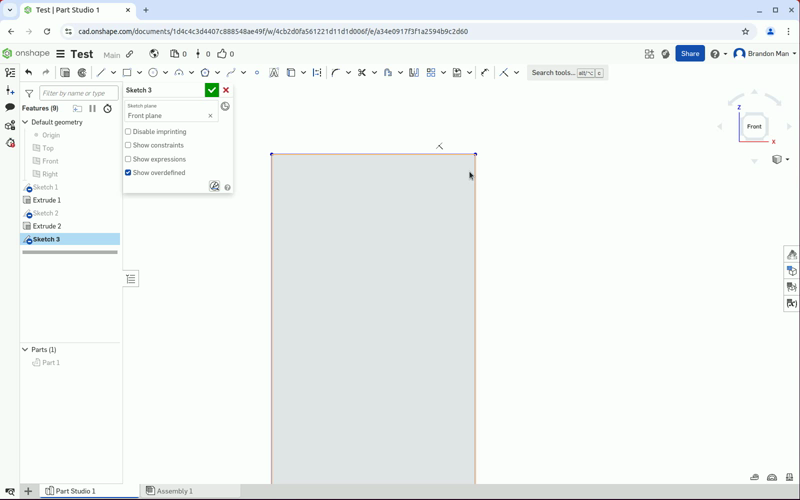
scroll(-6)
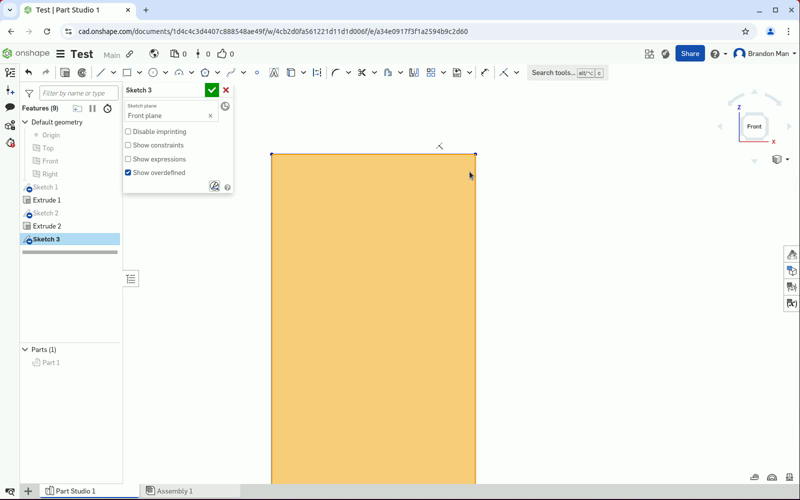
scroll(-6)
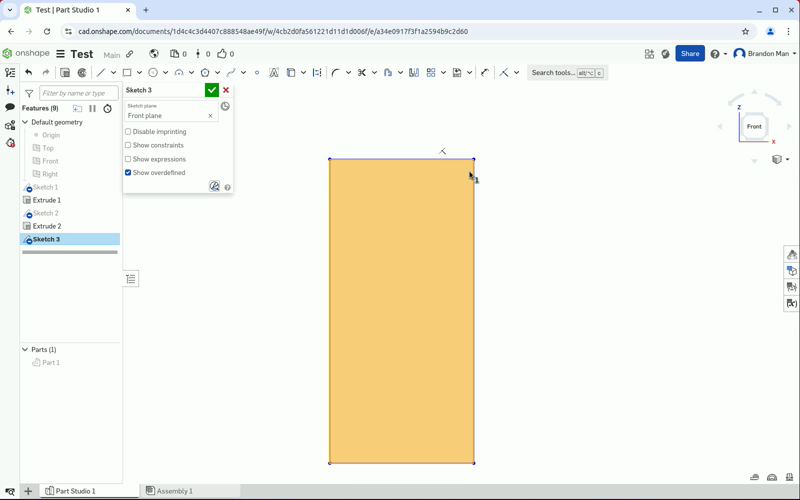
scroll(-6)
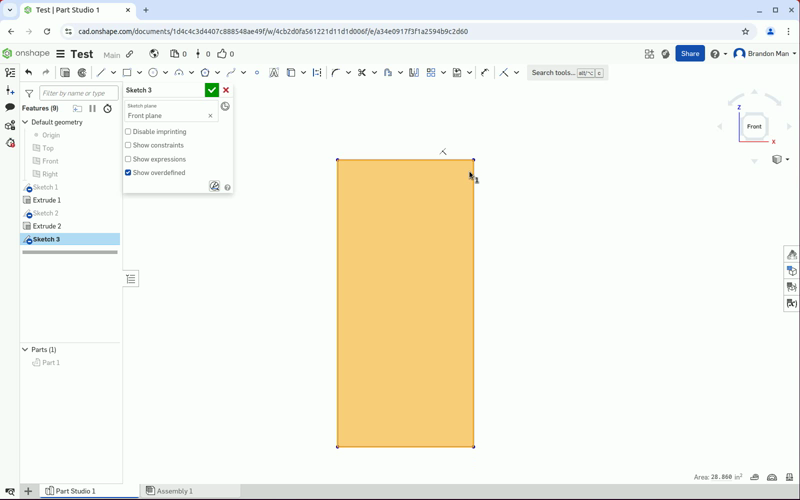
scroll(-6)
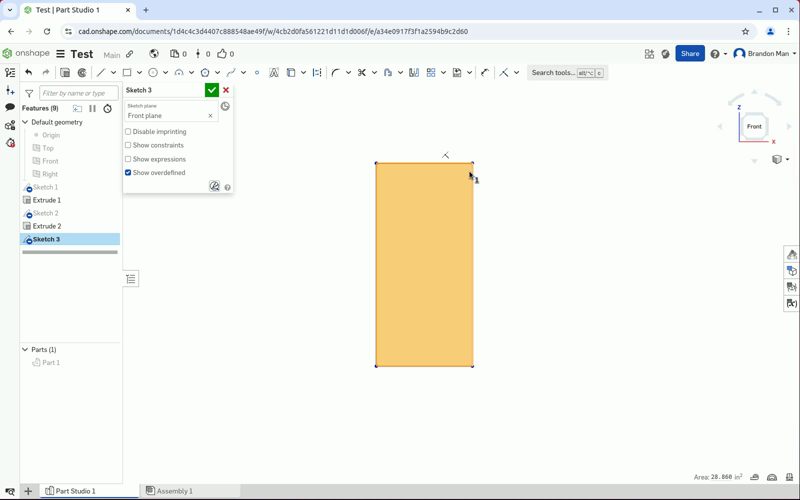
scroll(-6)
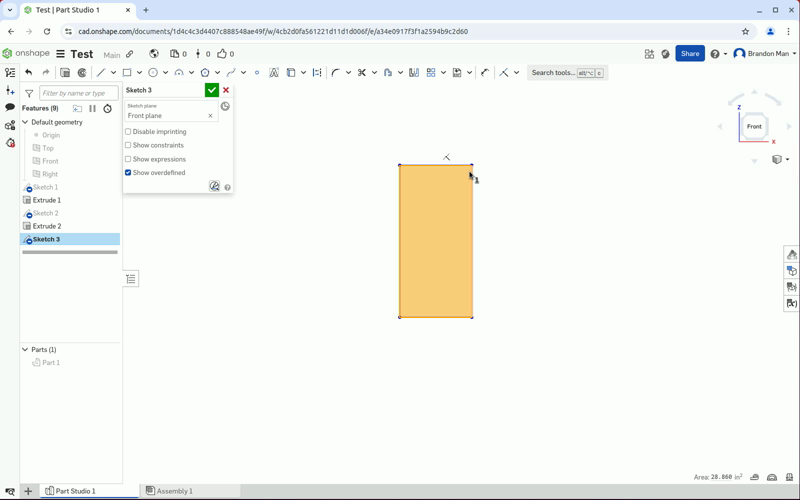
scroll(-6)
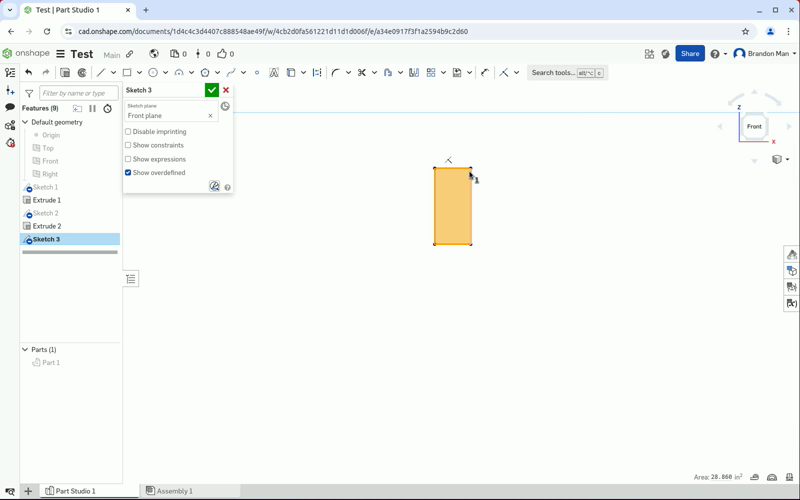
scroll(-6)
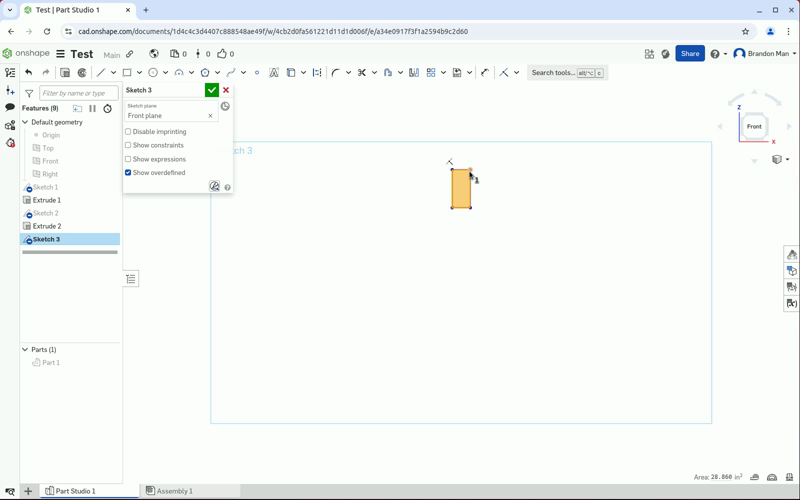
mouse_move(73, 352)
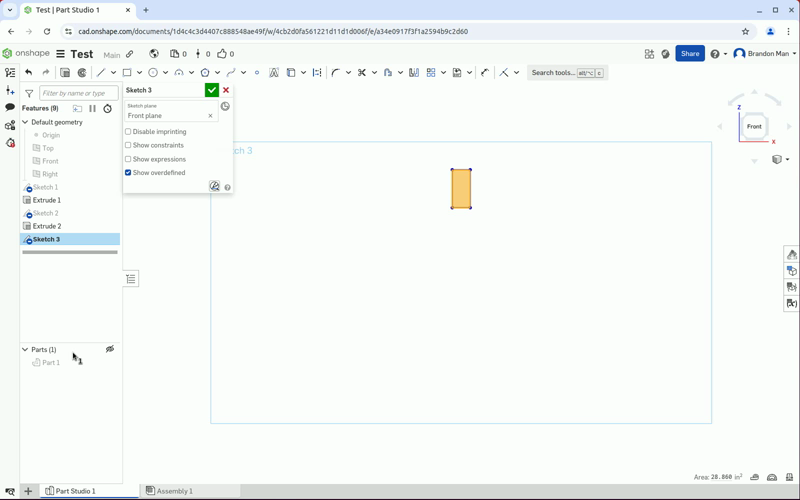
key(shift+y)
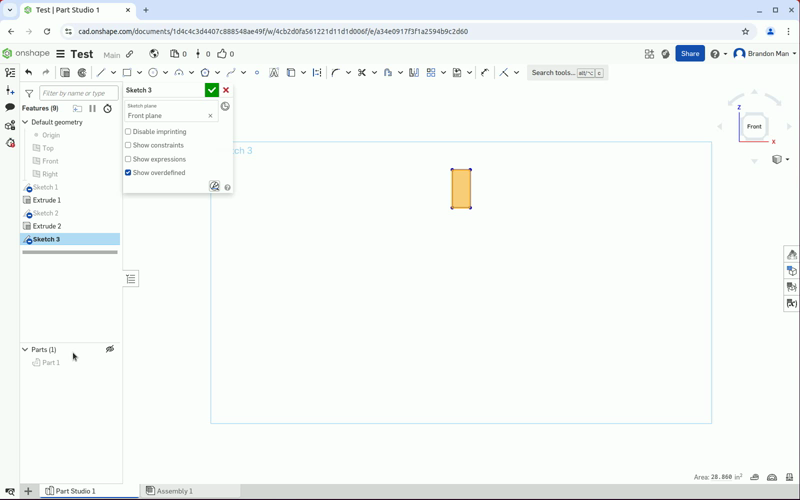
key(shift+e)
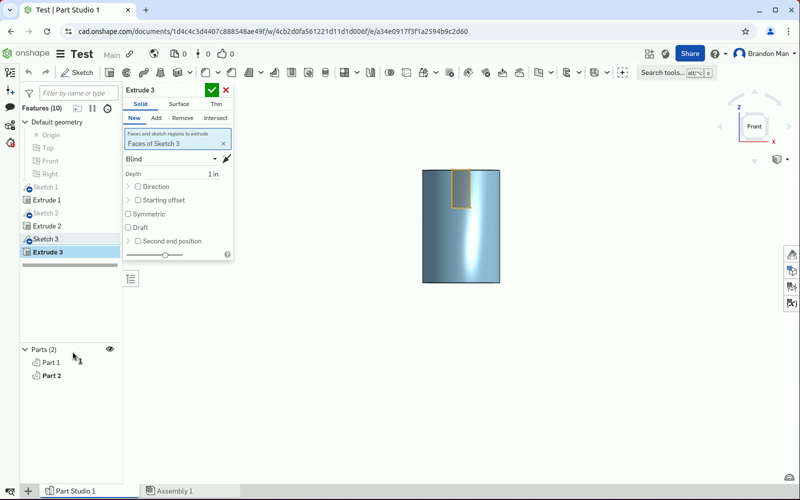
mouse_move(143, 106)
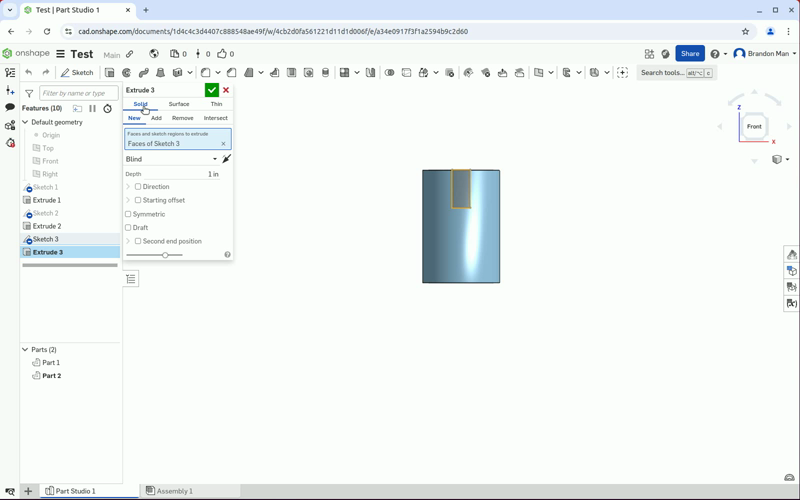
click(143, 106)
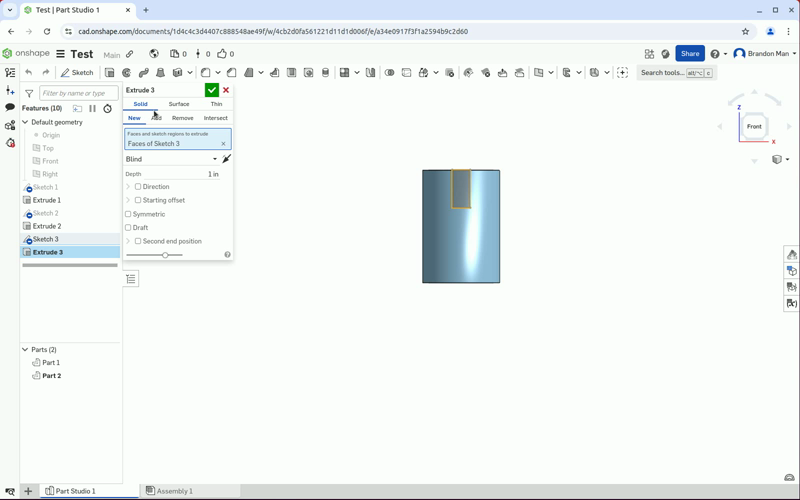
mouse_move(186, 120)
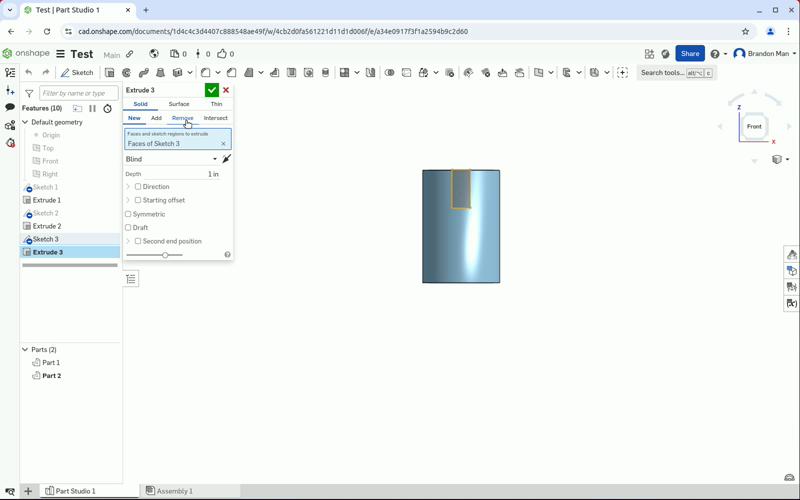
click(186, 120)
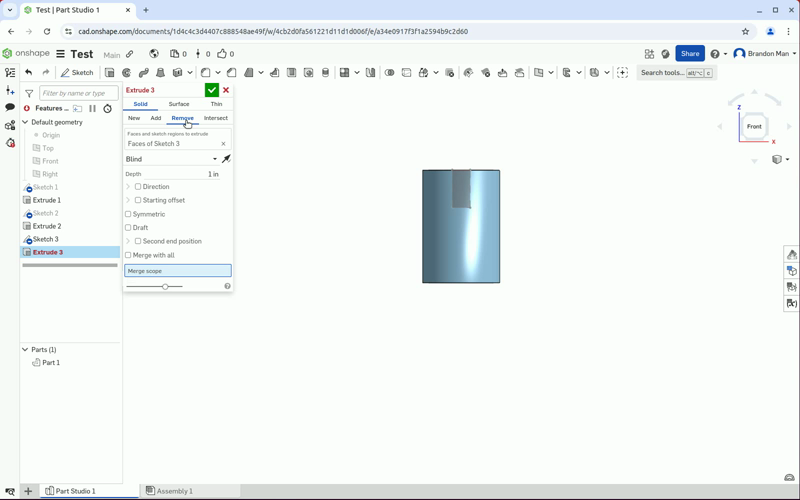
key(tab, 4)
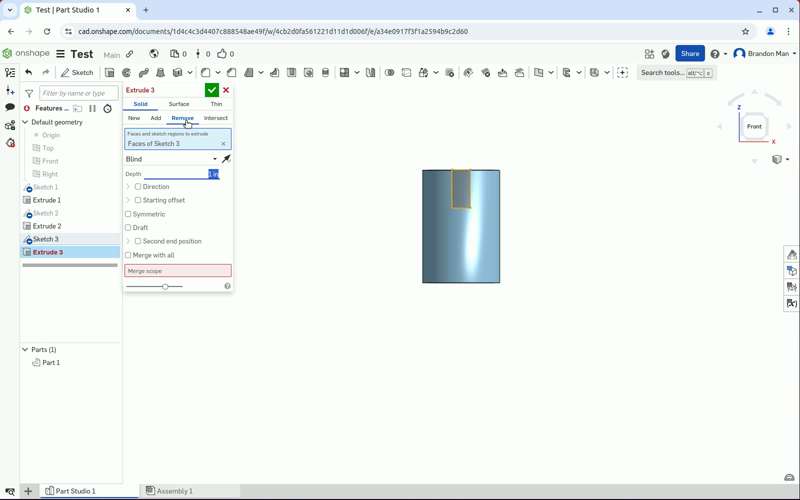
text(-12.758)
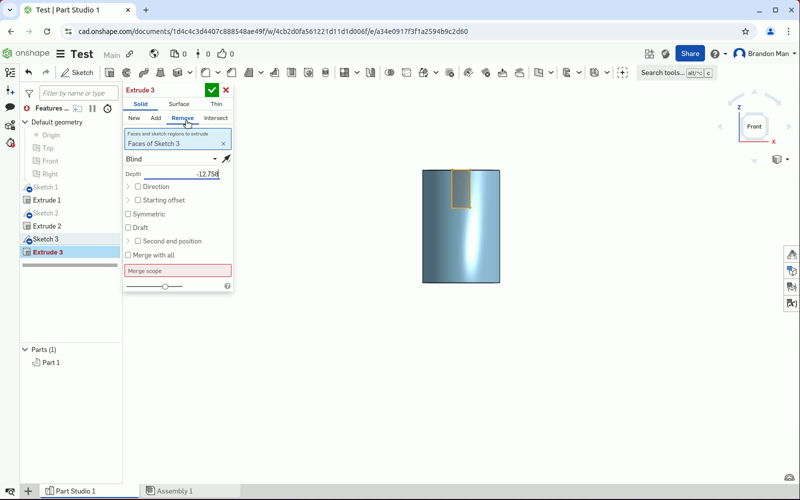
key(tab, 6)
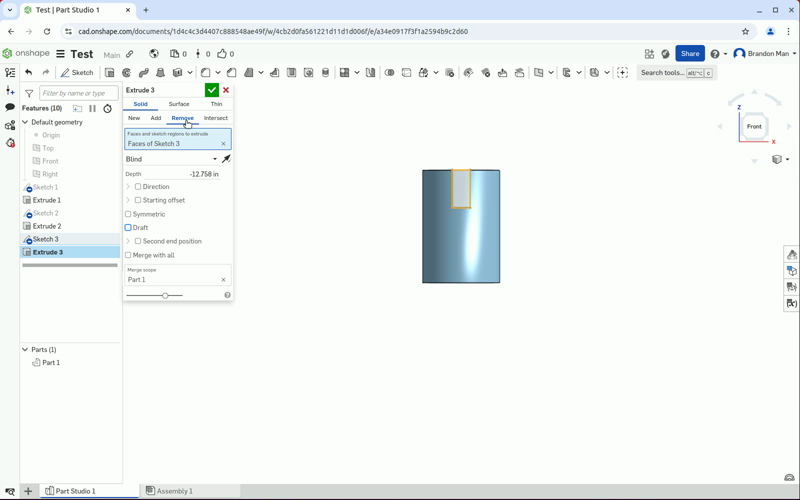
key(space)
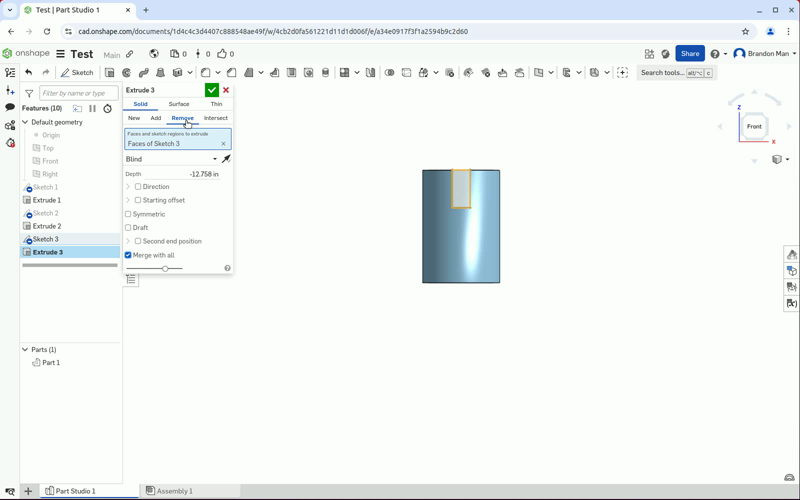
key(enter)
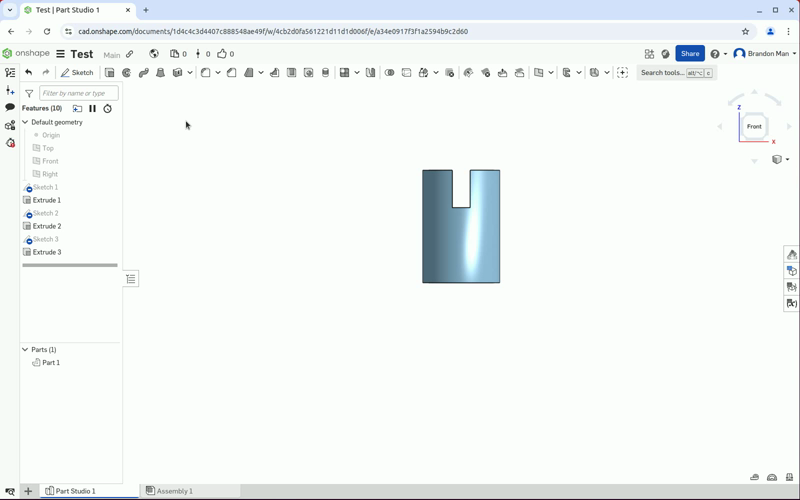
key(shift+h)
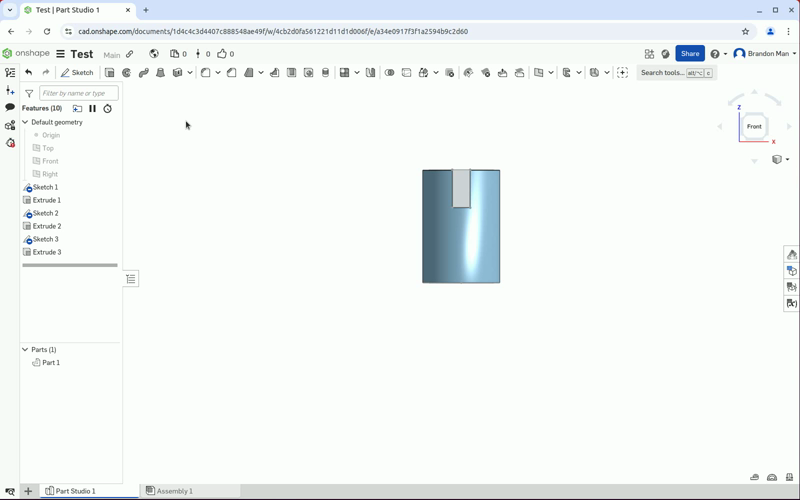
key(shift+h)
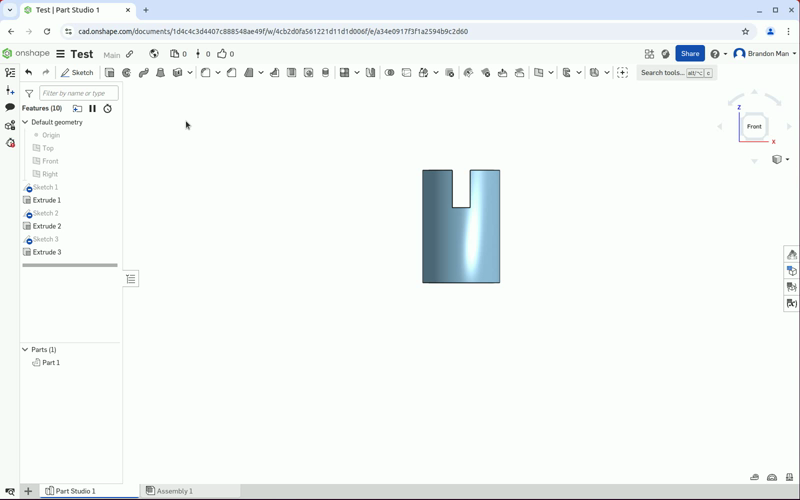
mouse_move(73, 189)
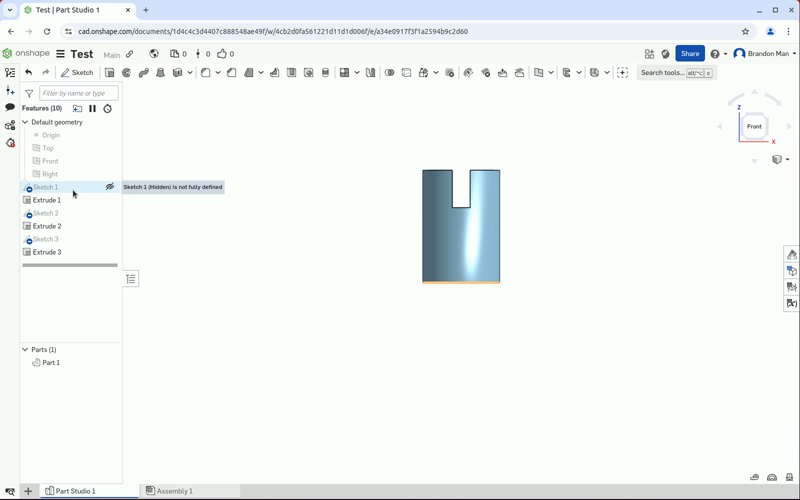
click(73, 189)
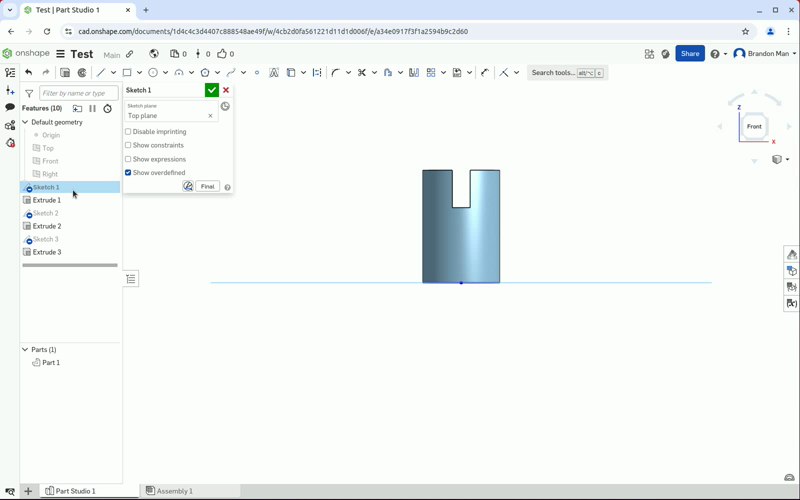
mouse_move(229, 92)
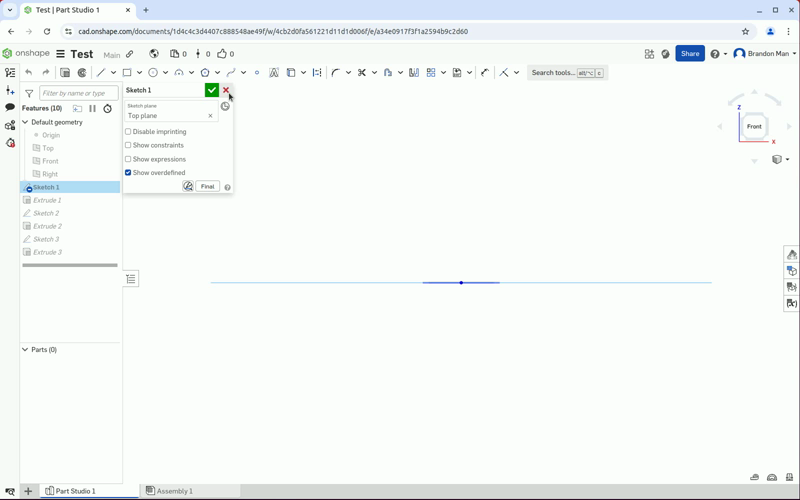
click(229, 92)
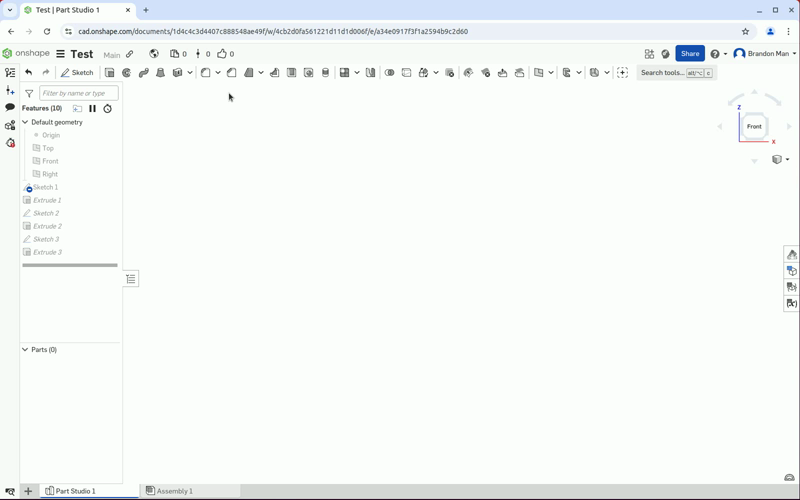
mouse_move(73, 352)
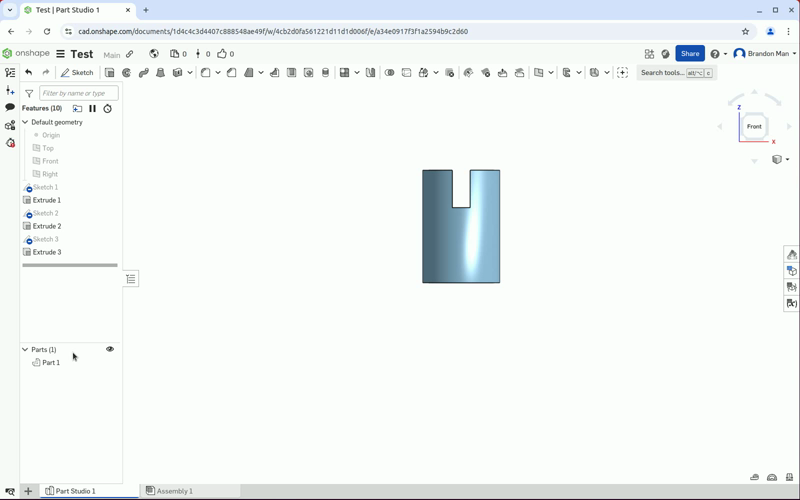
key(y)
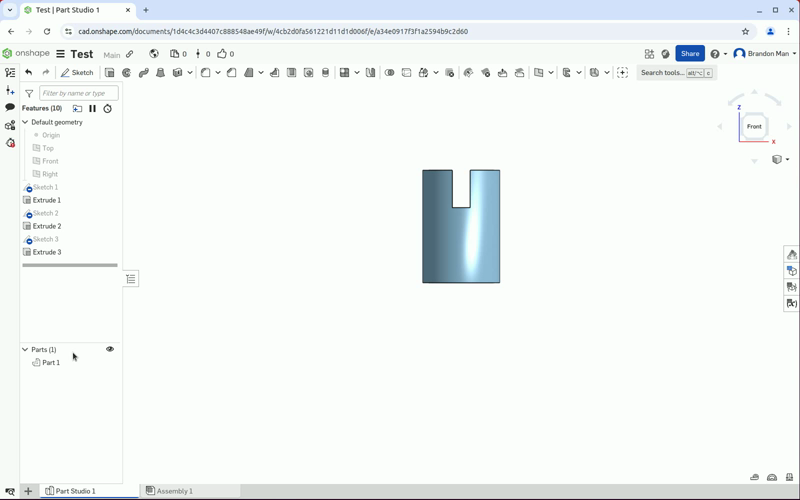
key(shift+p)
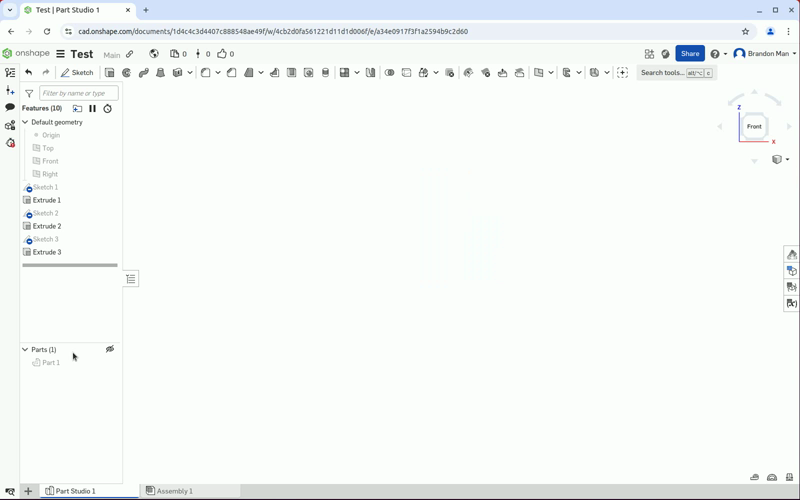
key(space)
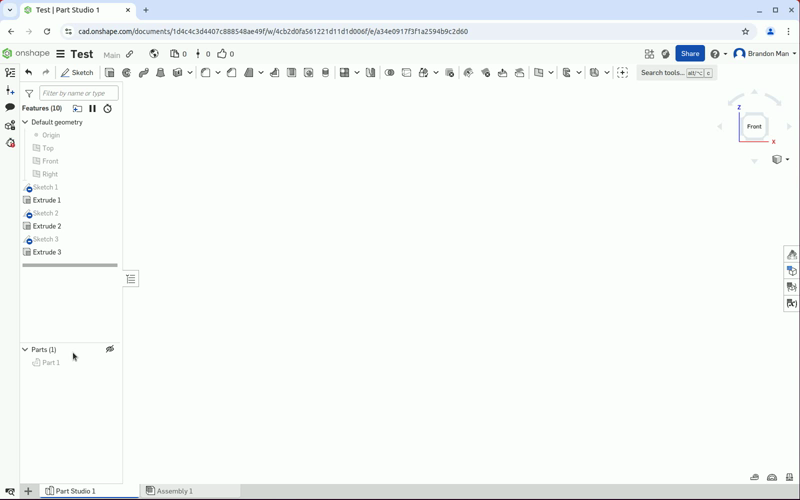
key_down(shift)
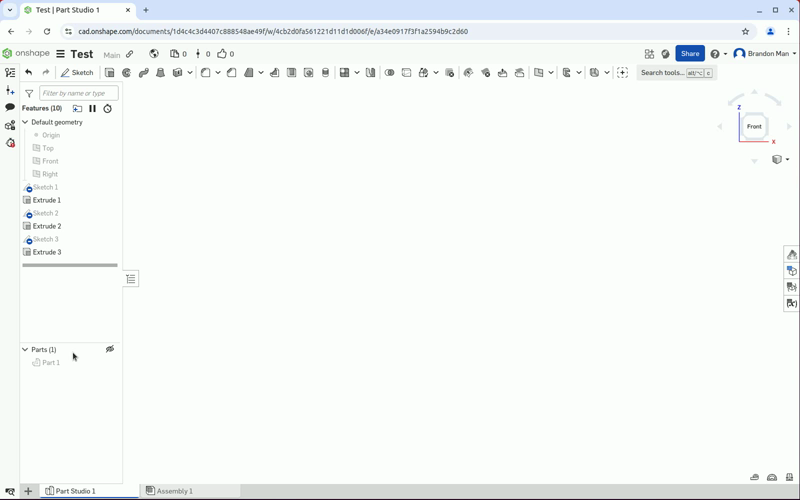
key(left)
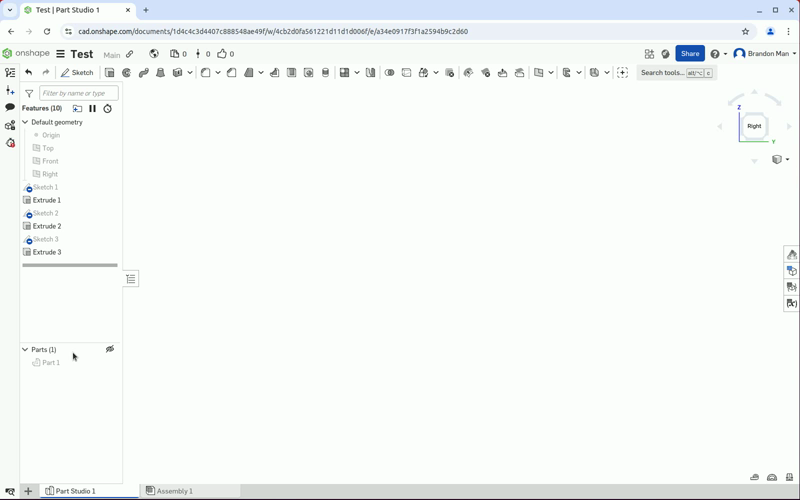
key_up(shift)
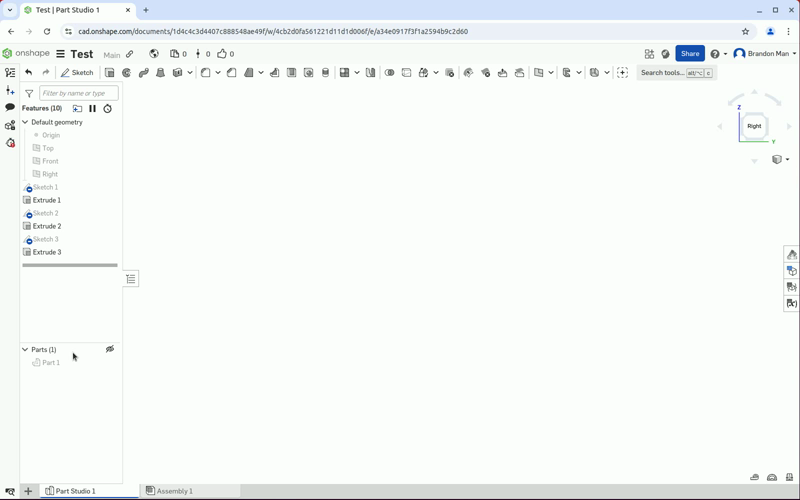
mouse_move(73, 352)
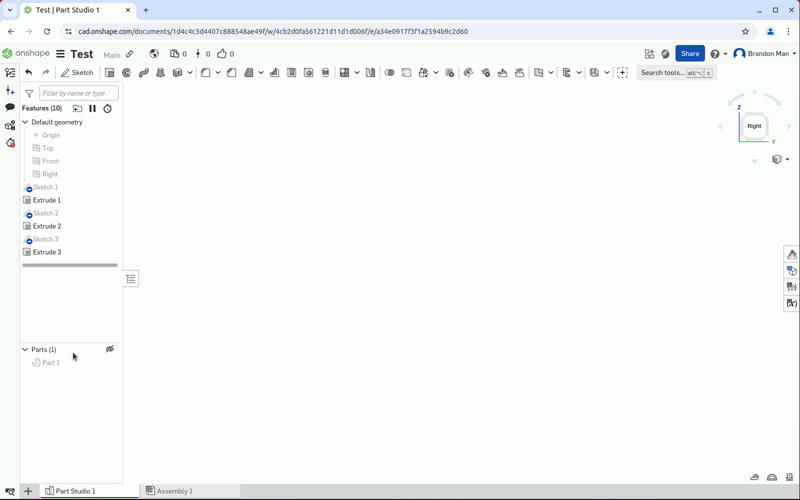
key(shift+y)
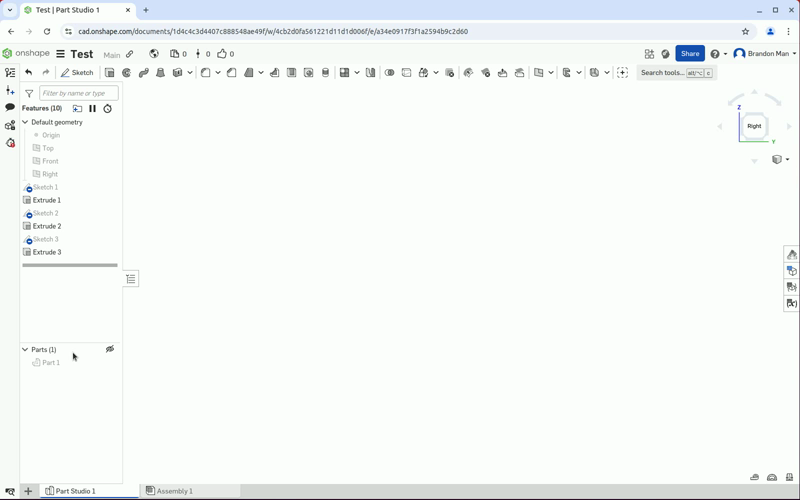
key(shift+s)
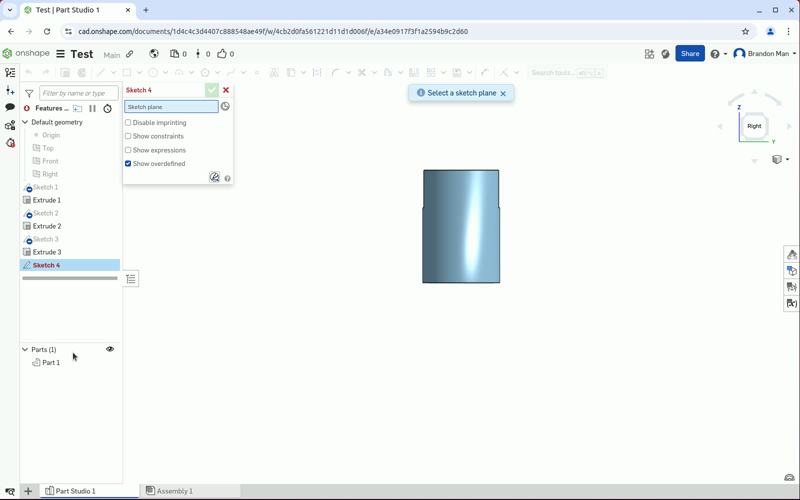
mouse_move(73, 176)
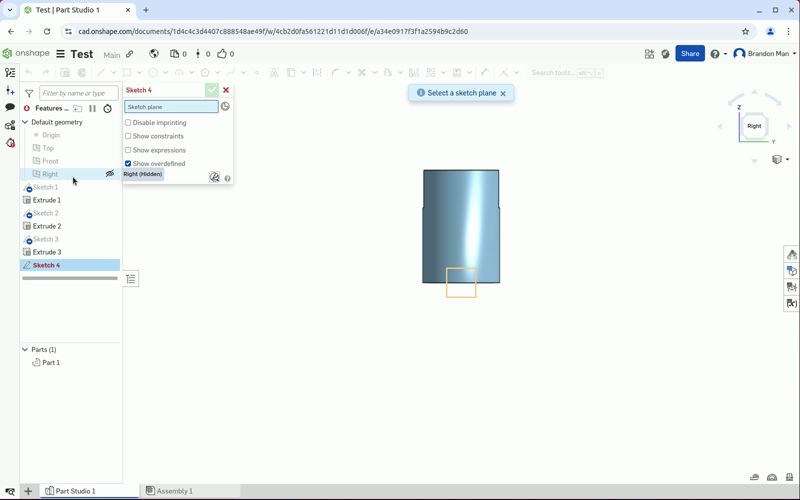
click(73, 176)
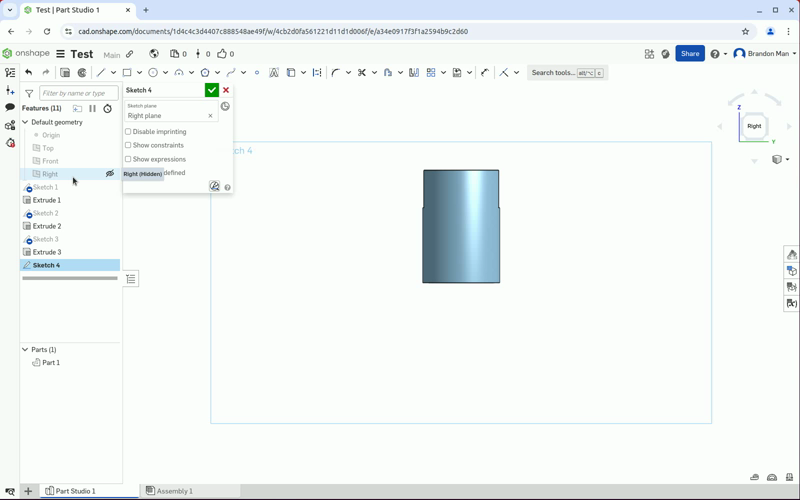
mouse_move(73, 352)
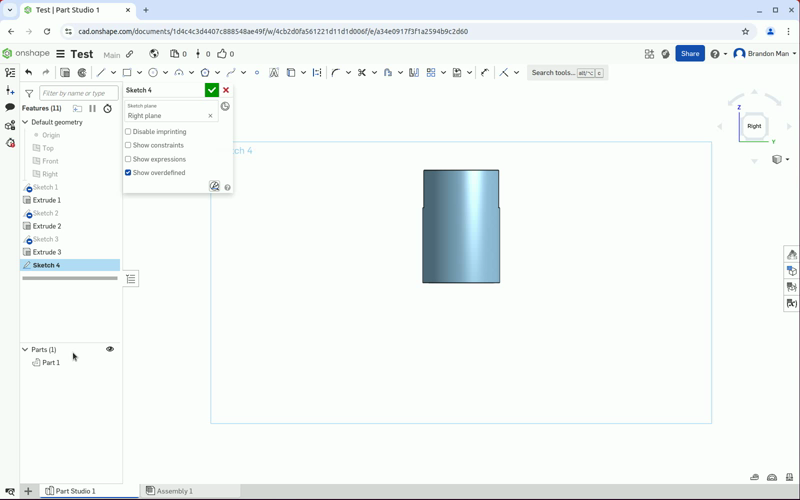
key(y)
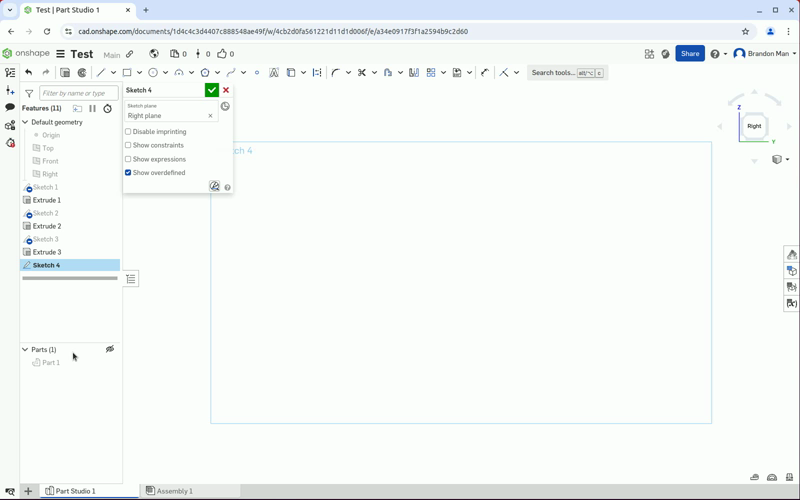
key(l)
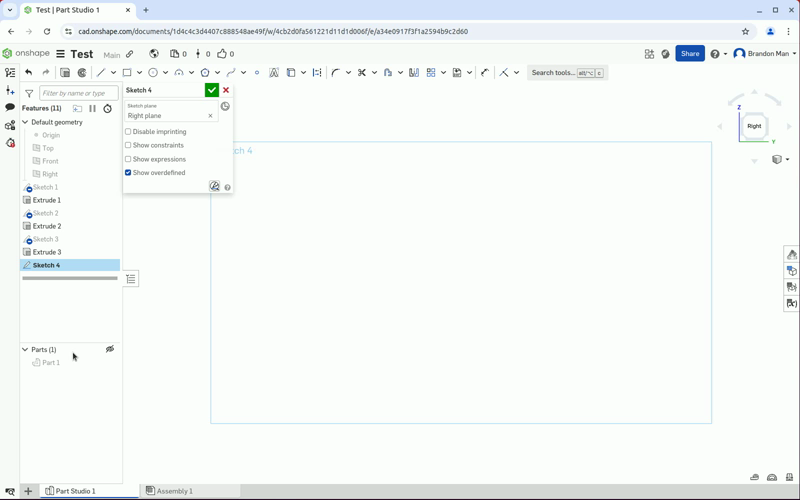
key_down(shift)
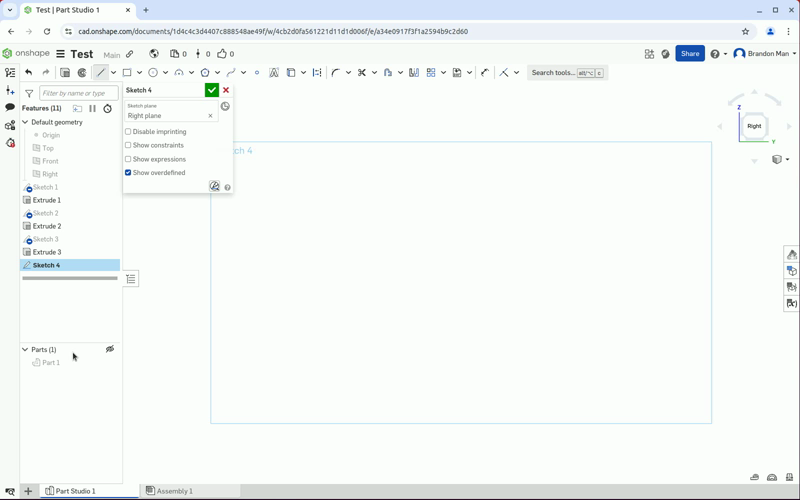
mouse_move(452, 207)
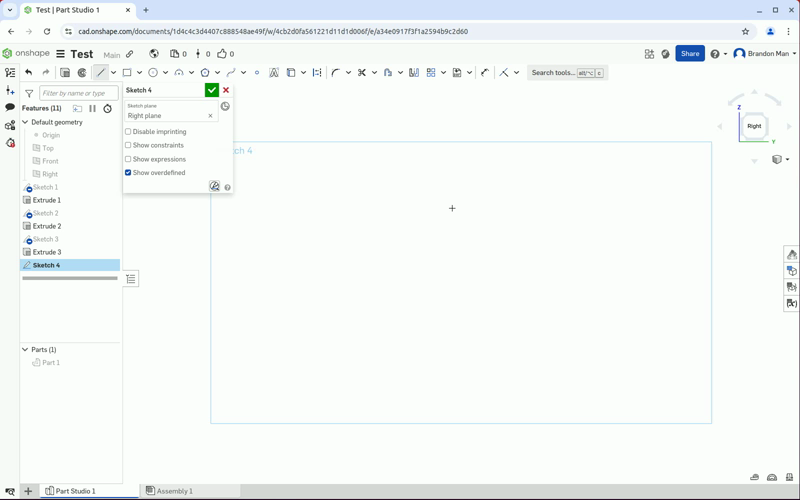
click(452, 207)
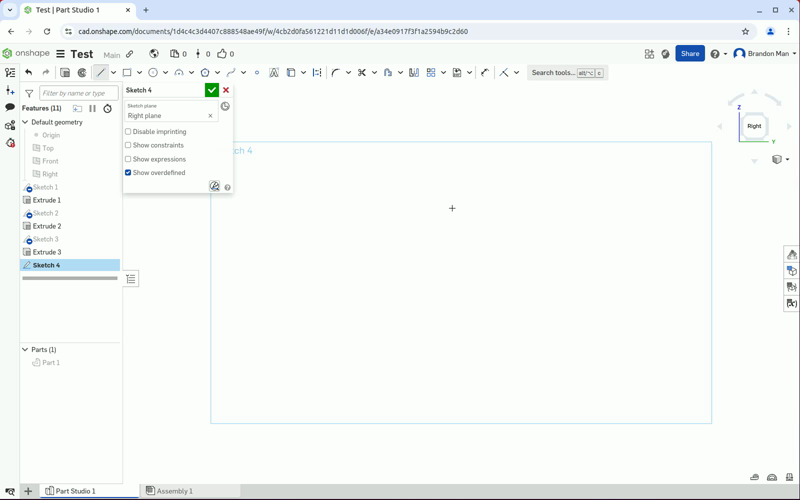
key_up(shift)
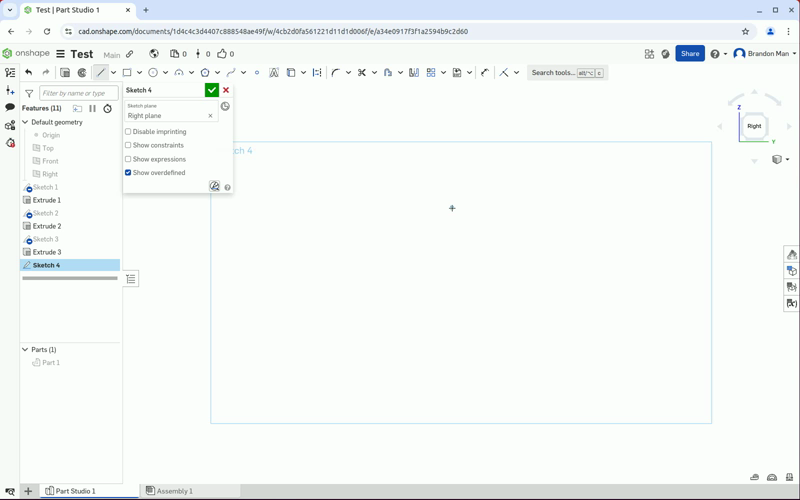
key_down(shift)
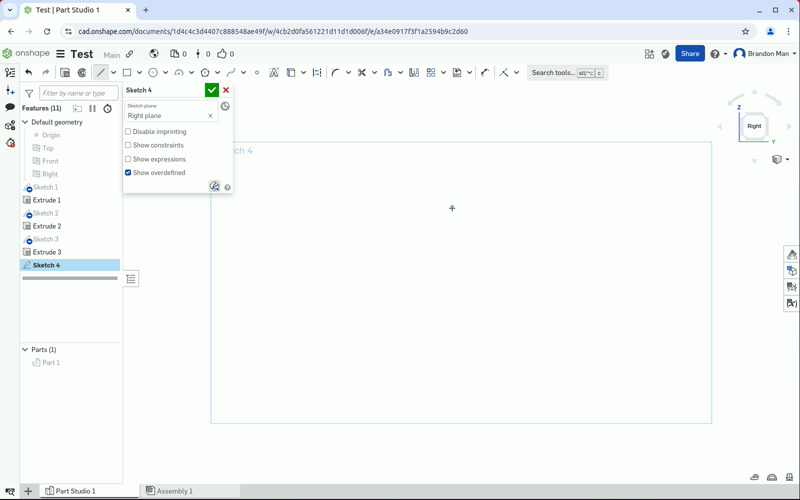
mouse_move(482, 207)
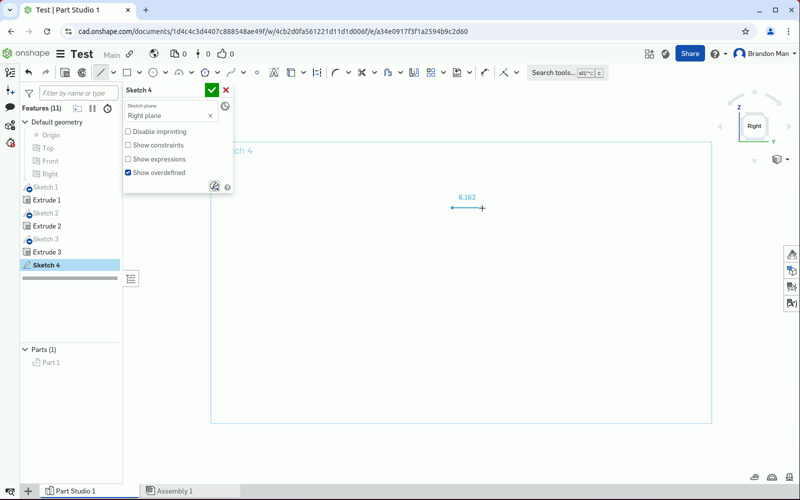
mouse_move(470, 207)
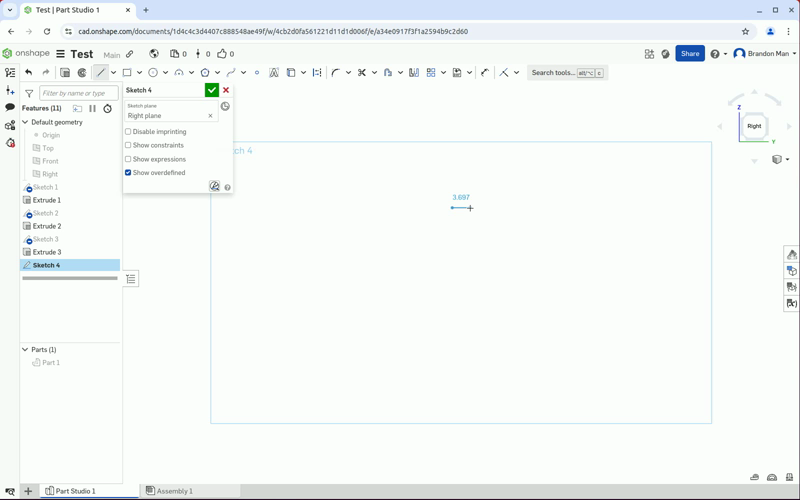
click(470, 207)
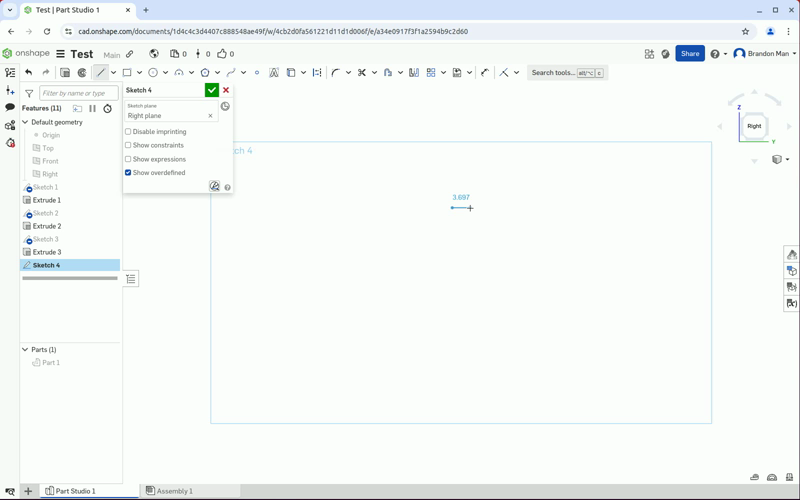
key_up(shift)
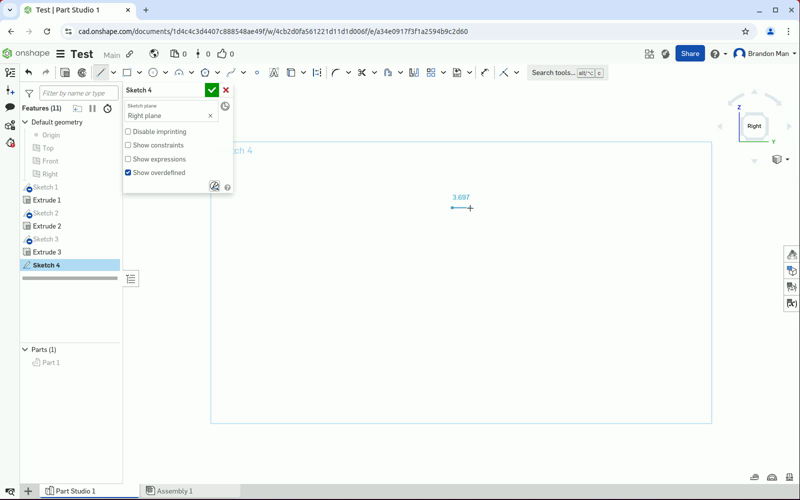
key_down(shift)
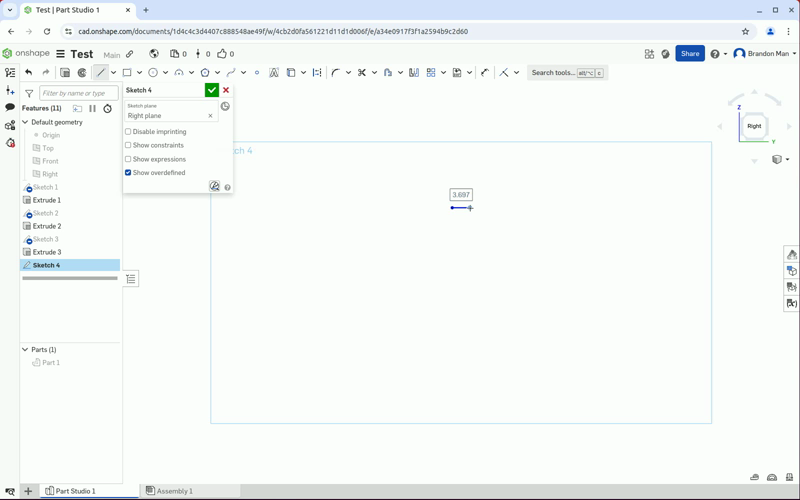
mouse_move(500, 207)
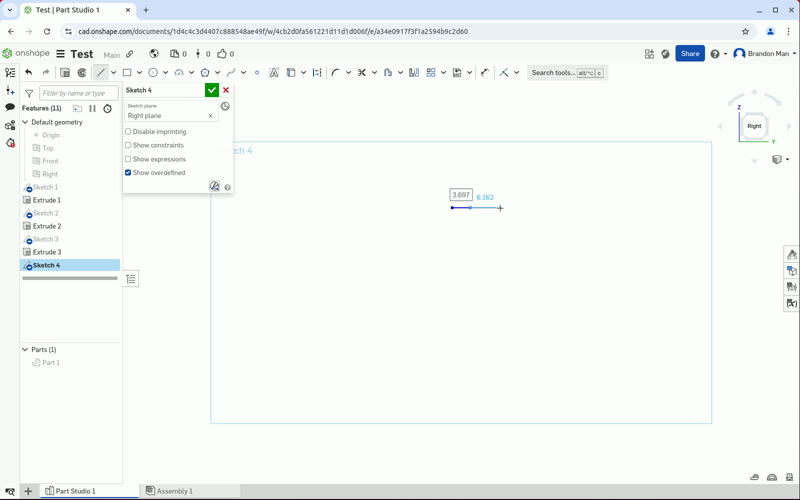
mouse_move(470, 169)
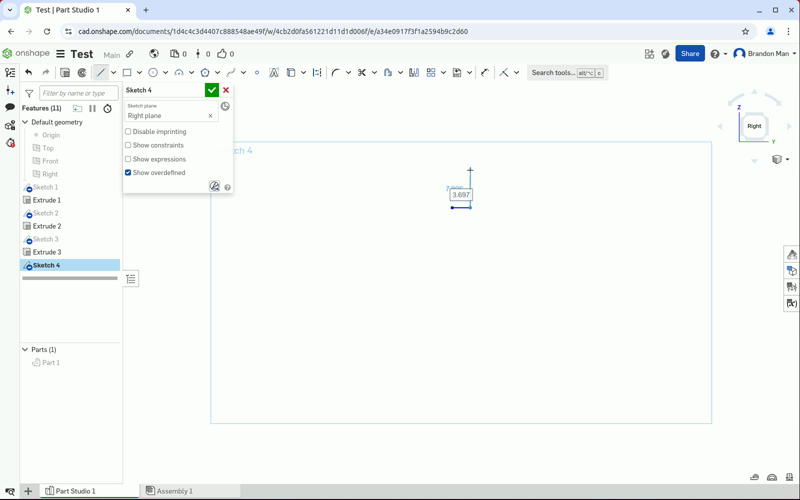
click(470, 169)
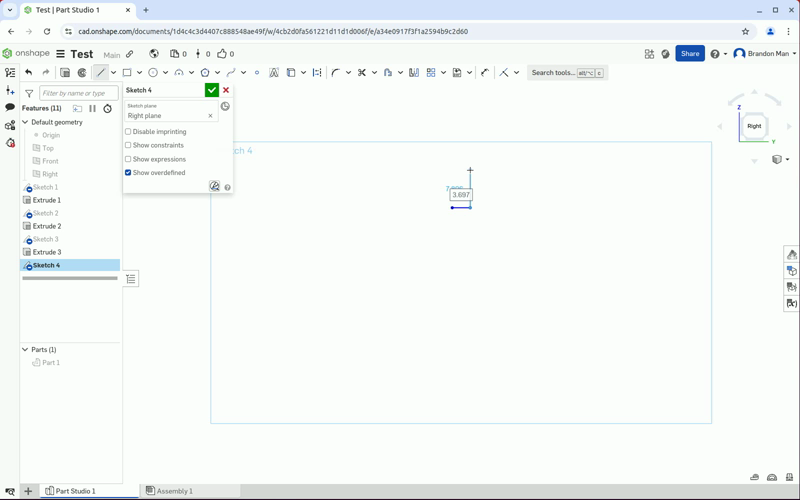
key_up(shift)
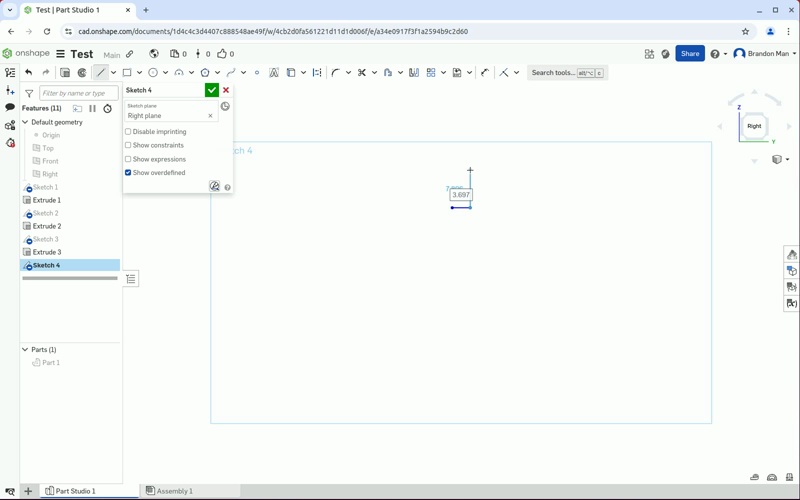
key_down(shift)
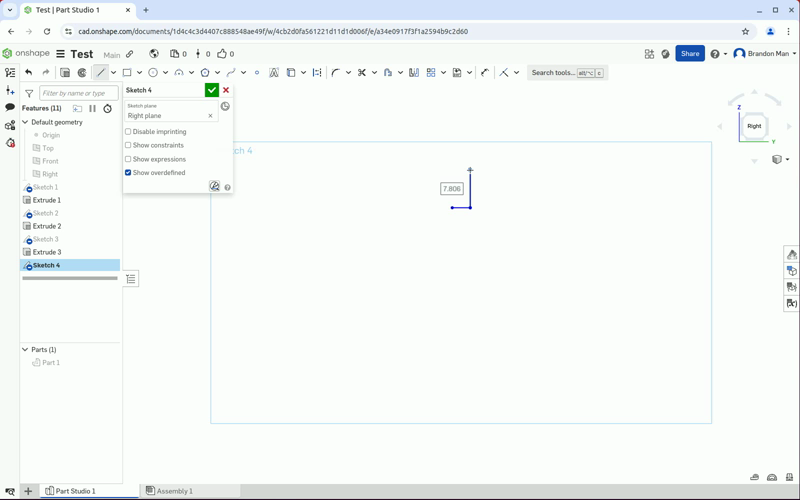
mouse_move(500, 169)
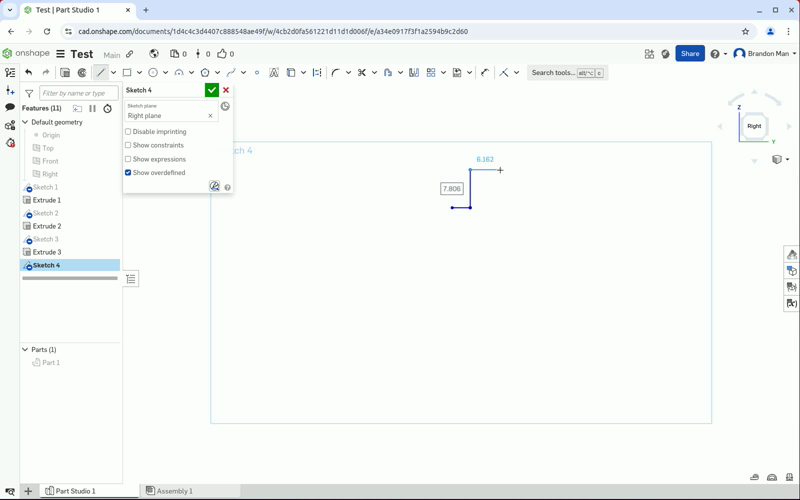
mouse_move(452, 169)
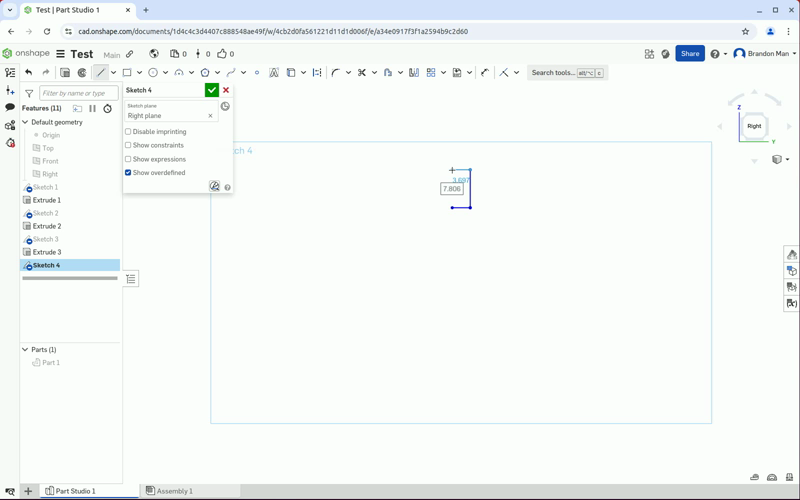
click(452, 169)
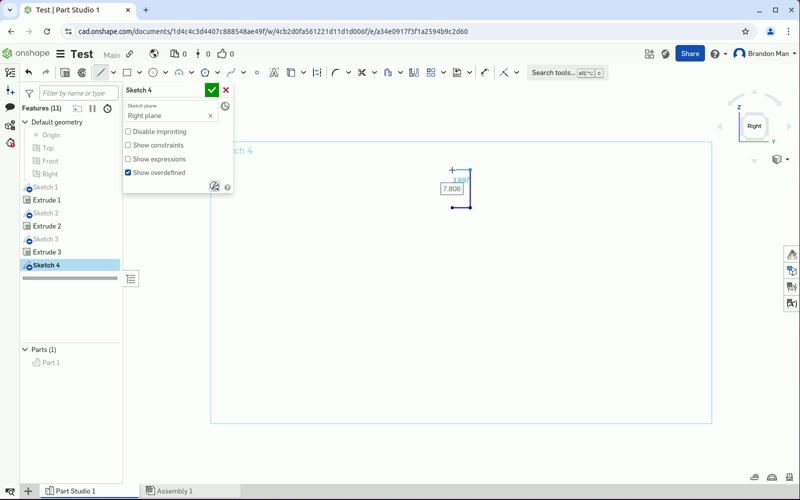
key_up(shift)
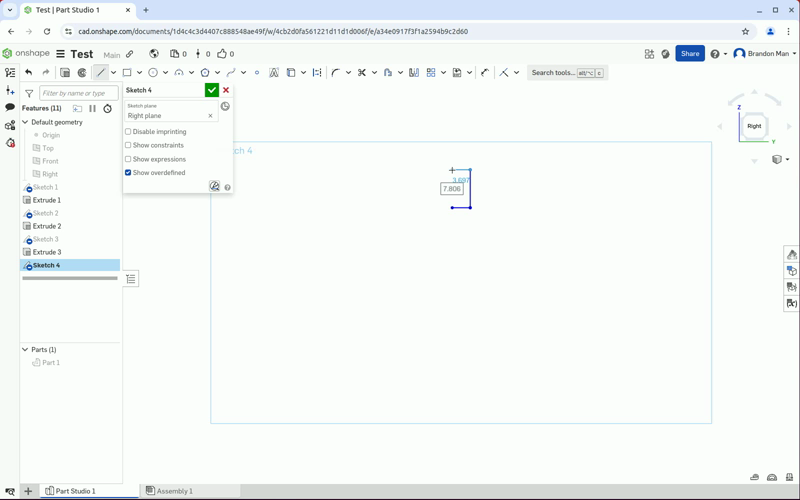
mouse_move(482, 169)
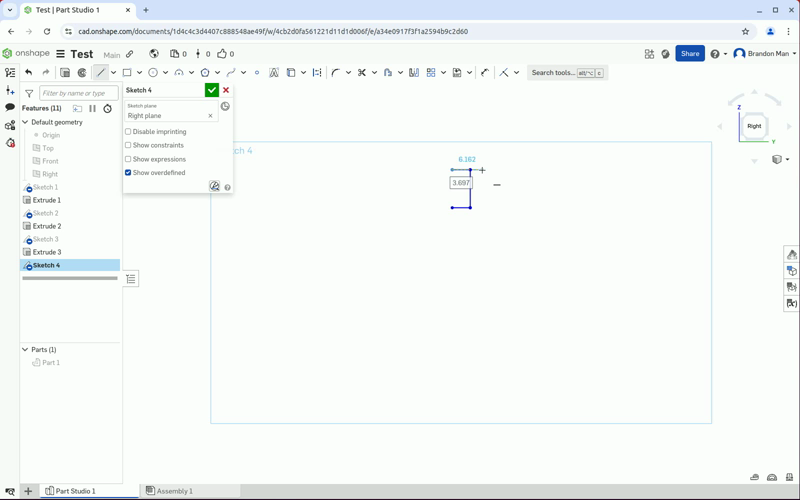
key_down(shift)
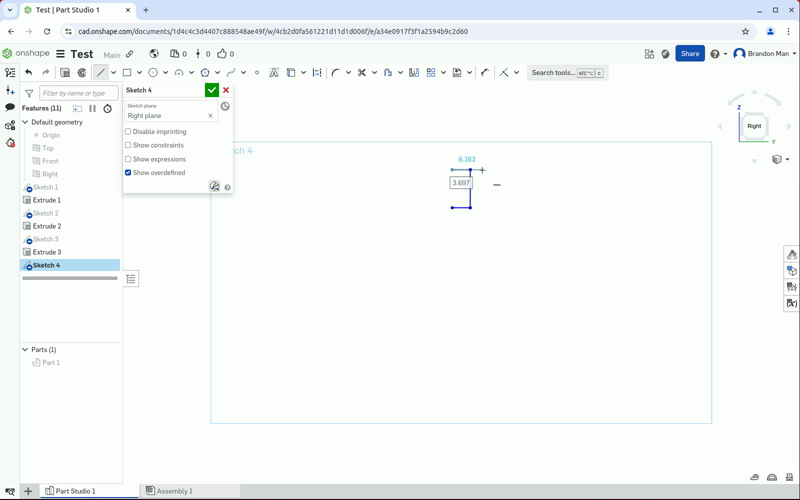
mouse_move(452, 207)
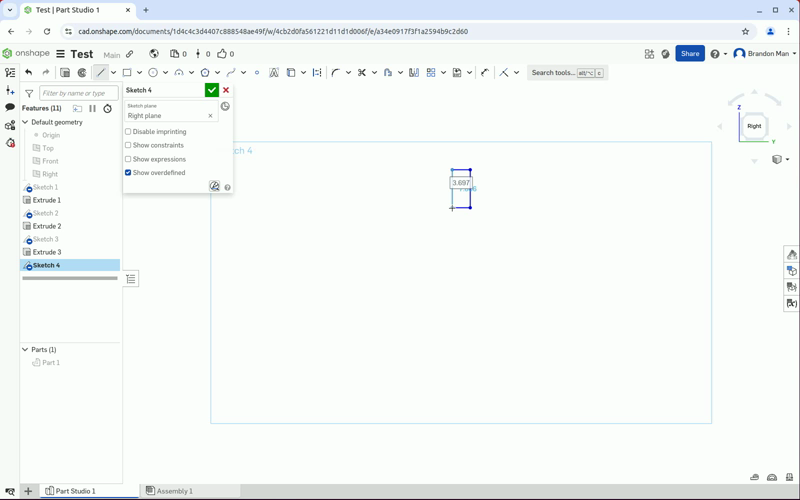
key_up(shift)
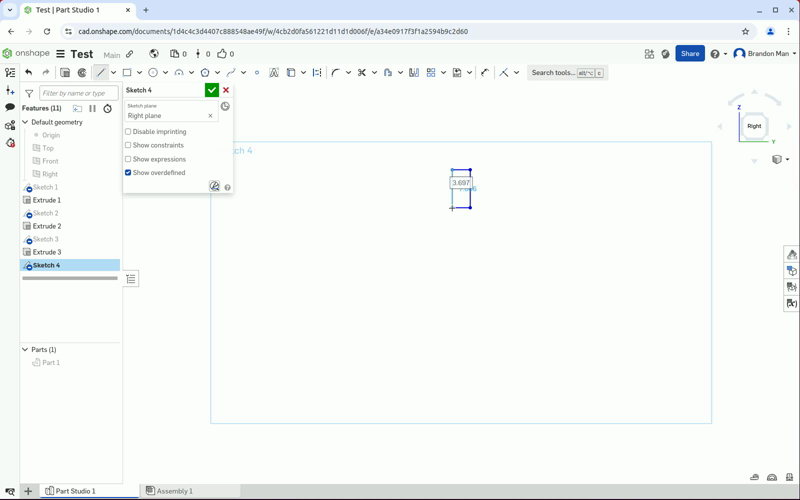
click(452, 207)
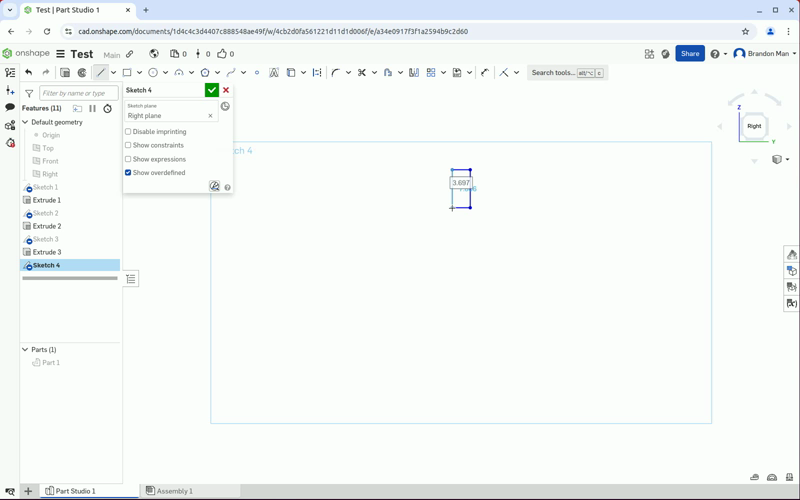
key(esc)
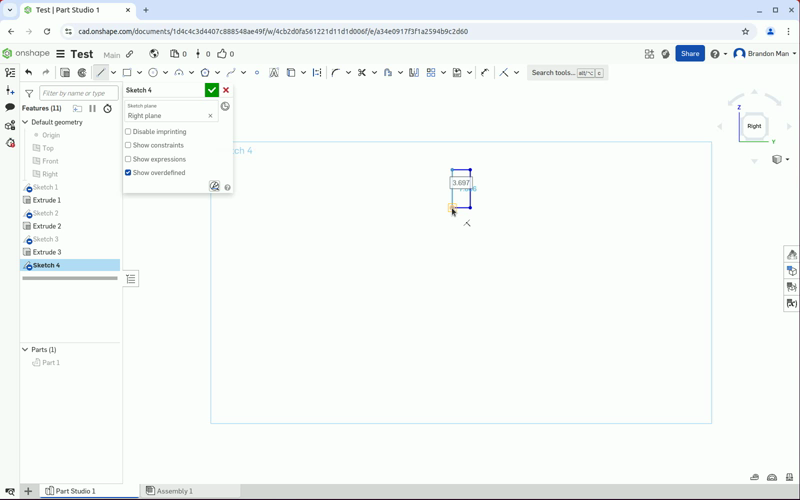
mouse_move(469, 170)
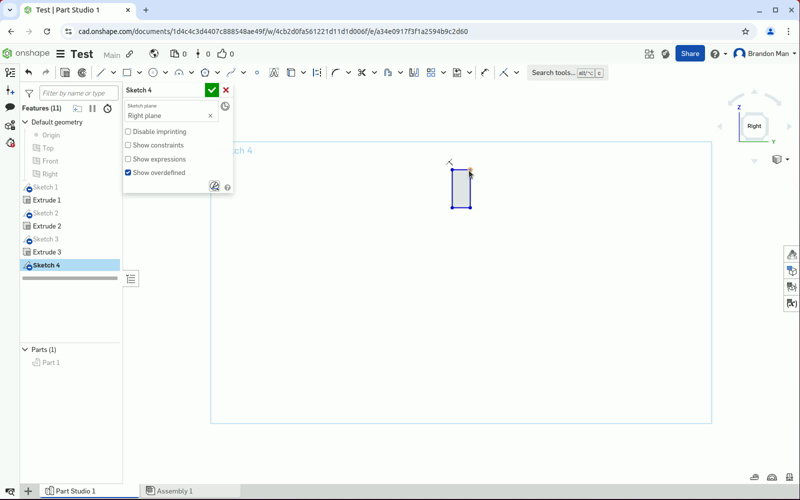
scroll(6)
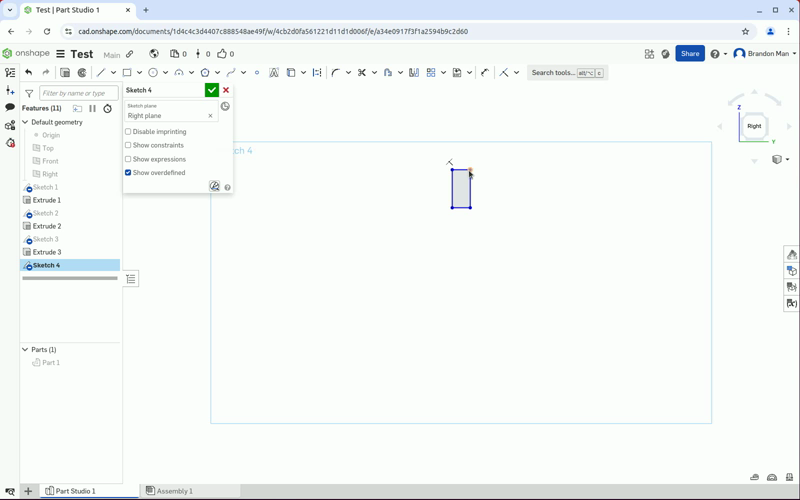
scroll(6)
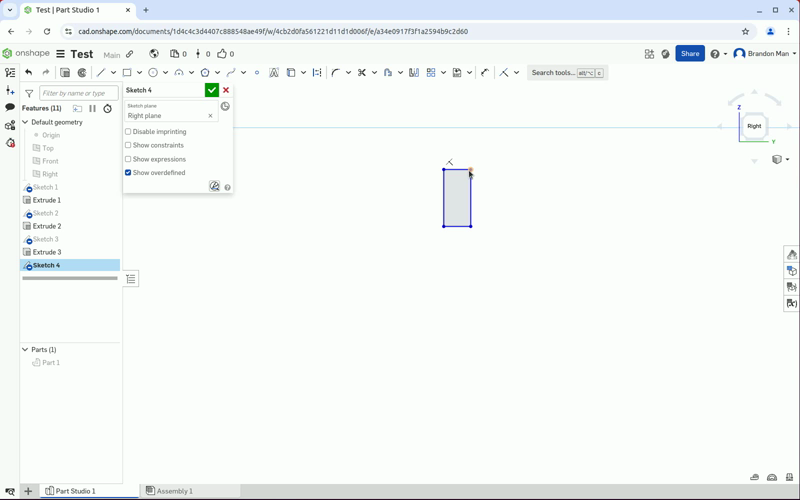
scroll(6)
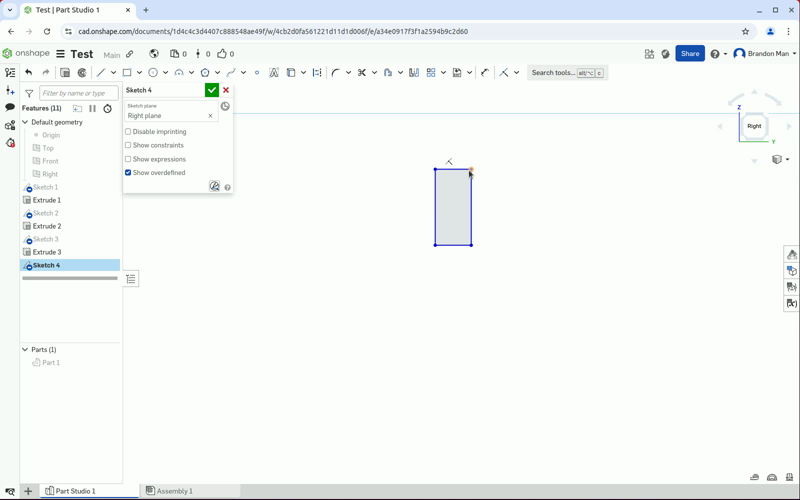
scroll(6)
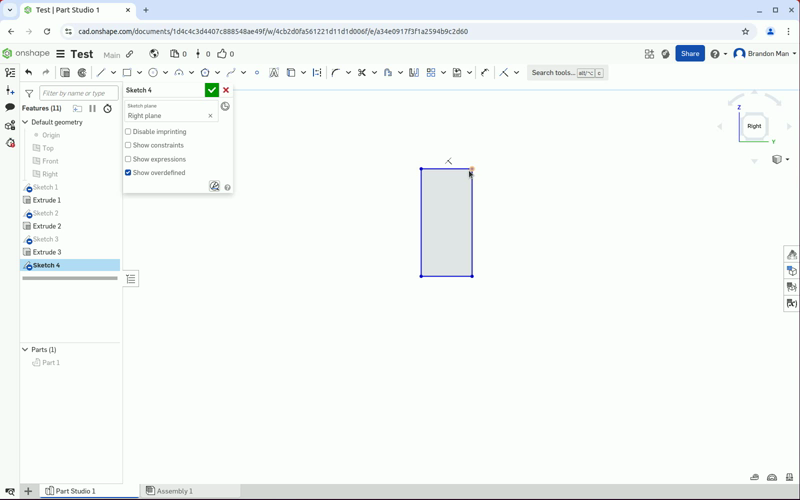
scroll(6)
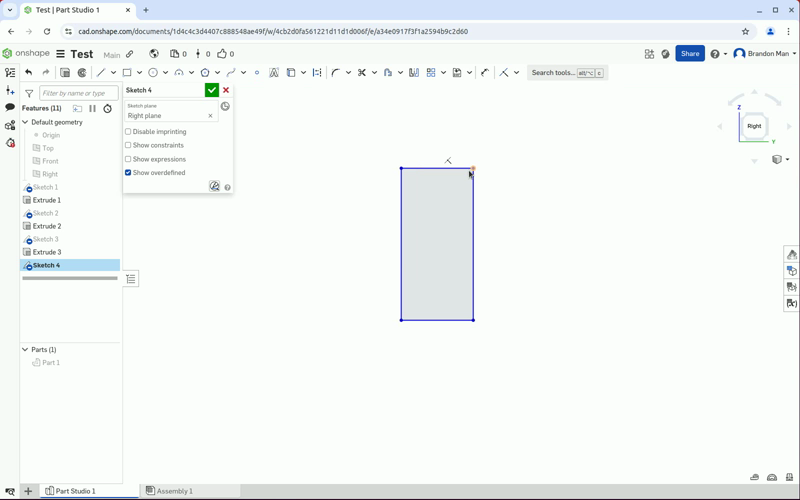
scroll(6)
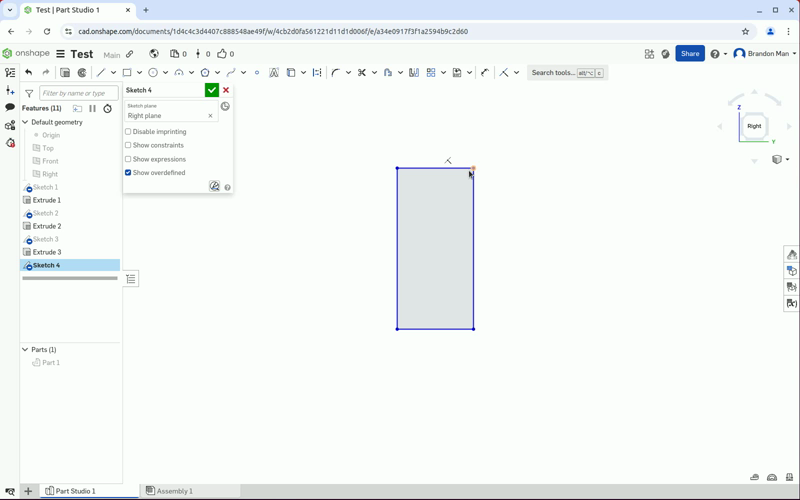
scroll(6)
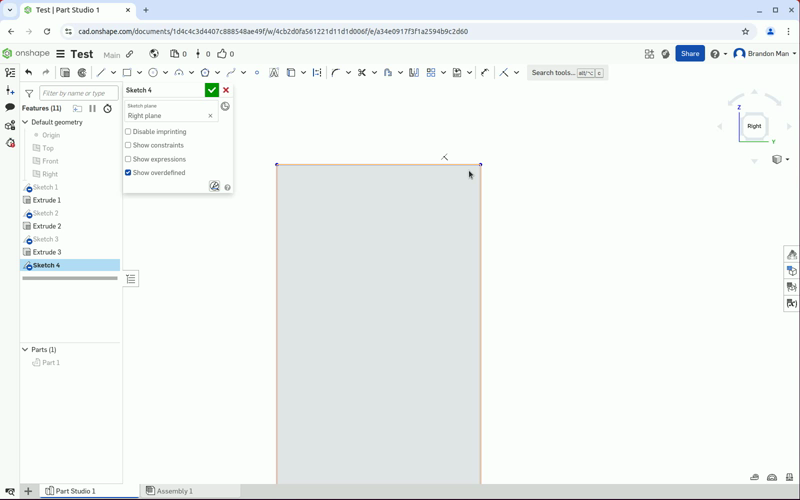
click(469, 170)
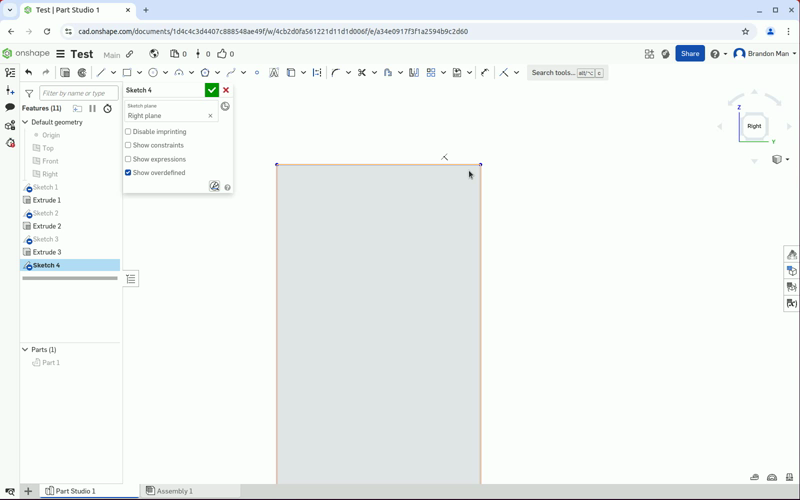
scroll(-6)
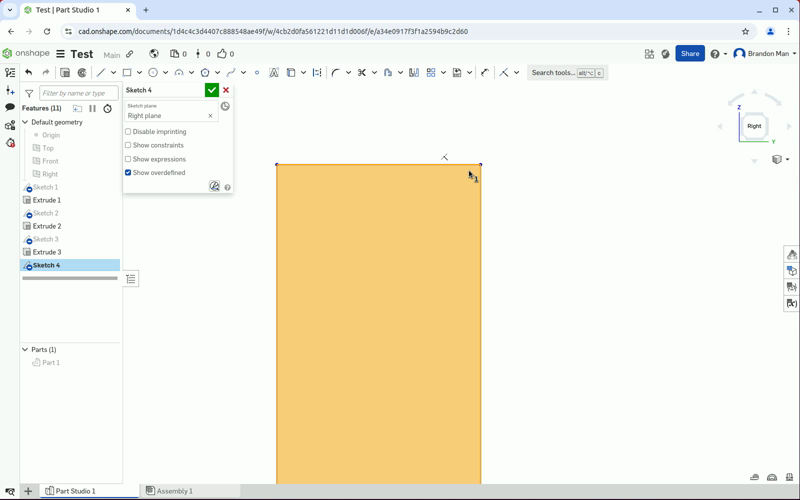
scroll(-6)
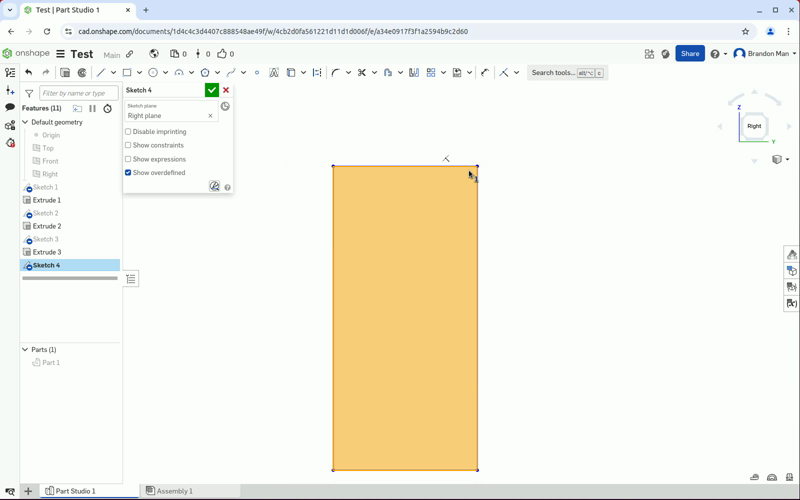
scroll(-6)
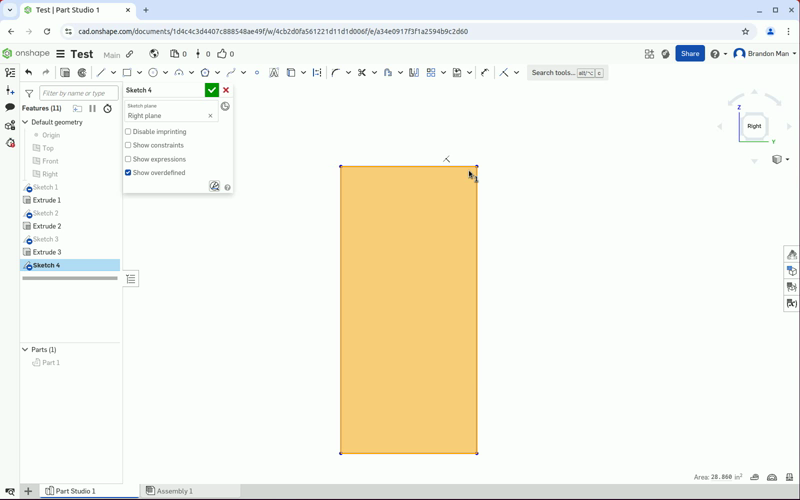
scroll(-6)
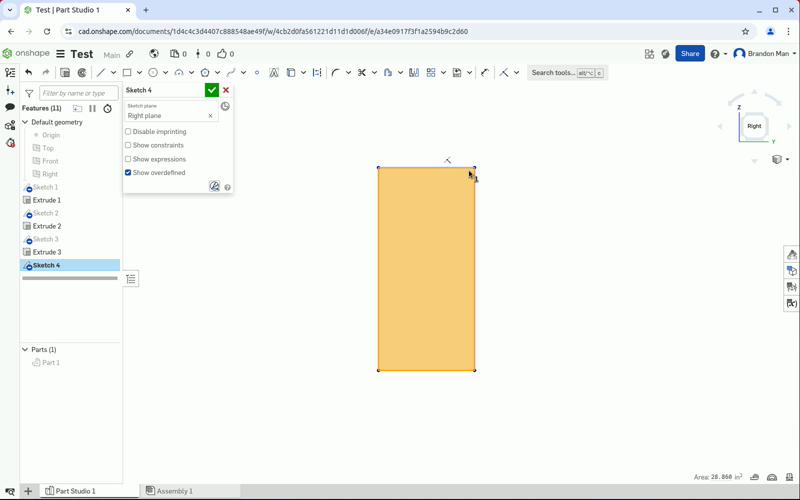
scroll(-6)
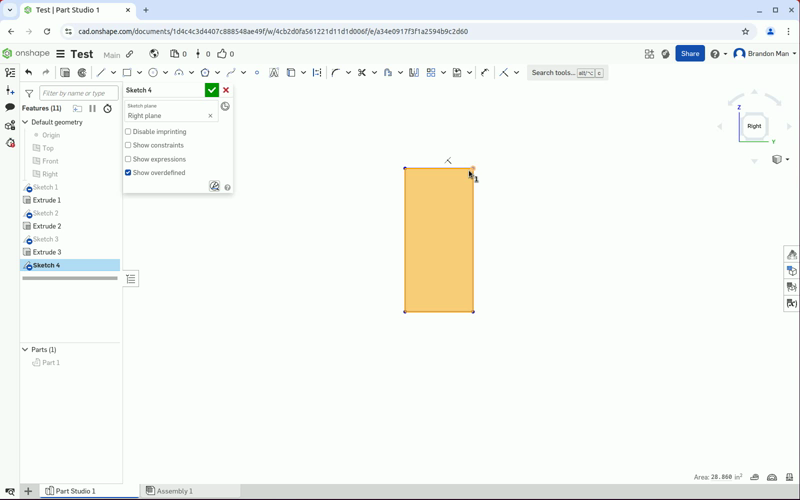
scroll(-6)
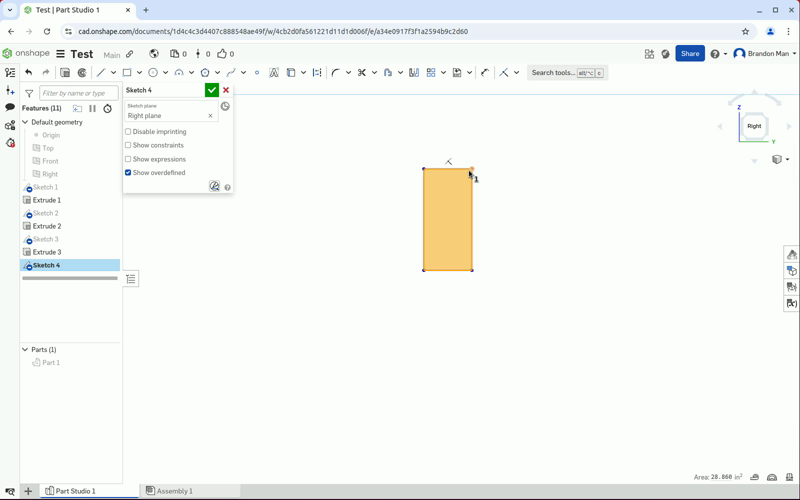
scroll(-6)
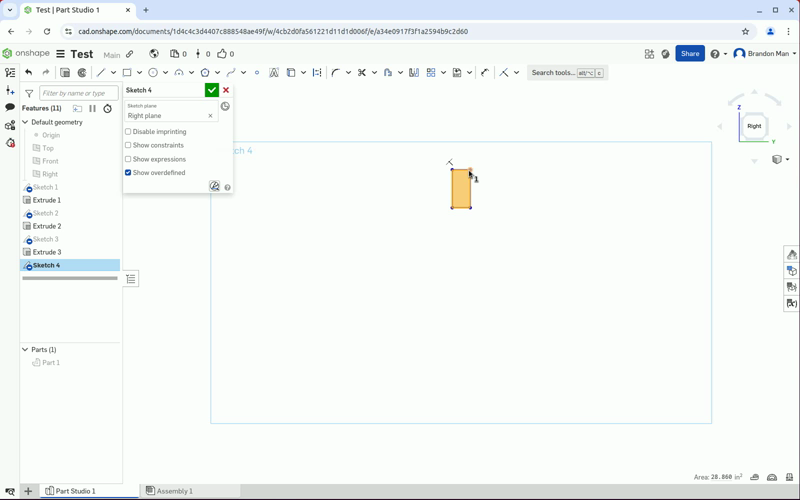
mouse_move(73, 352)
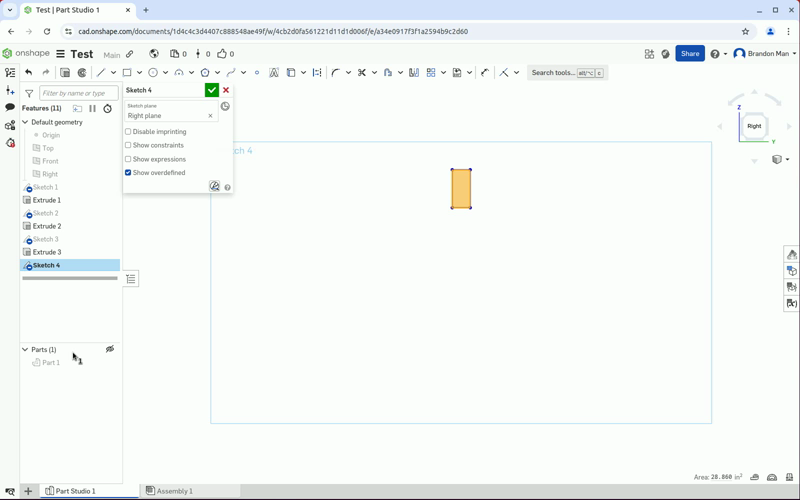
key(shift+y)
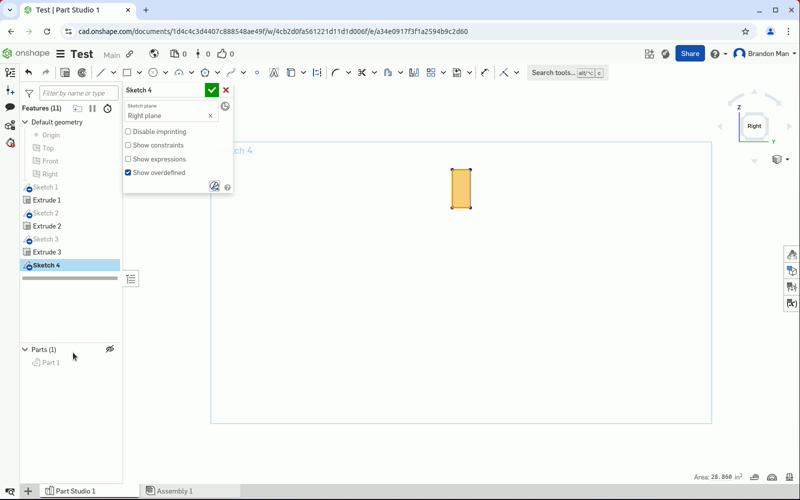
key(shift+e)
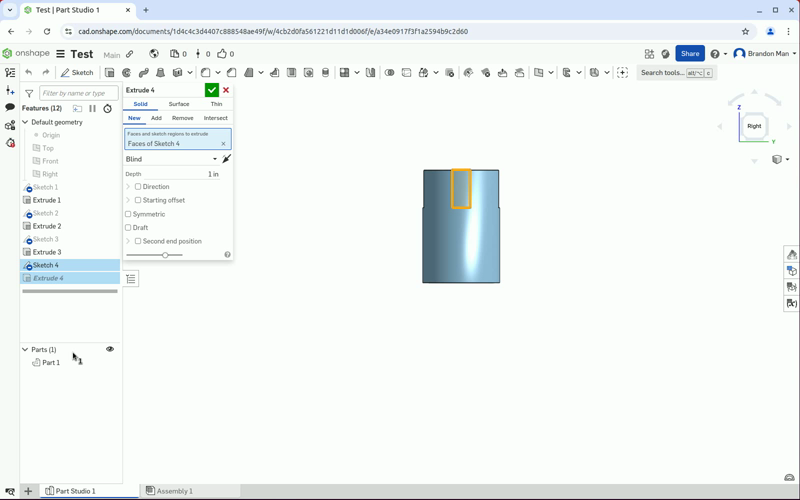
mouse_move(143, 106)
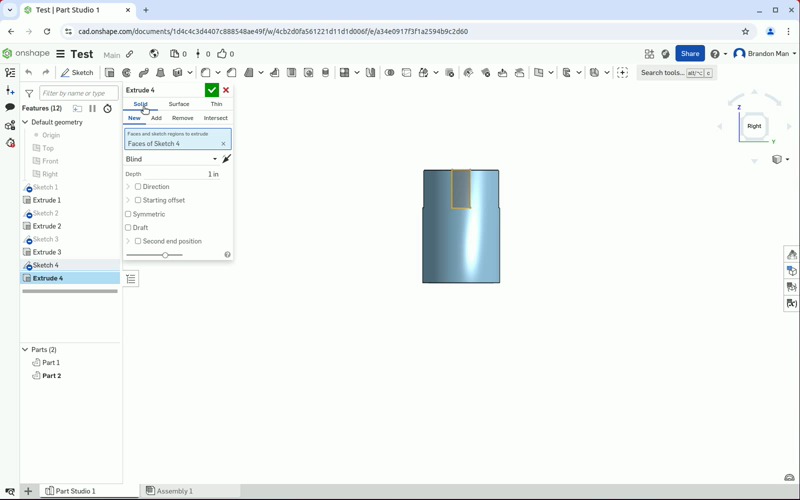
click(143, 106)
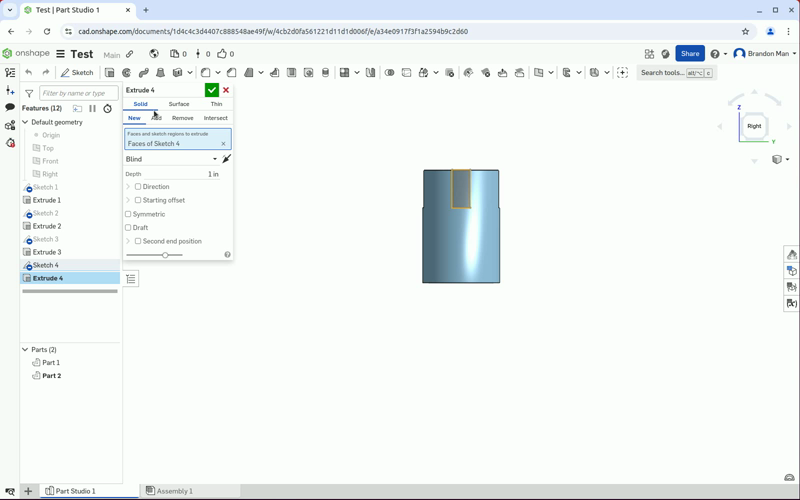
mouse_move(186, 120)
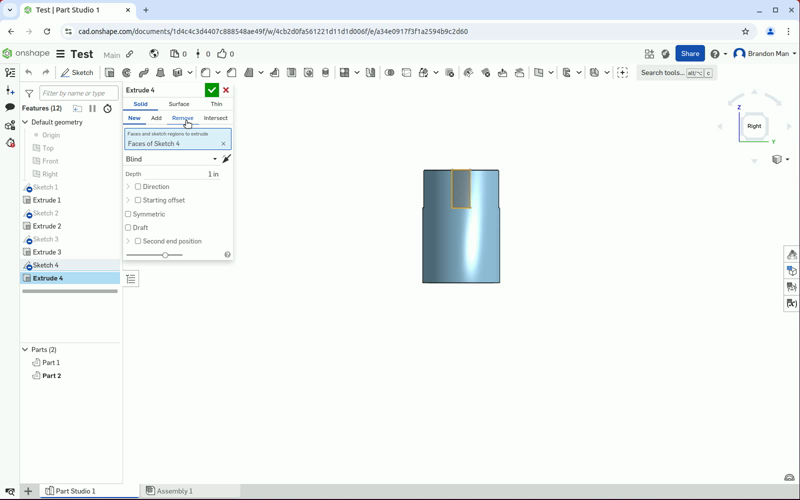
click(186, 120)
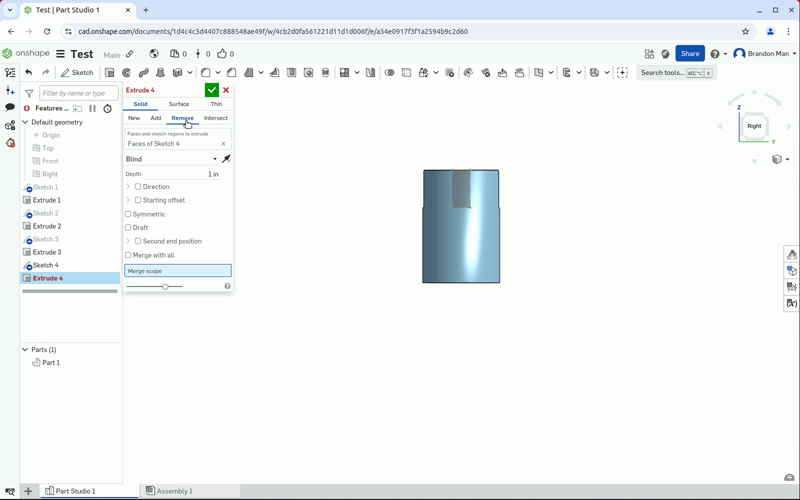
key(tab, 4)
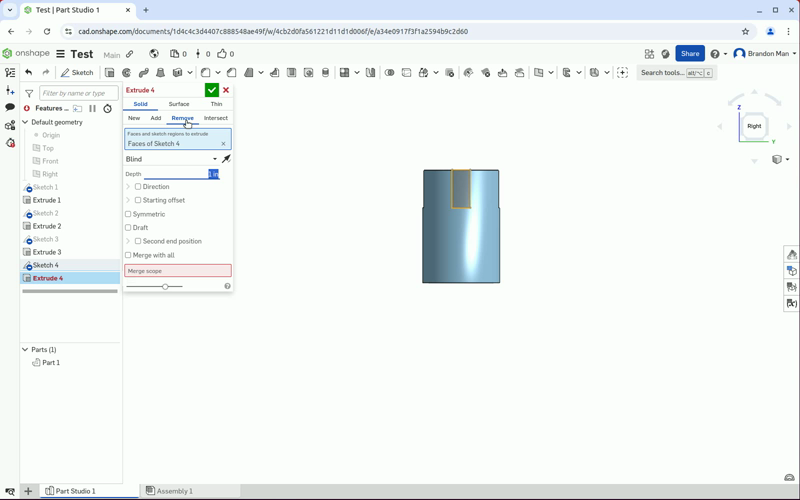
text(12.758)
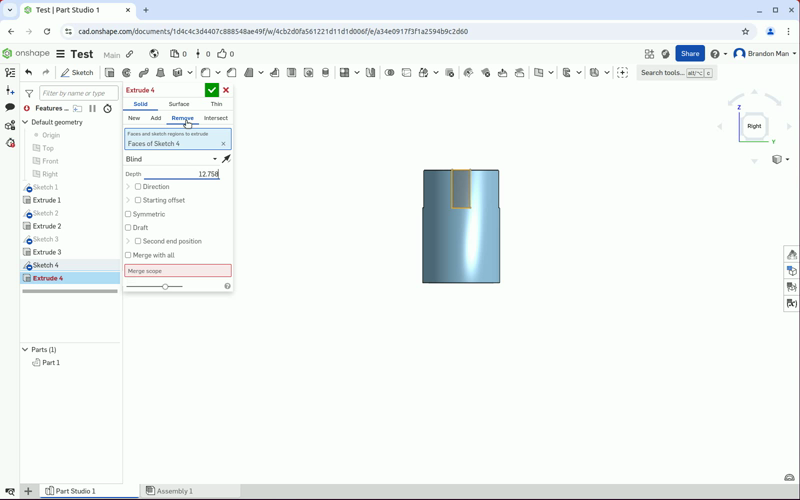
key(tab, 6)
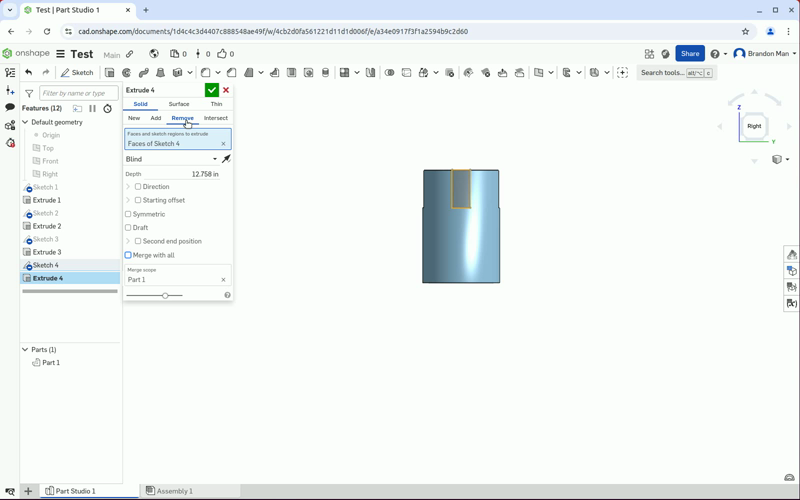
key(space)
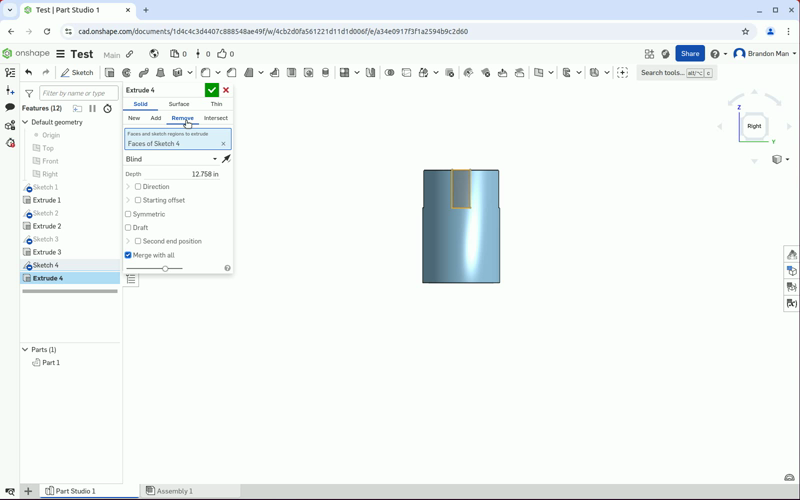
key(enter)
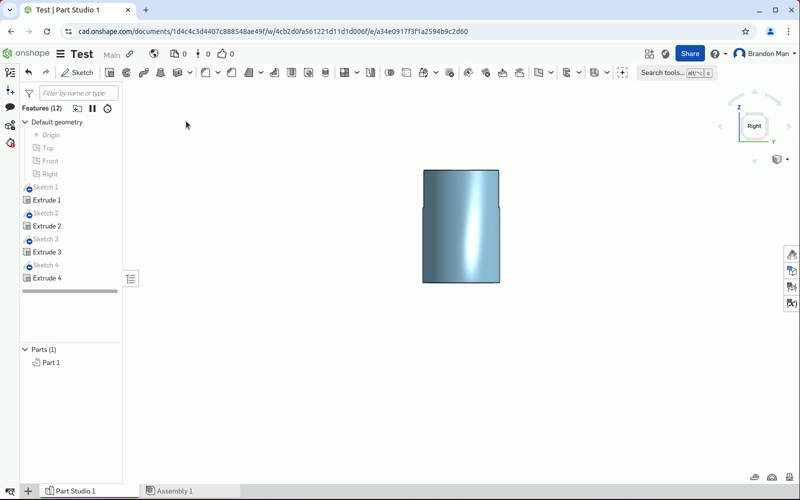
key(shift+h)
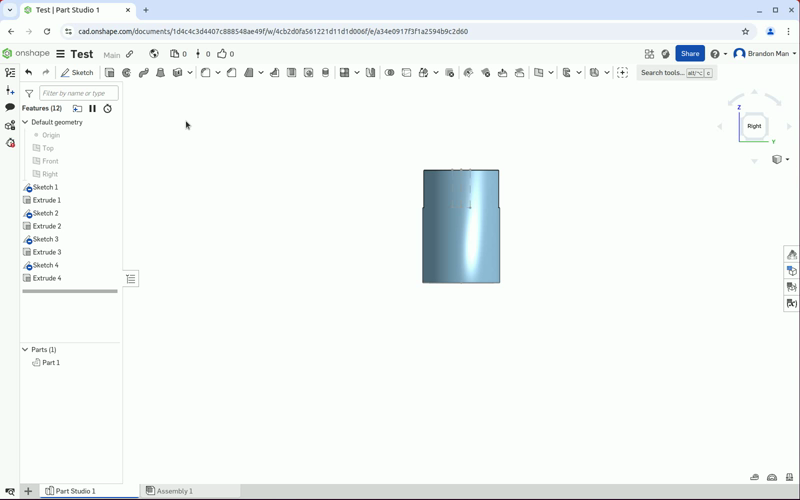
key(shift+h)
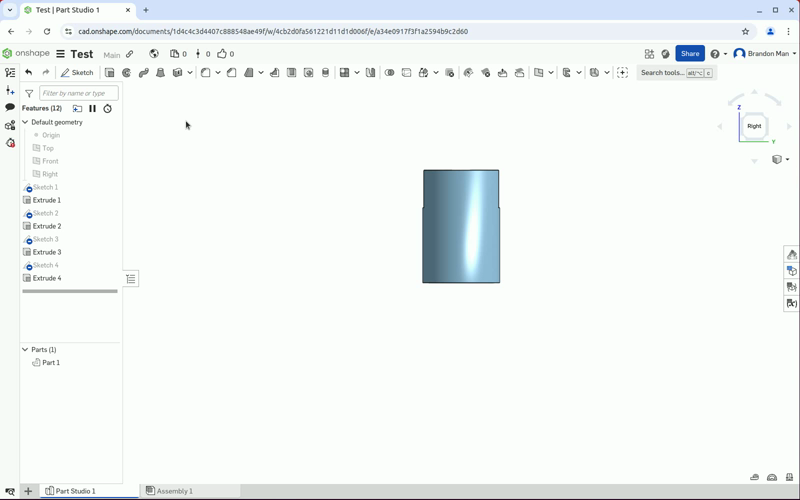
mouse_move(73, 189)
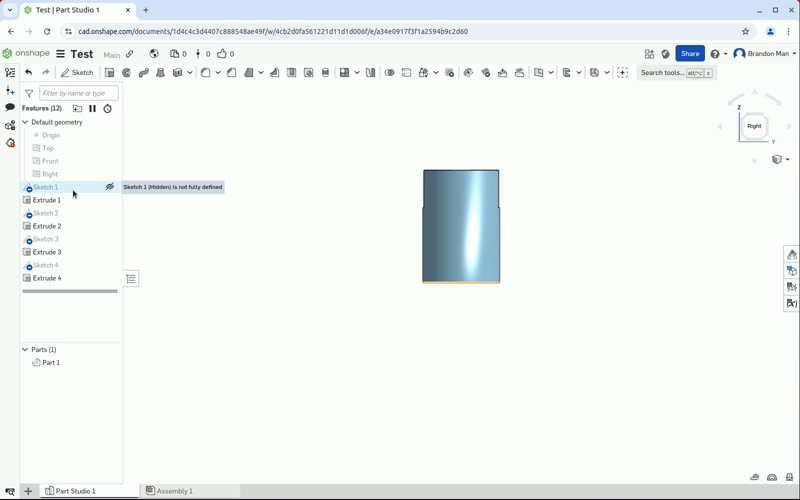
click(73, 189)
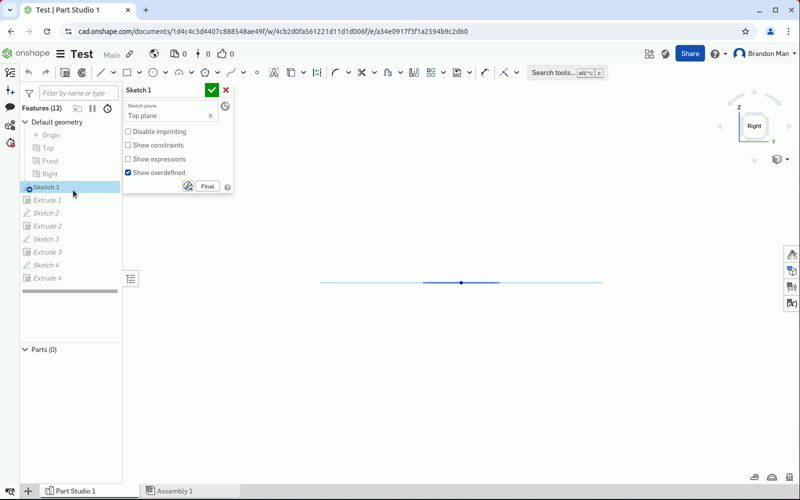
mouse_move(229, 92)
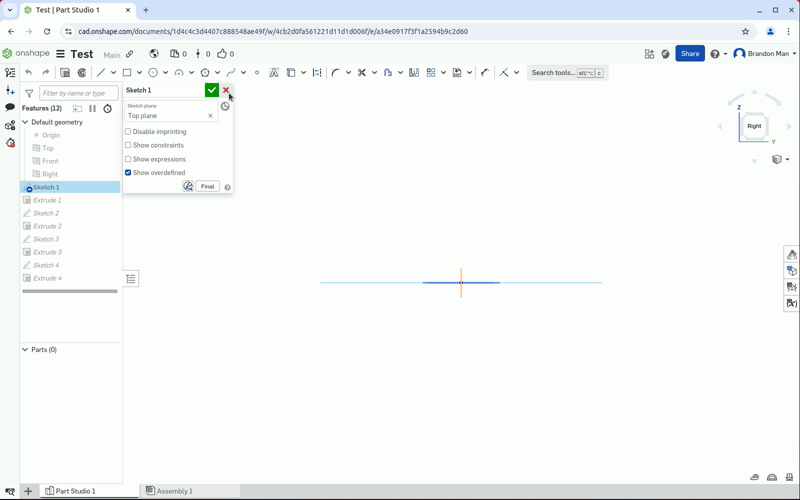
click(229, 92)
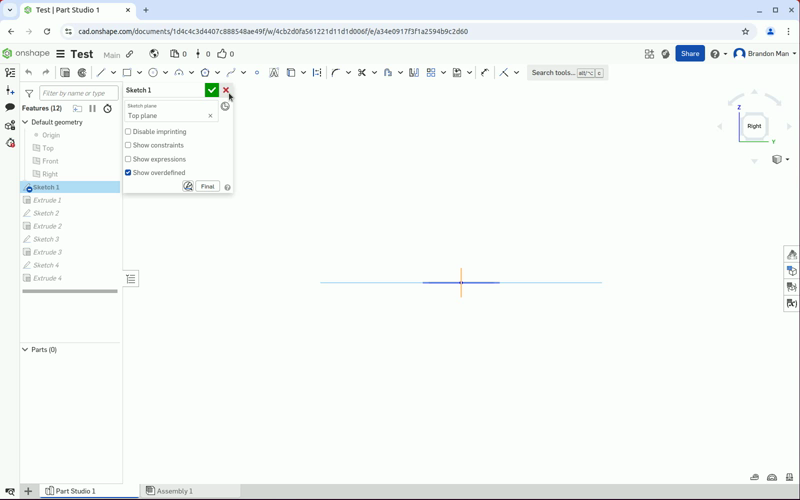
key(shift+s)
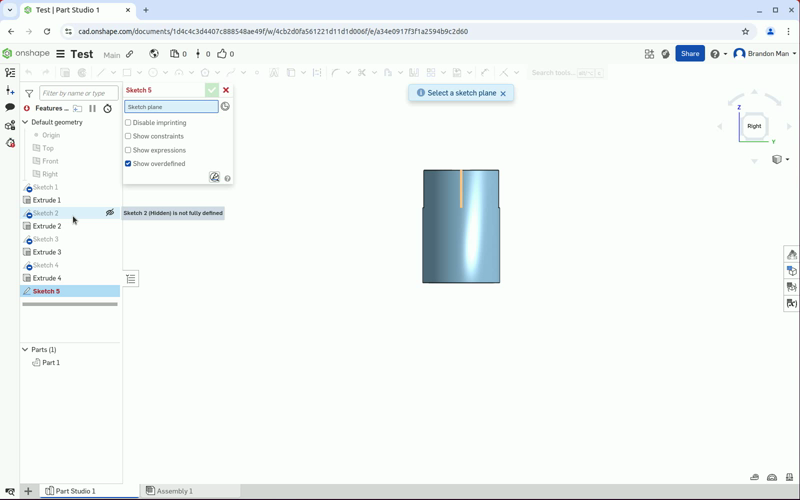
scroll(3)
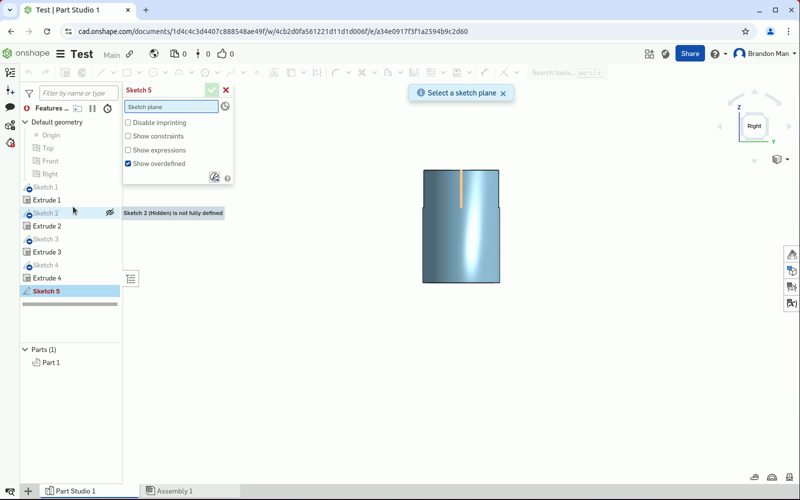
mouse_move(73, 176)
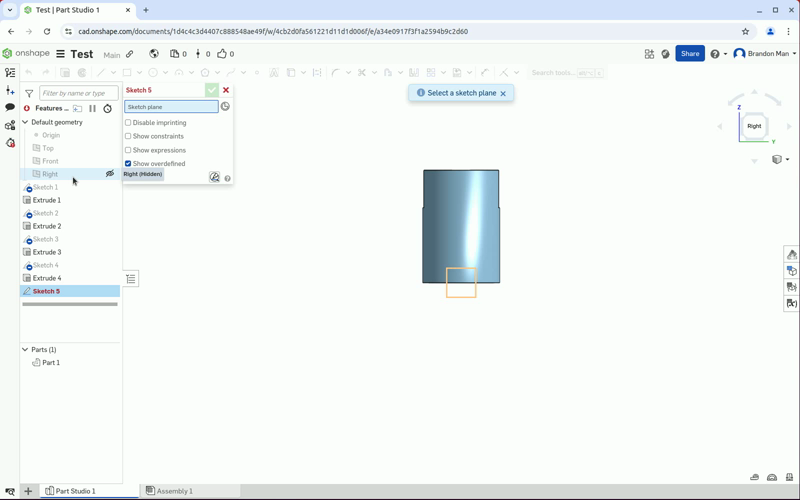
click(73, 176)
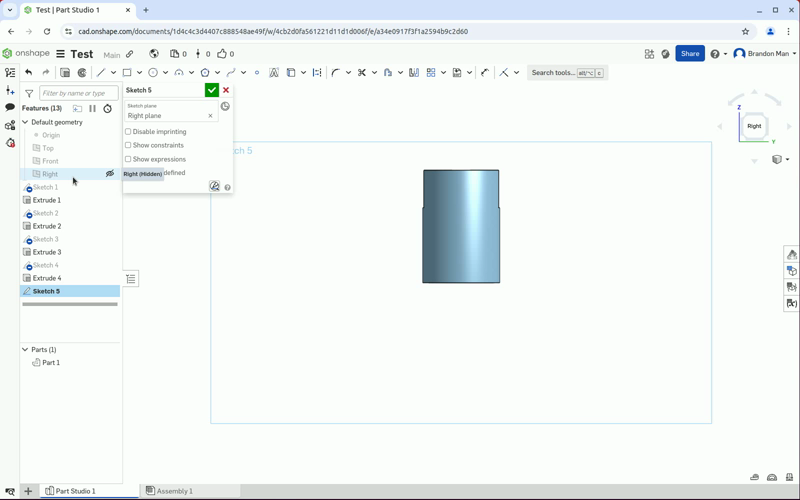
mouse_move(73, 352)
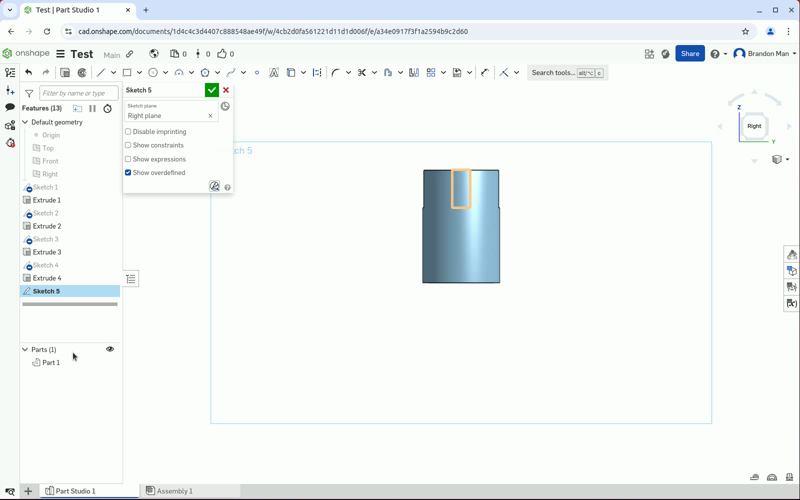
key(y)
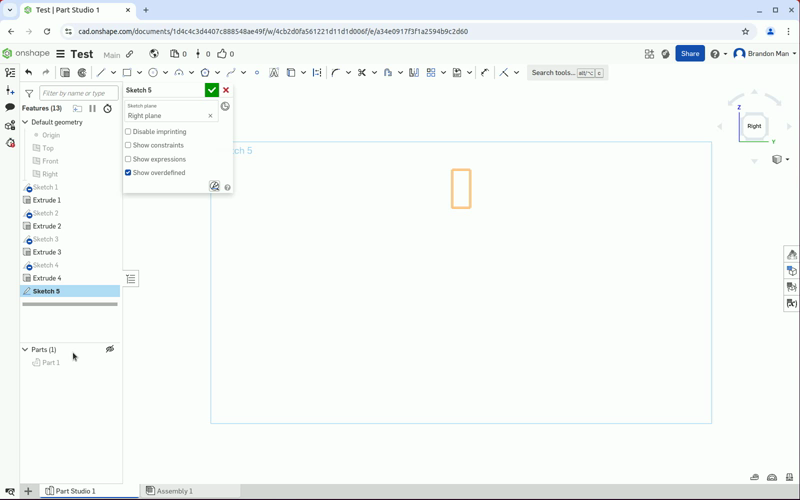
key(l)
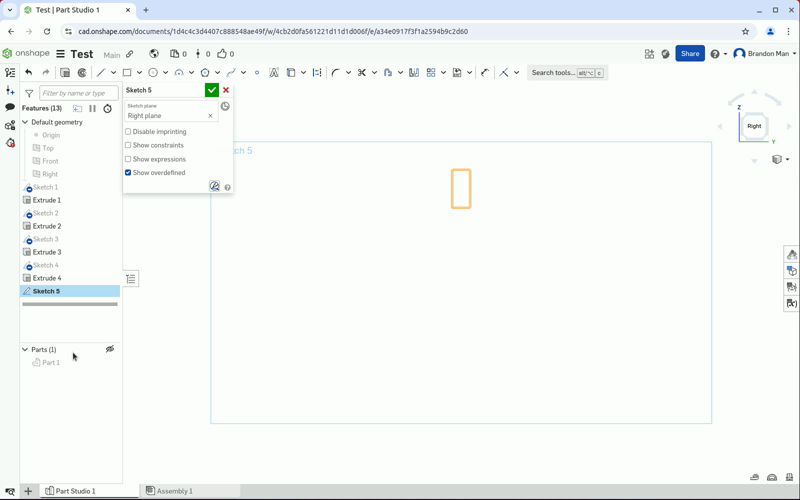
key_down(shift)
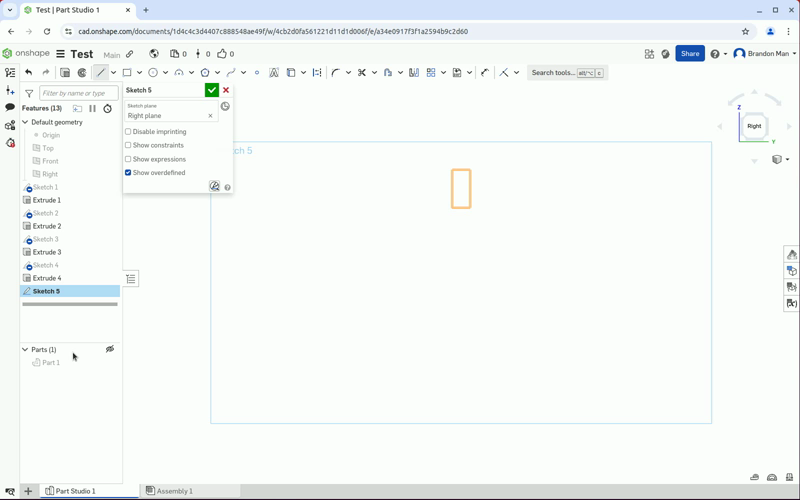
mouse_move(452, 207)
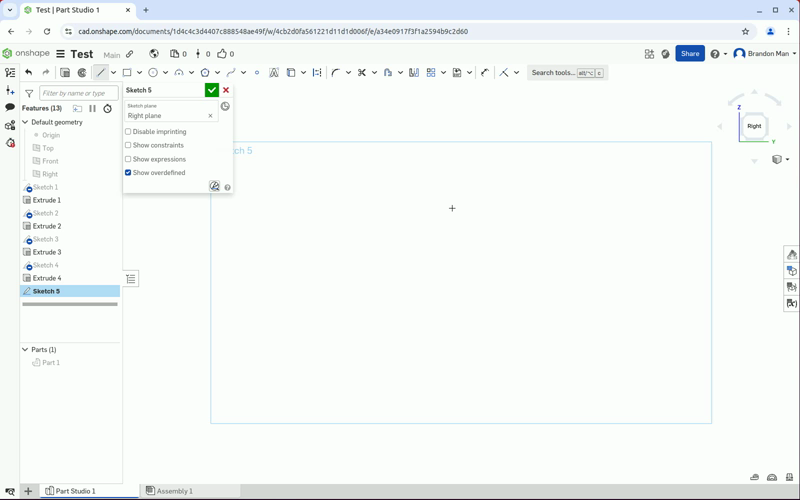
click(452, 207)
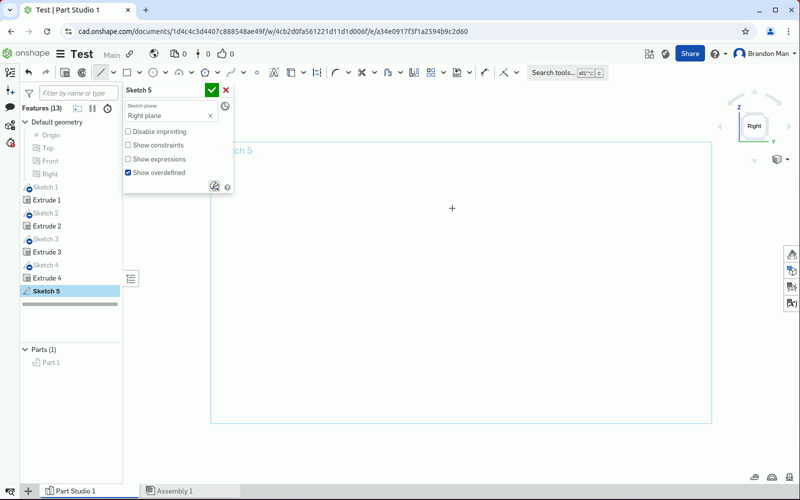
key_up(shift)
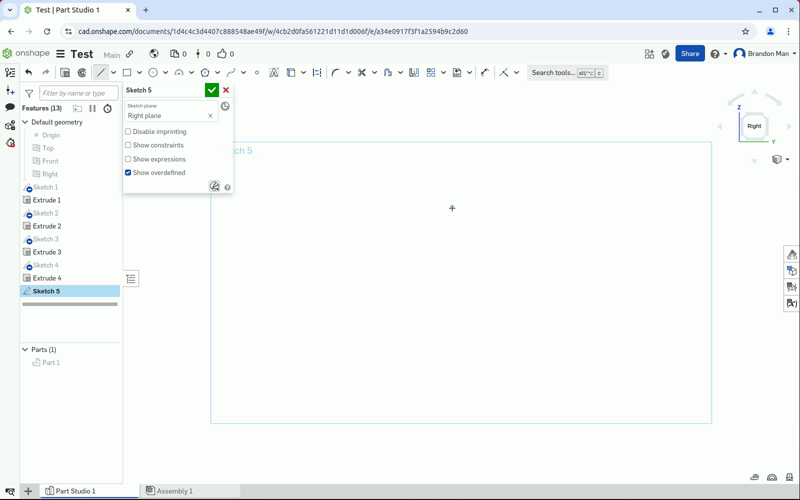
key_down(shift)
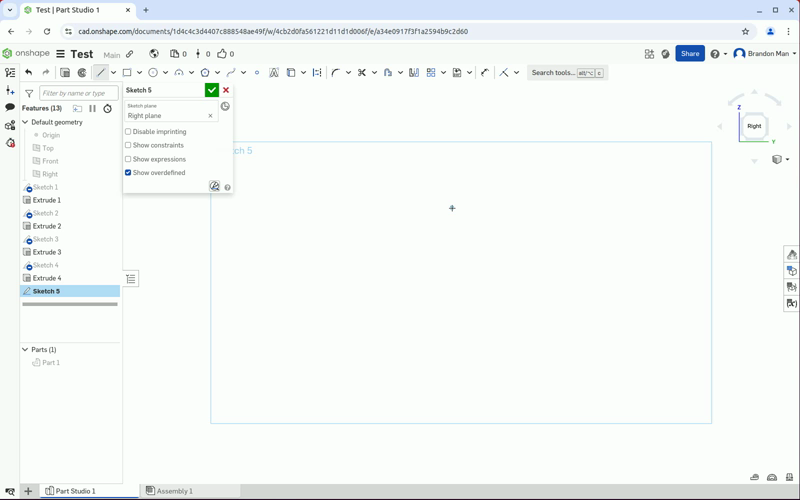
mouse_move(482, 207)
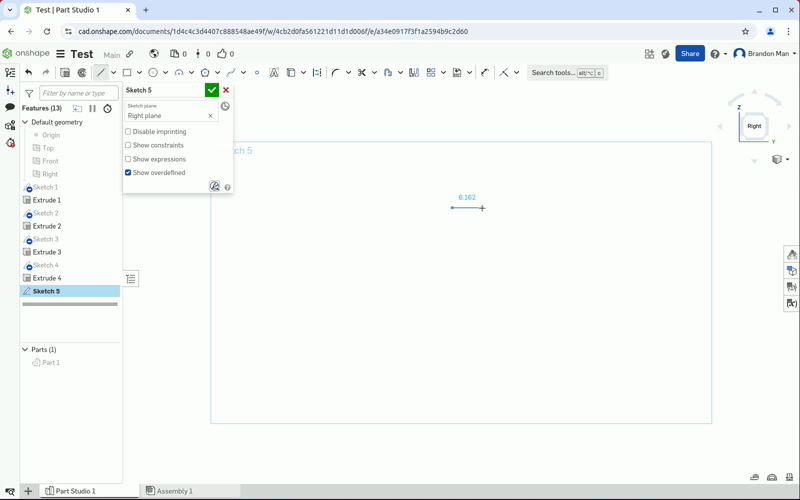
mouse_move(470, 207)
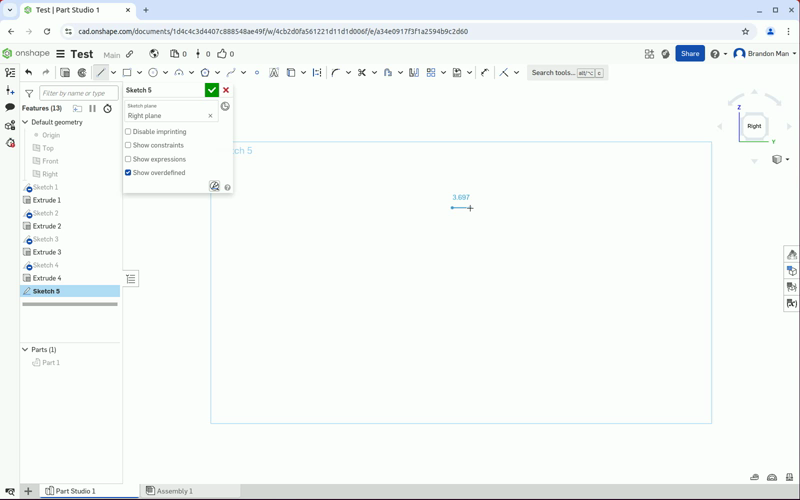
click(470, 207)
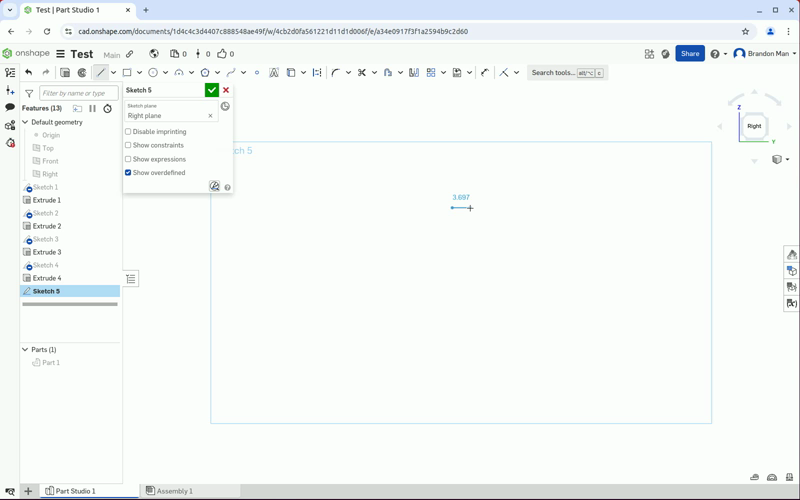
key_up(shift)
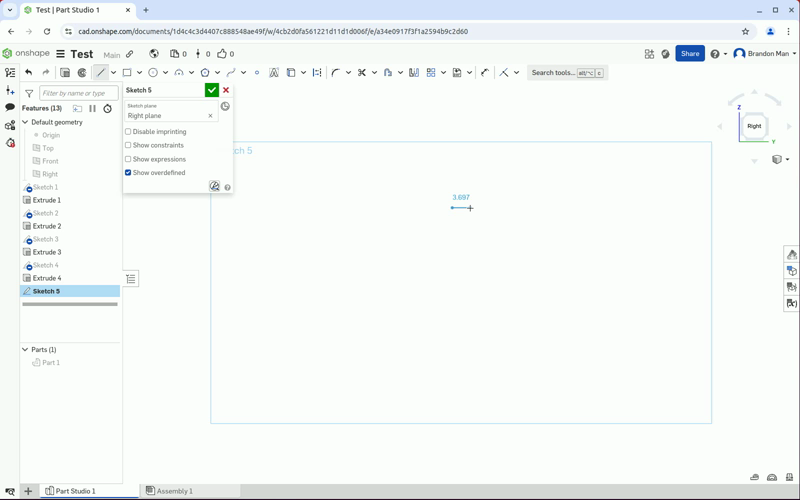
key_down(shift)
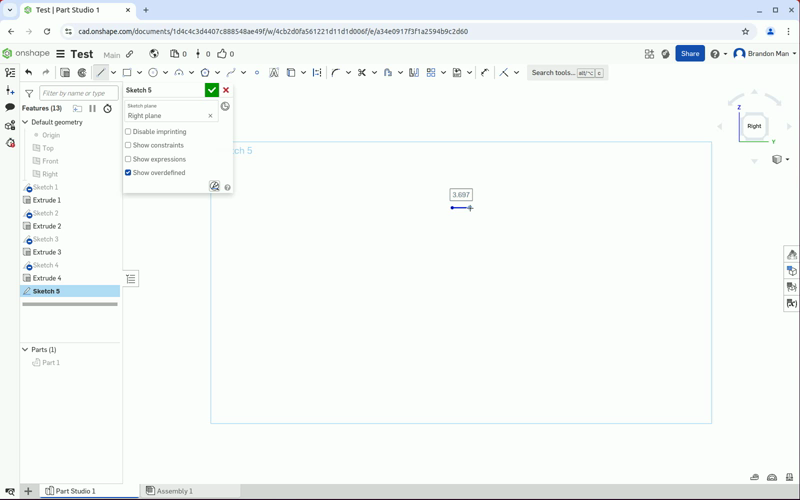
mouse_move(500, 207)
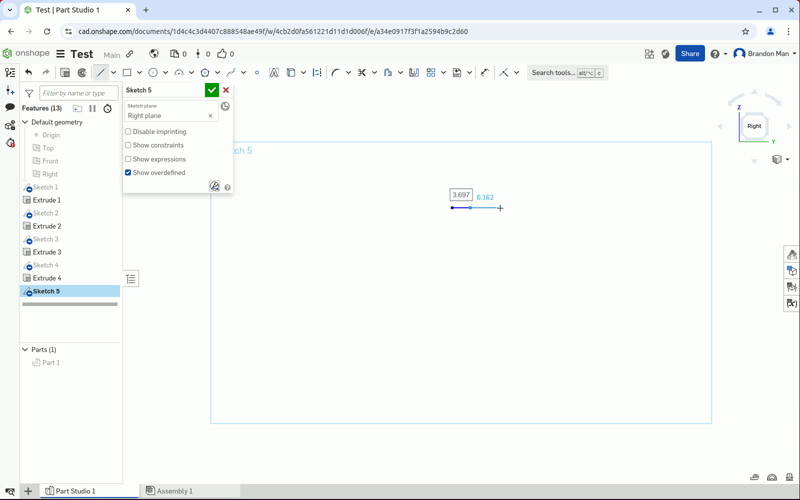
mouse_move(470, 169)
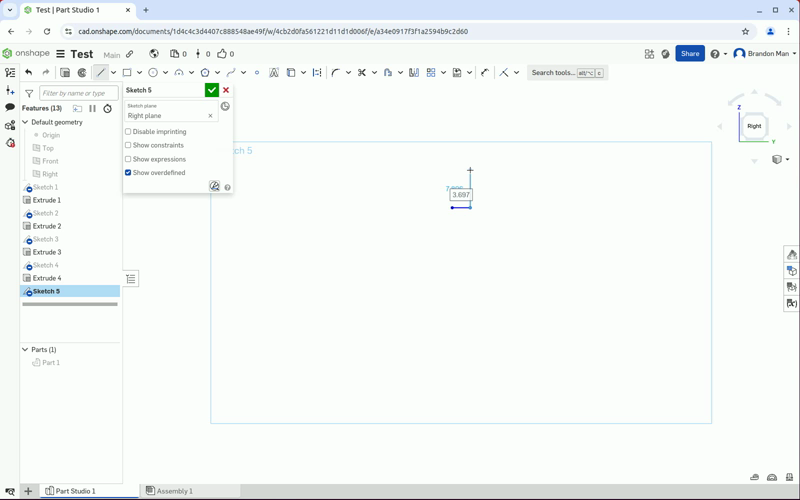
click(470, 169)
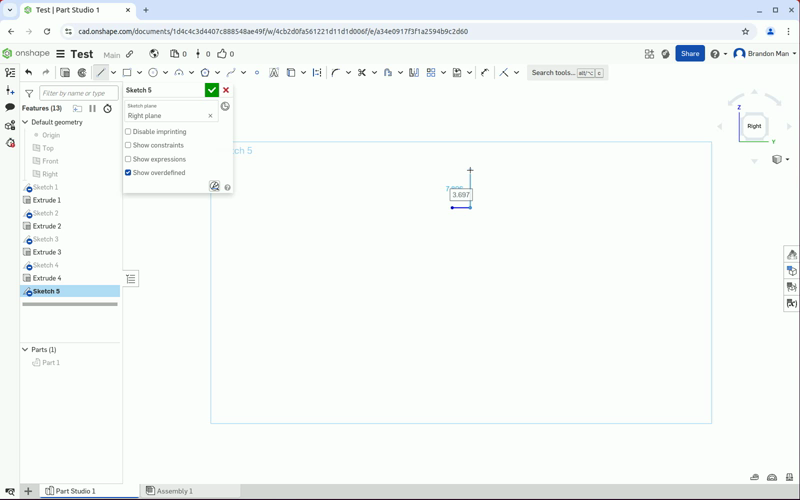
key_up(shift)
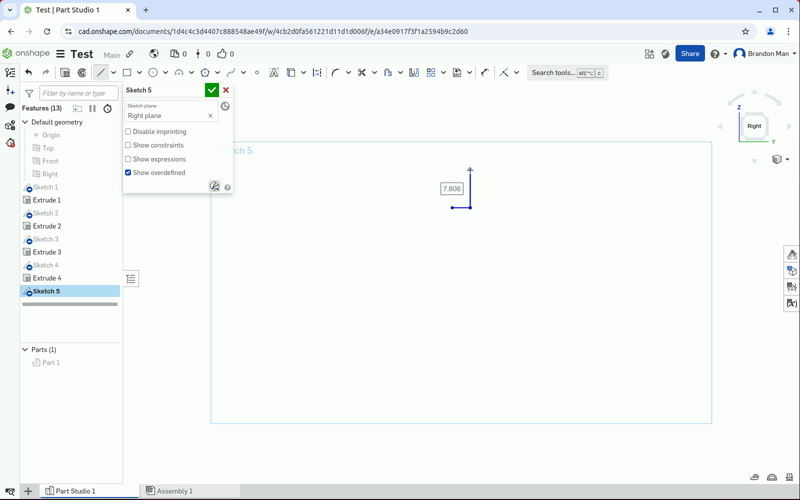
key_down(shift)
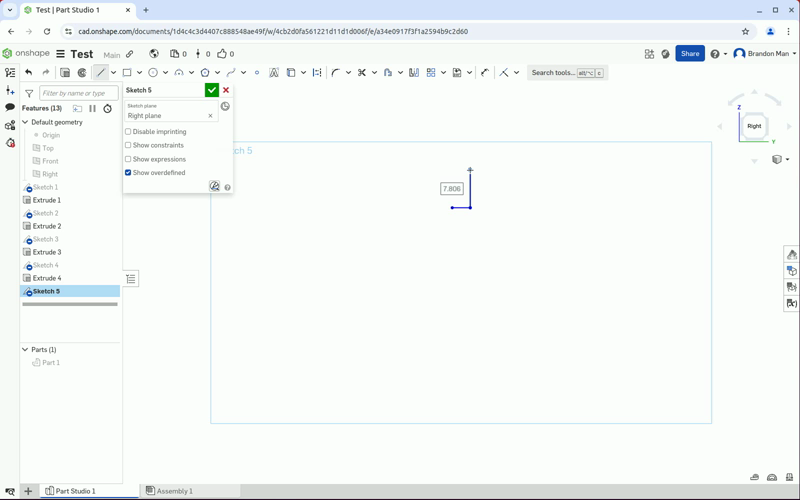
mouse_move(500, 169)
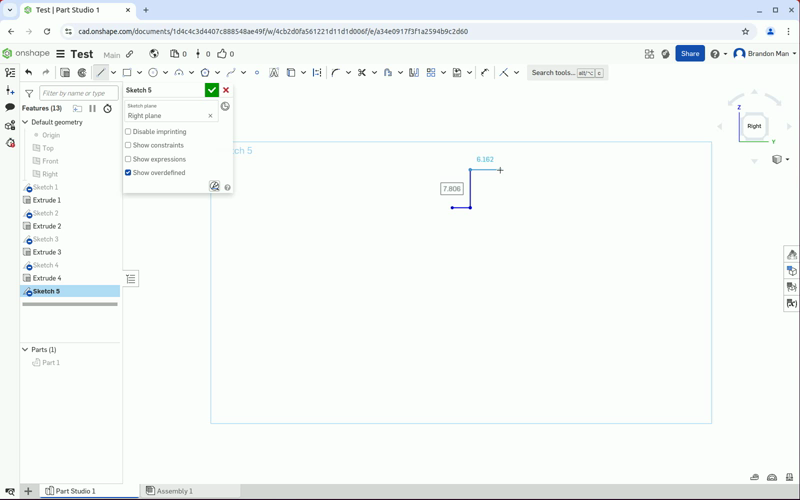
mouse_move(452, 169)
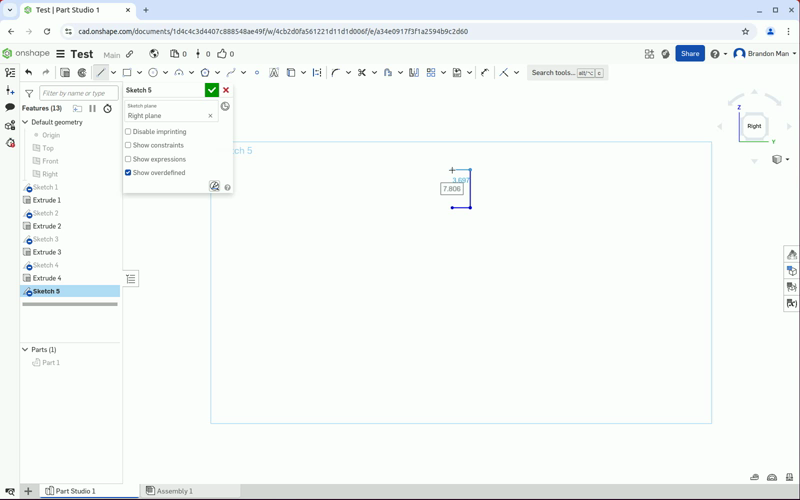
click(452, 169)
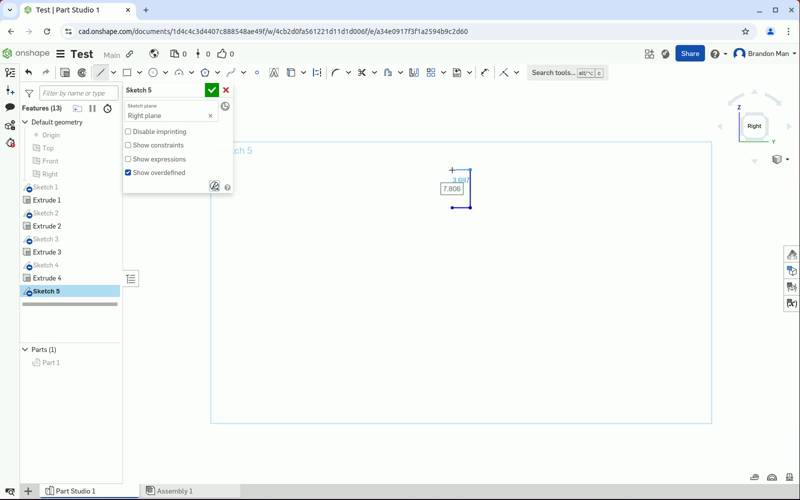
key_up(shift)
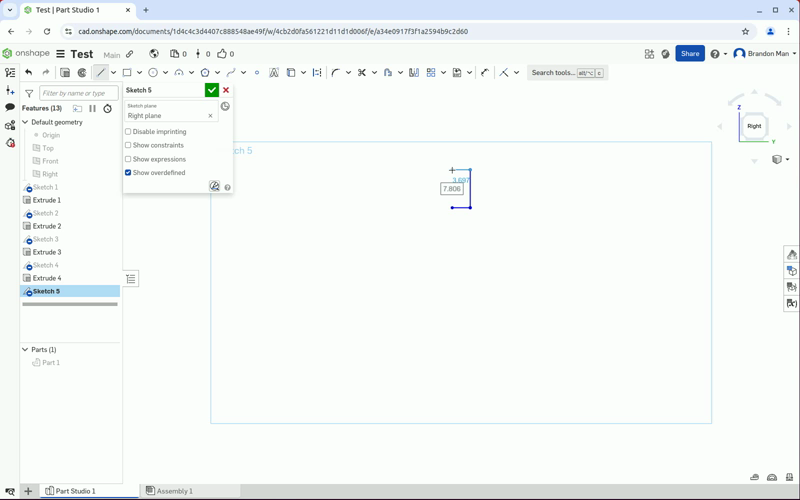
mouse_move(482, 169)
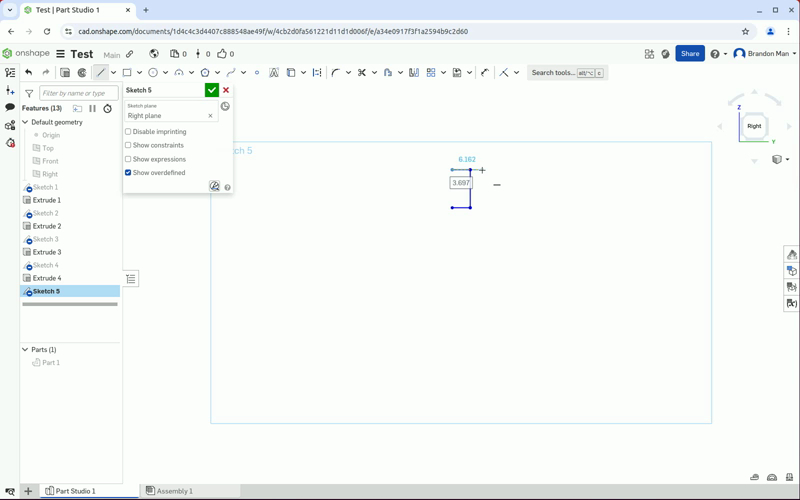
key_down(shift)
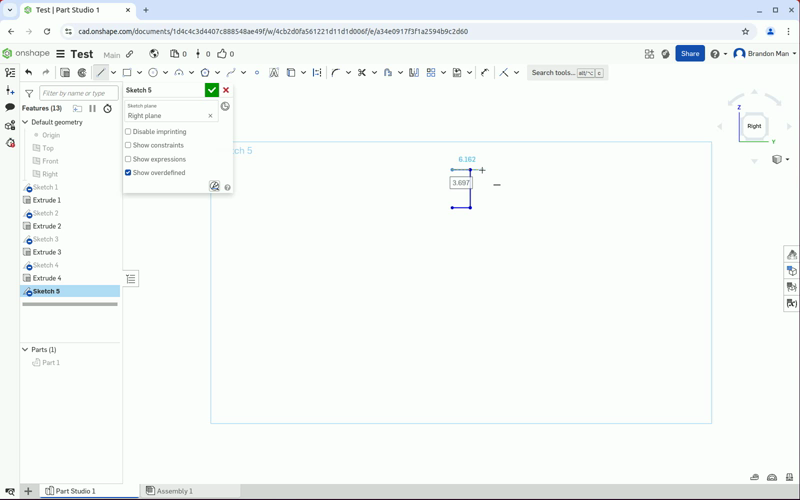
mouse_move(452, 207)
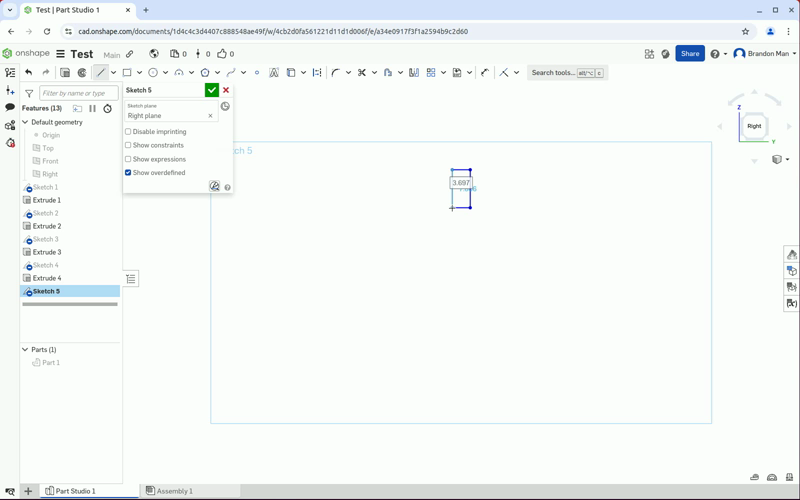
key_up(shift)
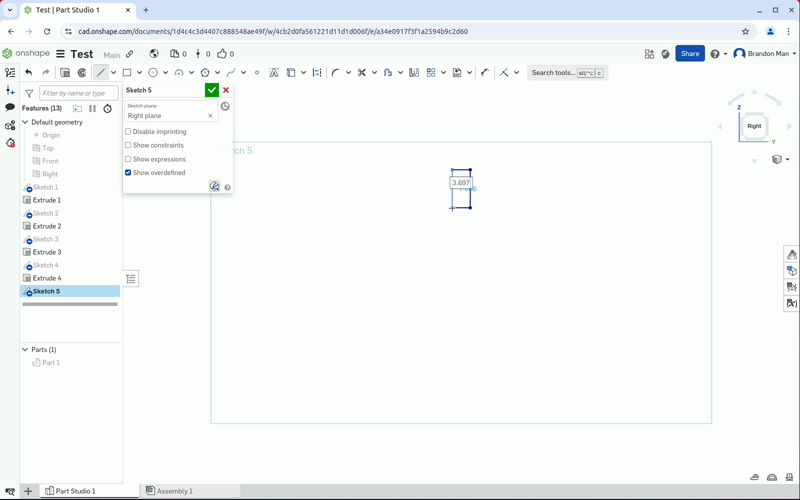
click(452, 207)
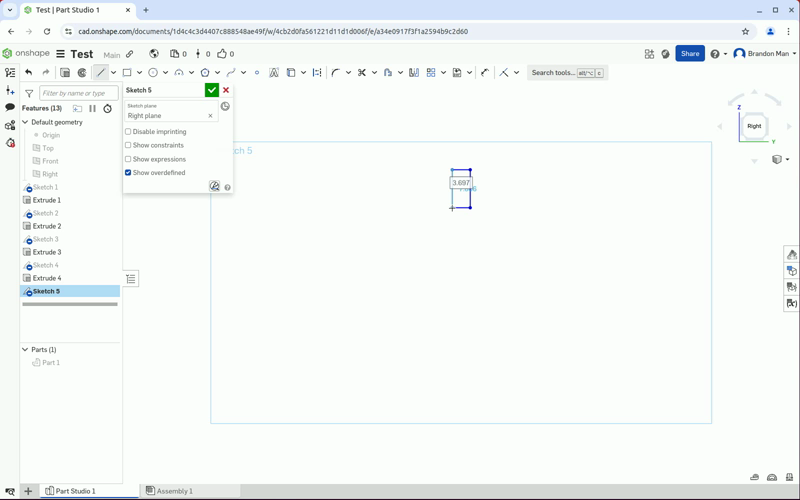
key(esc)
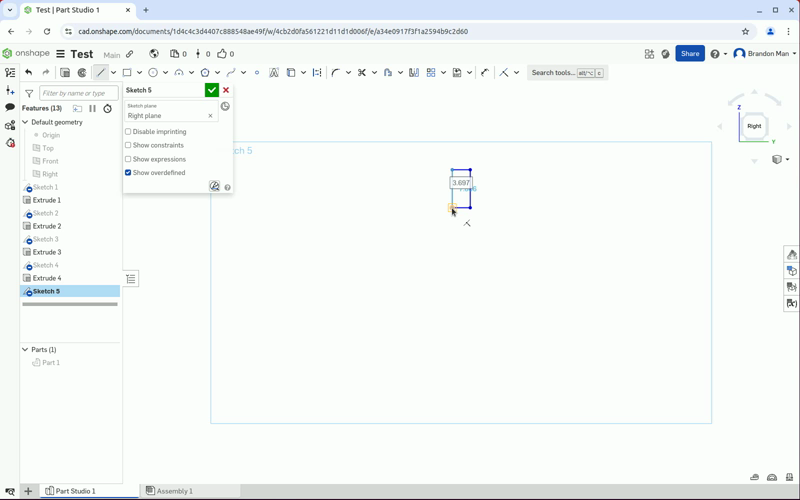
mouse_move(467, 175)
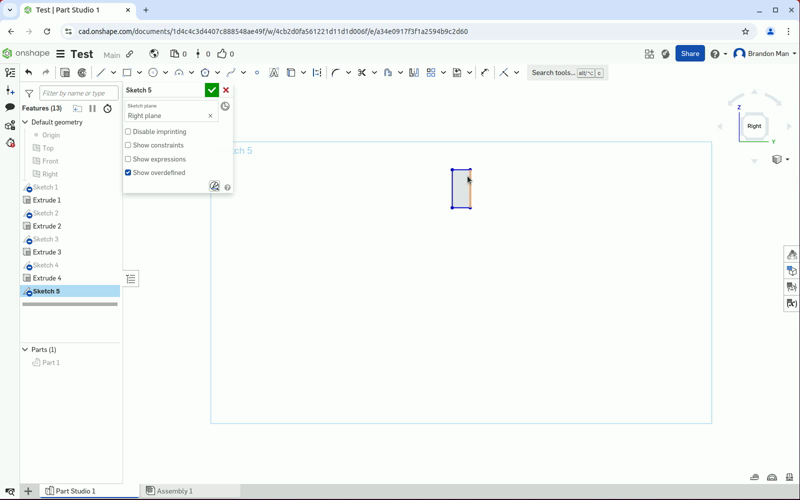
scroll(6)
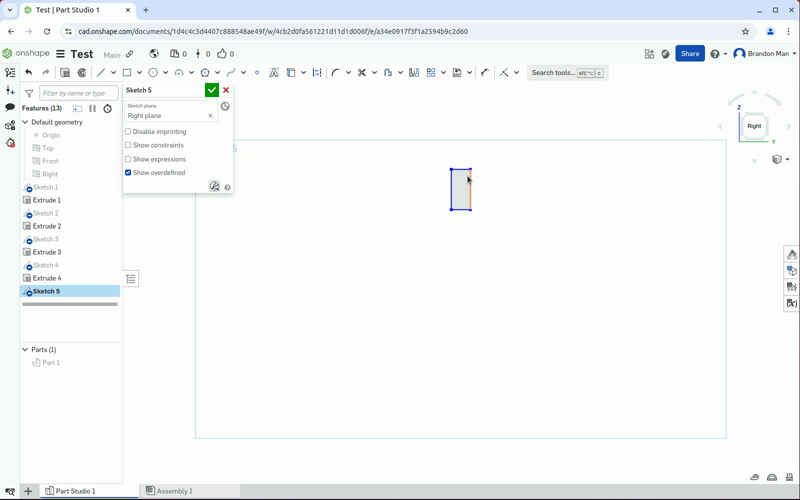
scroll(6)
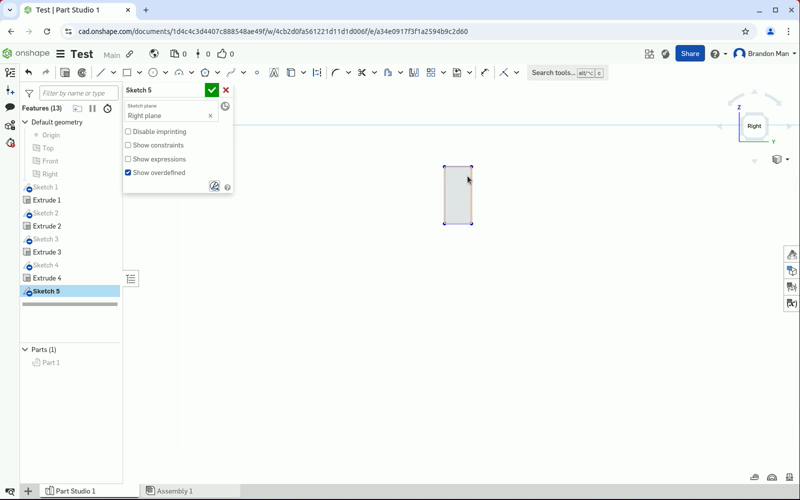
scroll(6)
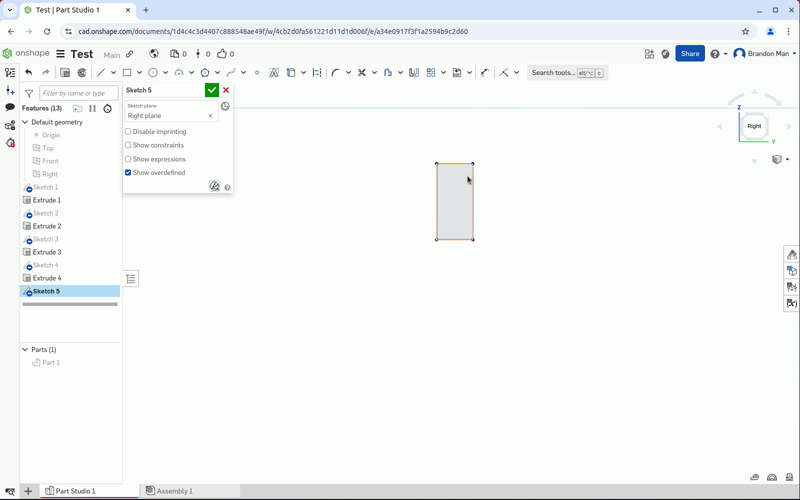
scroll(6)
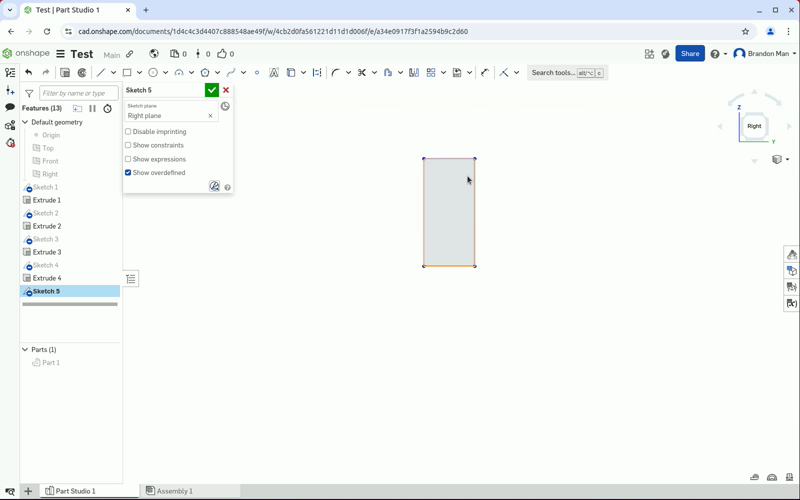
scroll(6)
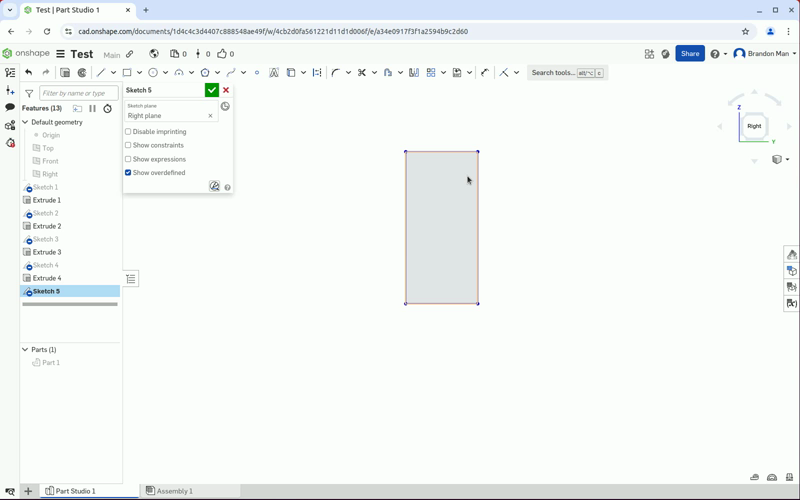
scroll(6)
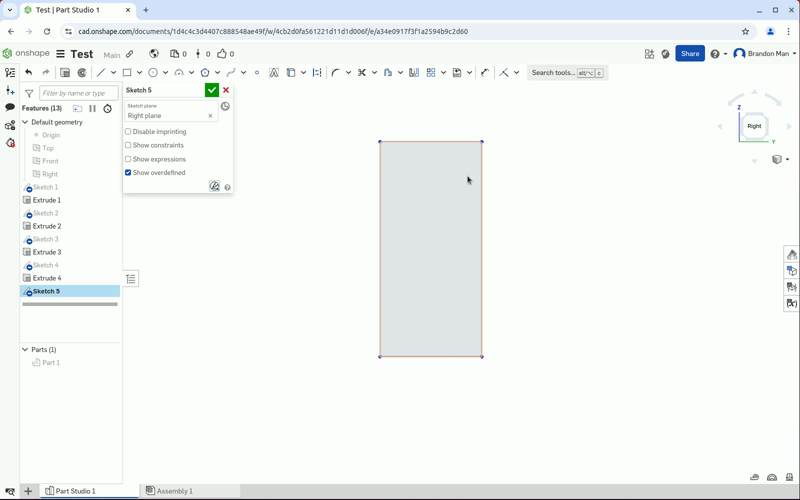
scroll(6)
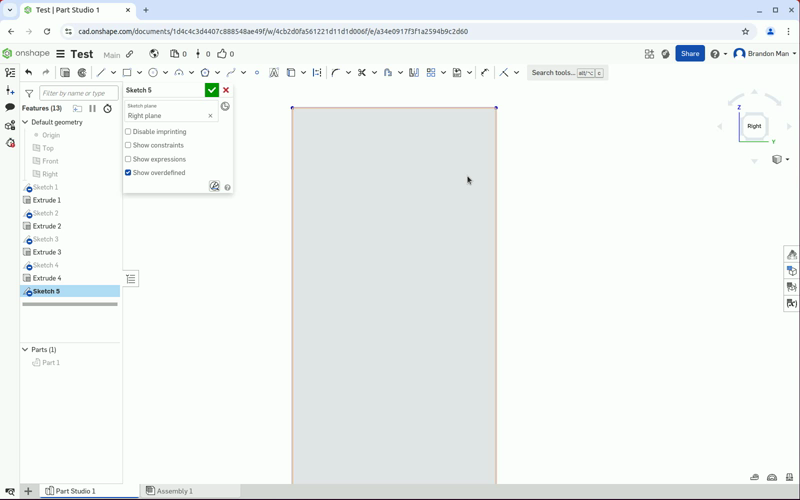
click(467, 175)
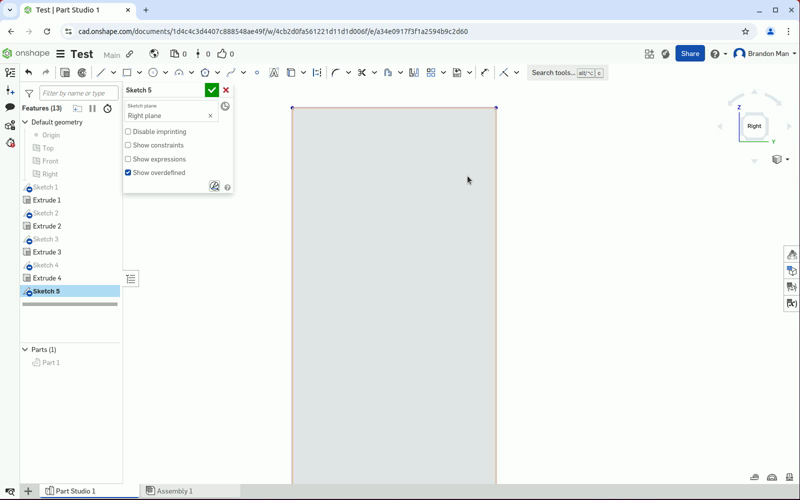
scroll(-6)
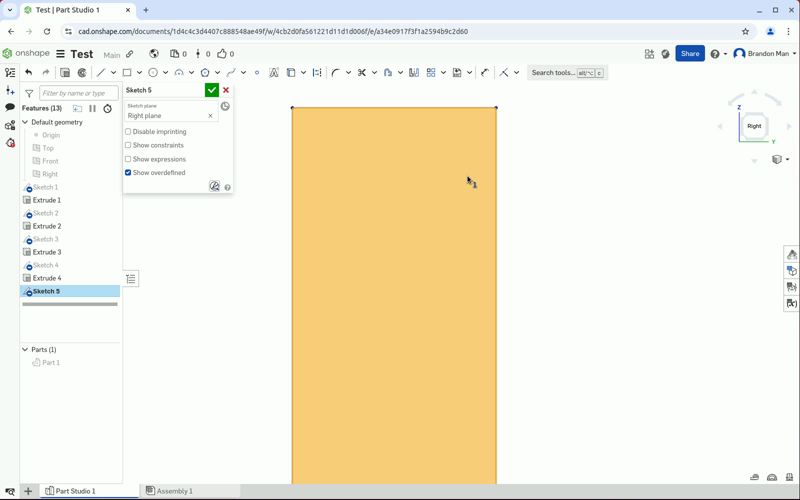
scroll(-6)
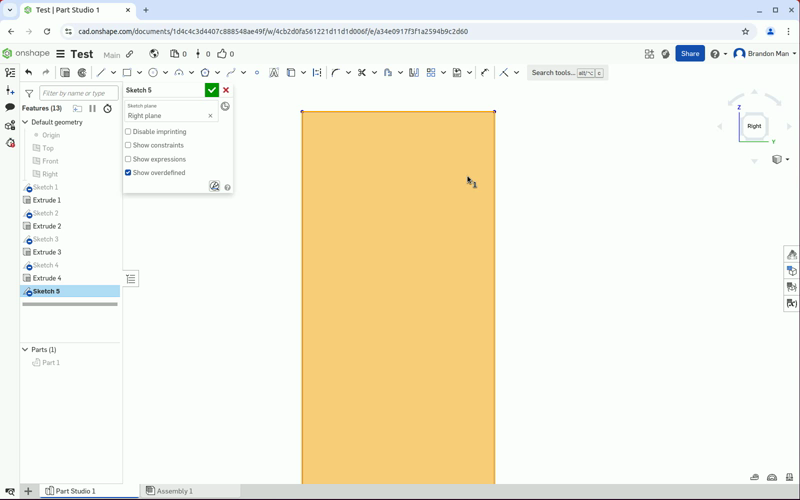
scroll(-6)
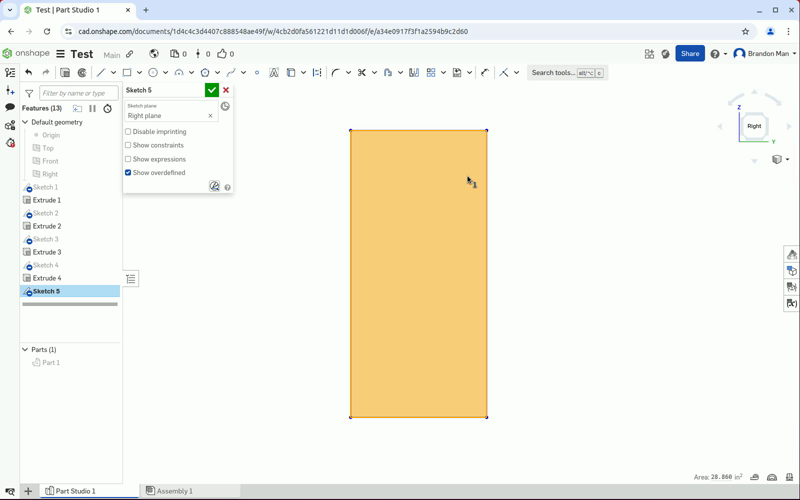
scroll(-6)
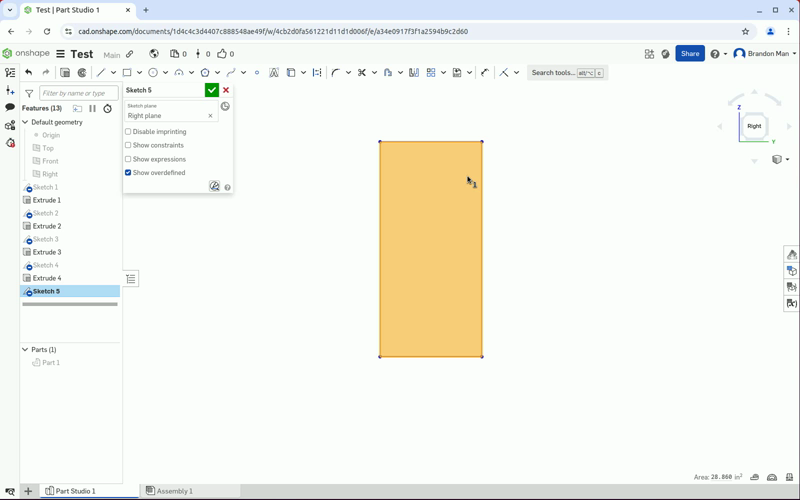
scroll(-6)
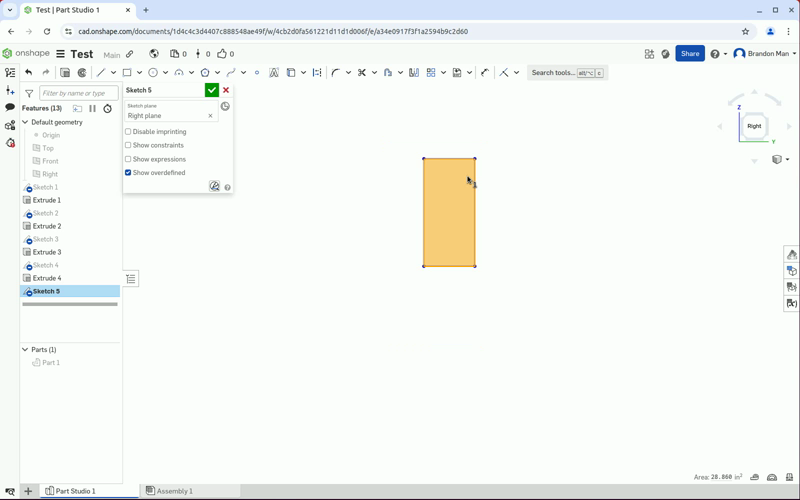
scroll(-6)
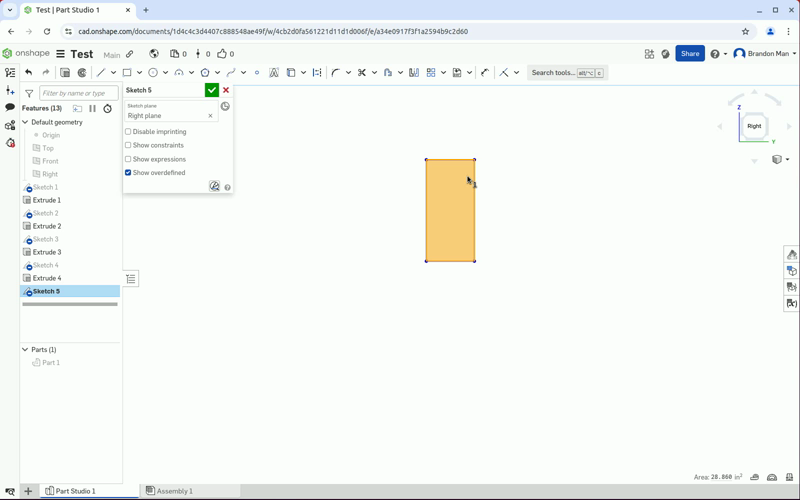
scroll(-6)
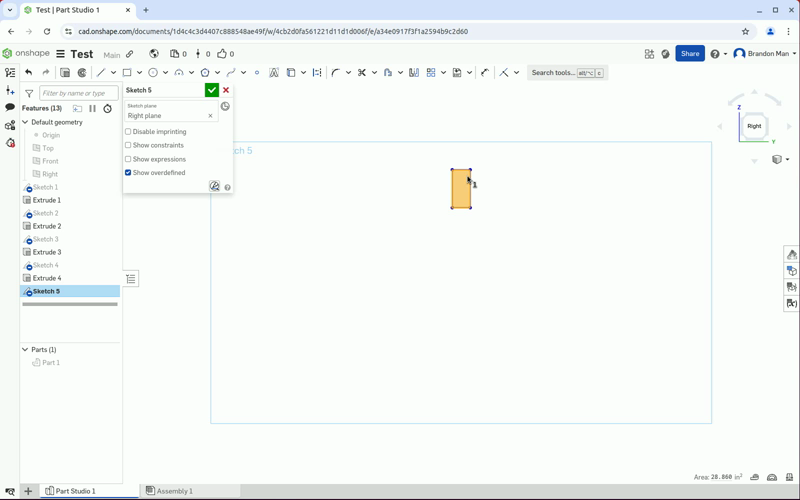
mouse_move(73, 352)
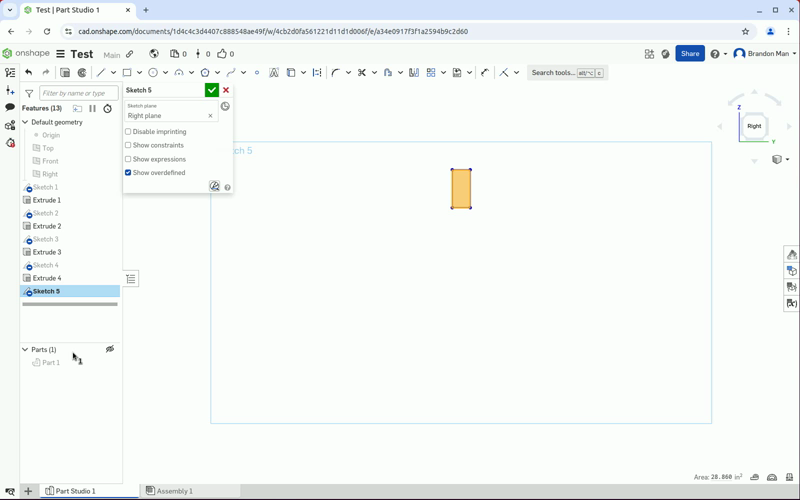
key(shift+y)
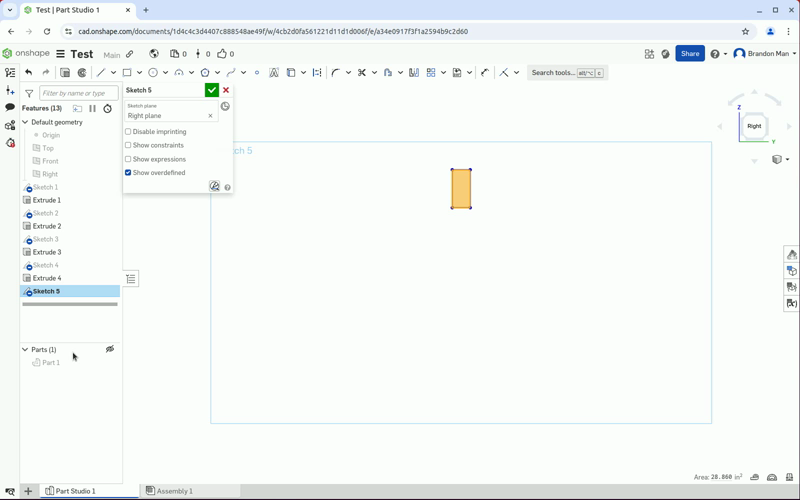
key(shift+e)
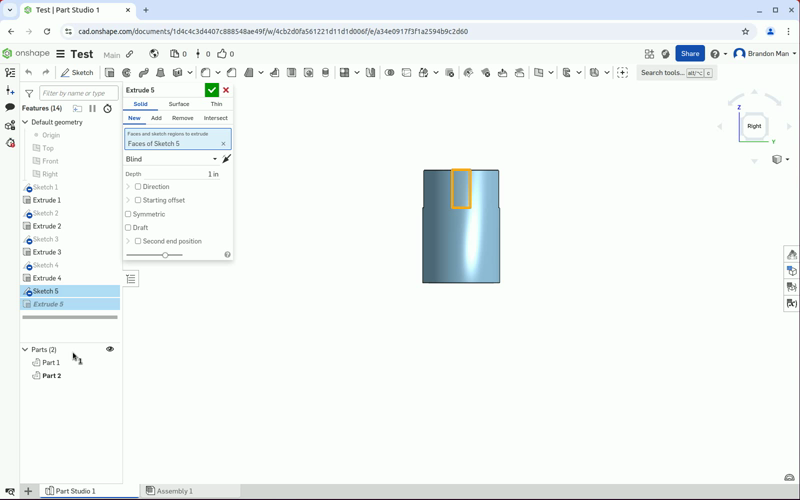
mouse_move(143, 106)
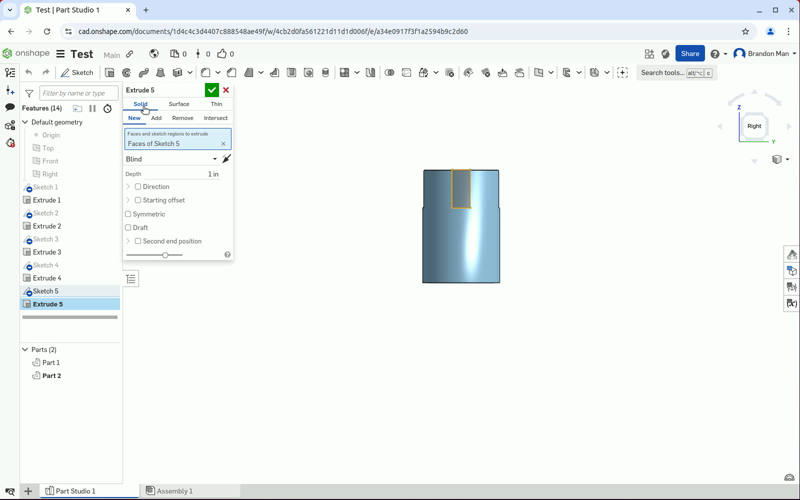
click(143, 106)
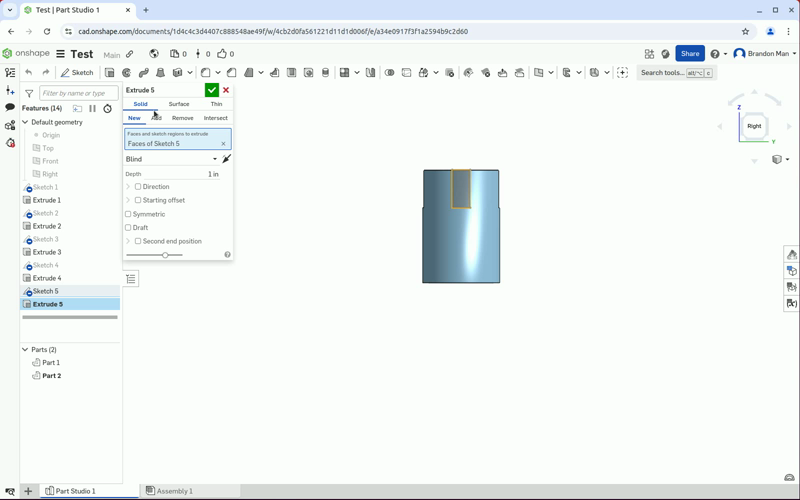
mouse_move(186, 120)
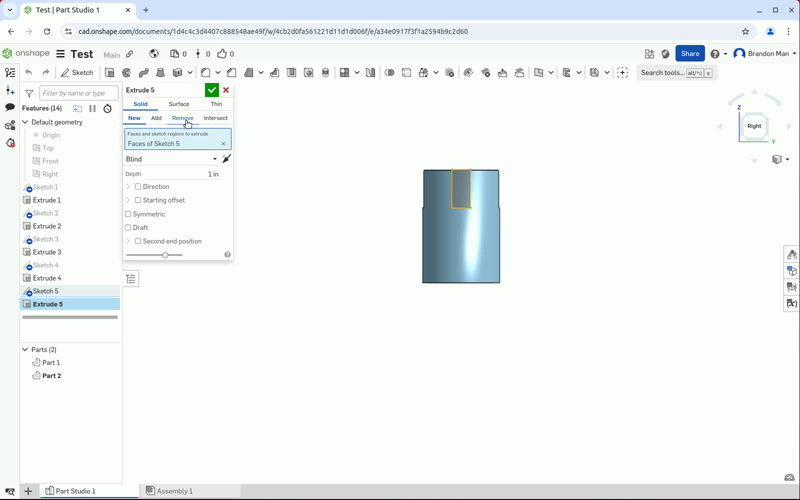
click(186, 120)
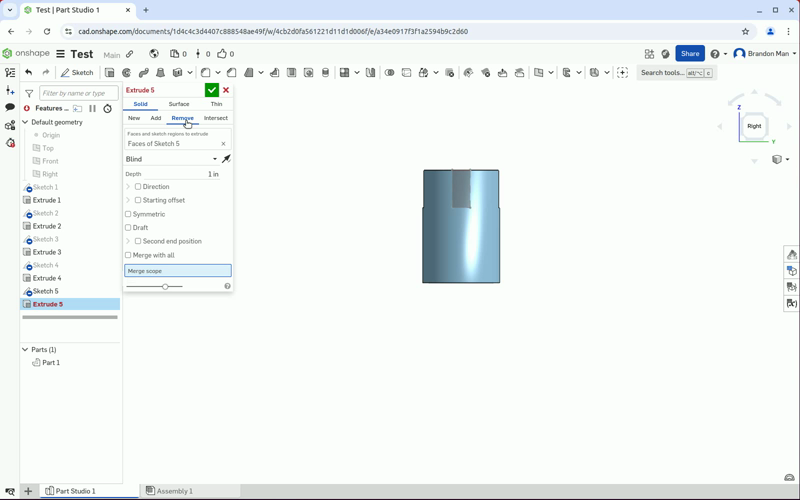
key(tab, 4)
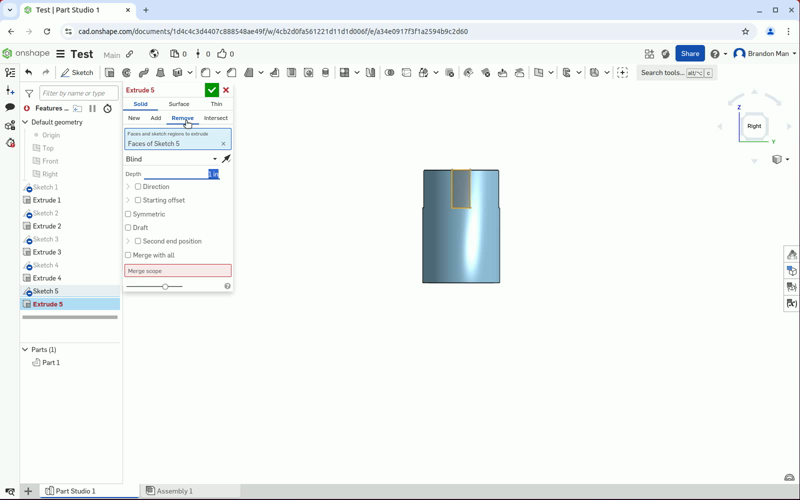
text(-12.758)
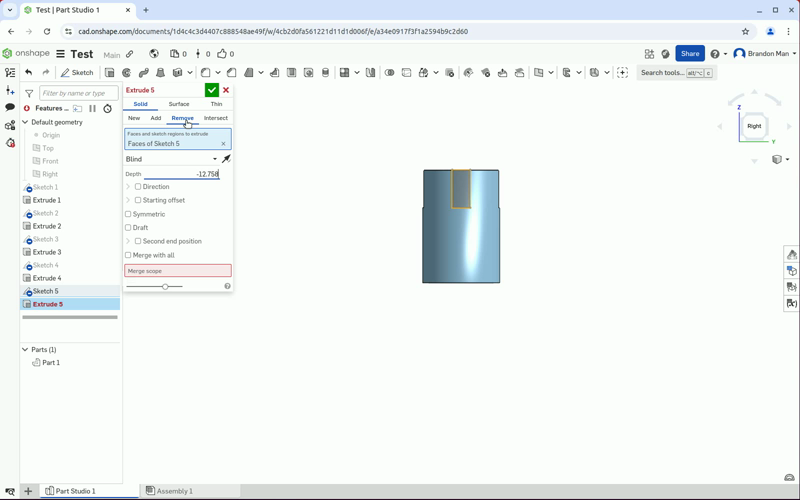
key(tab, 6)
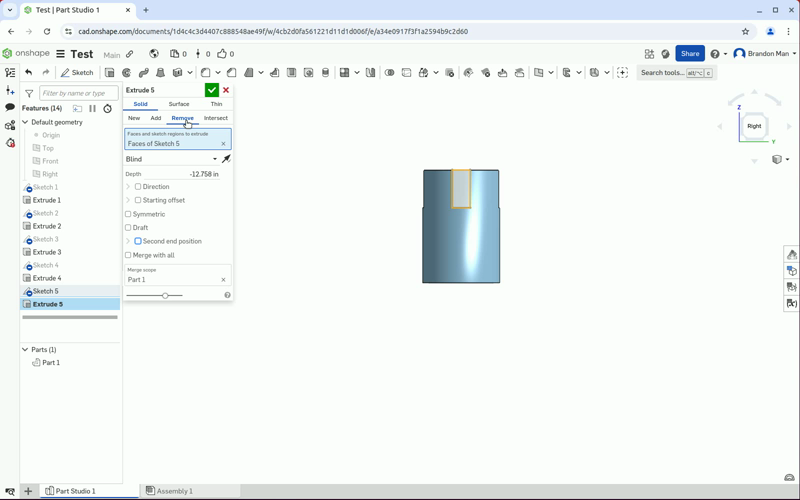
key(space)
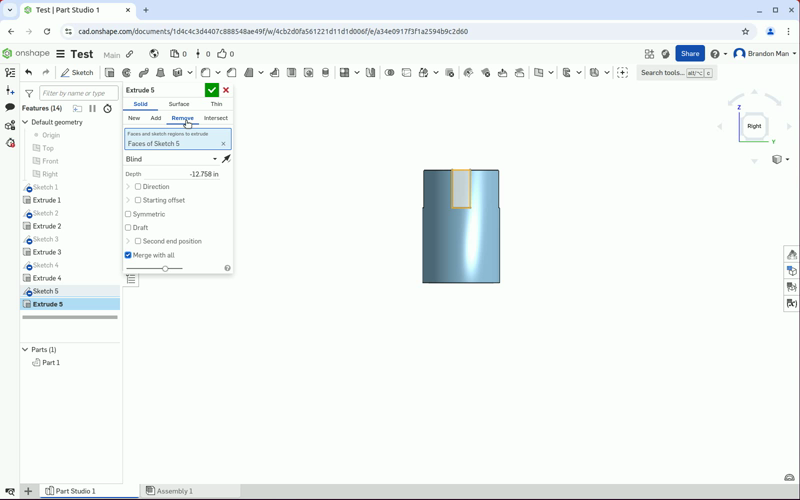
key(enter)
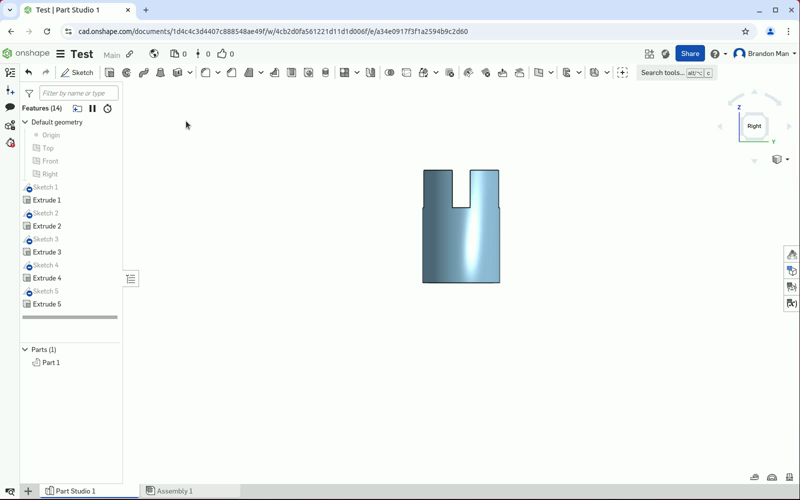
key(shift+h)
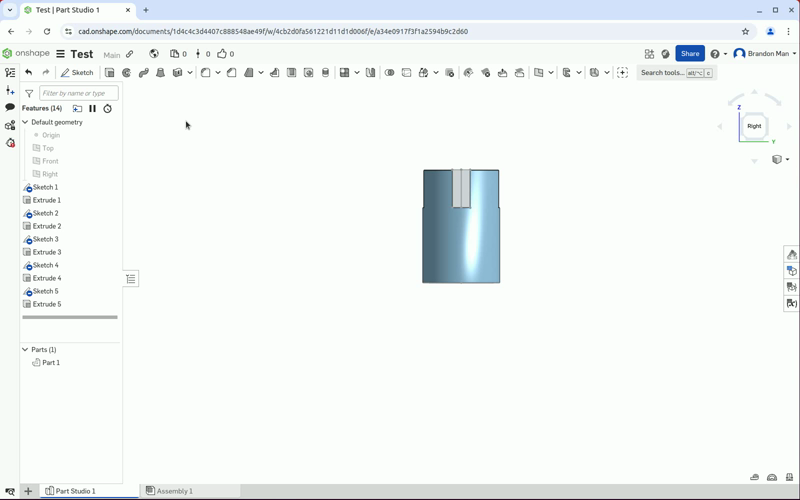
key(shift+h)
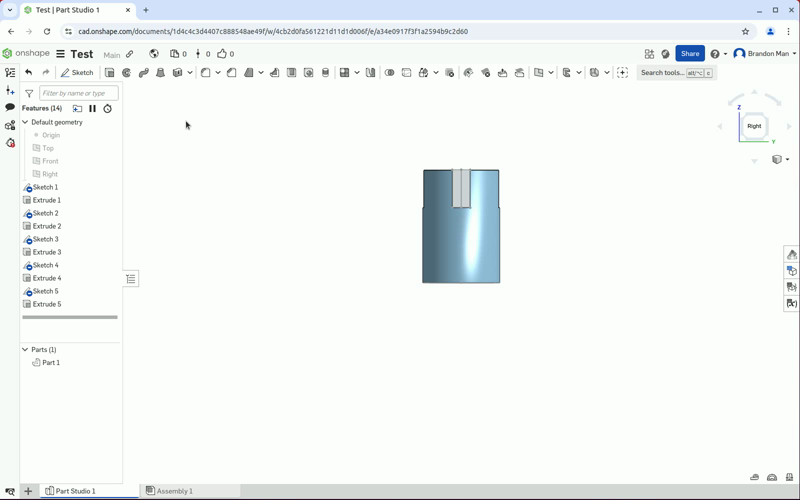
key(shift+7)
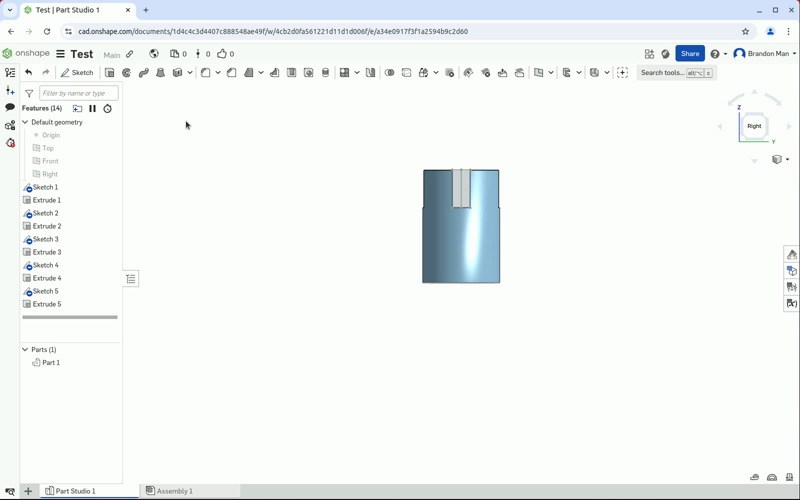
key(right, 2)
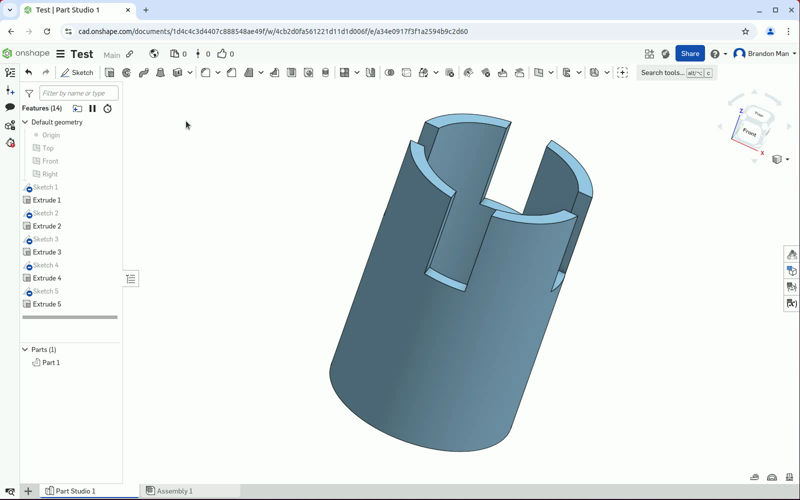
key(down, 2)
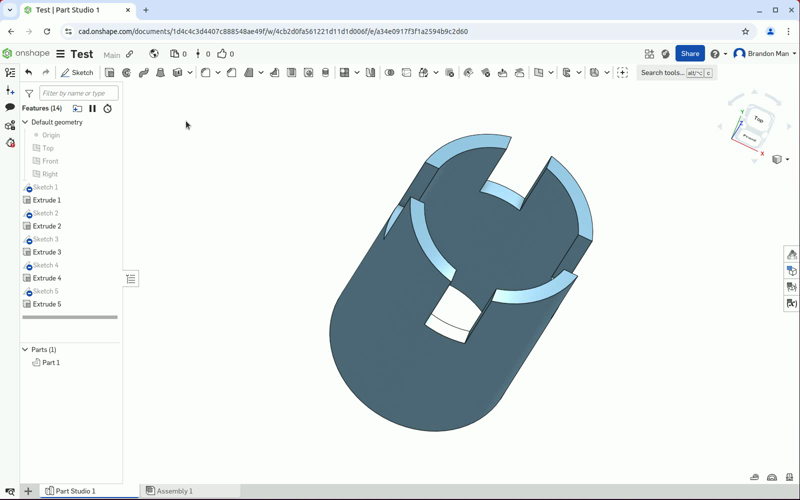
key(up, 2)
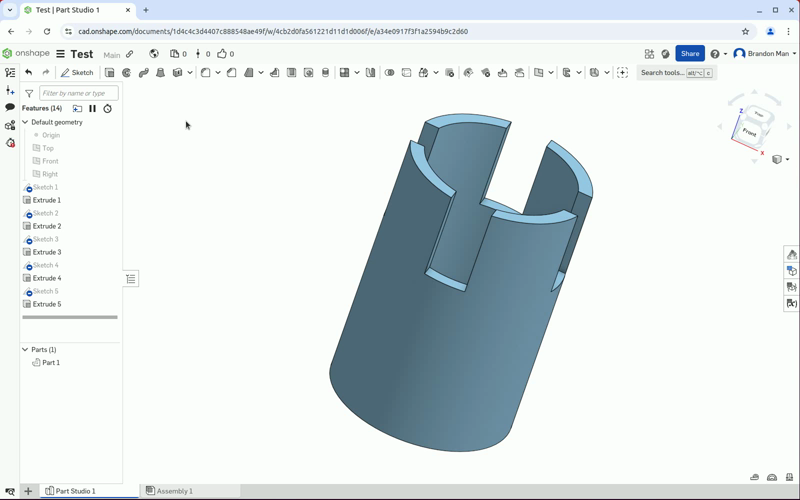
key(left, 2)
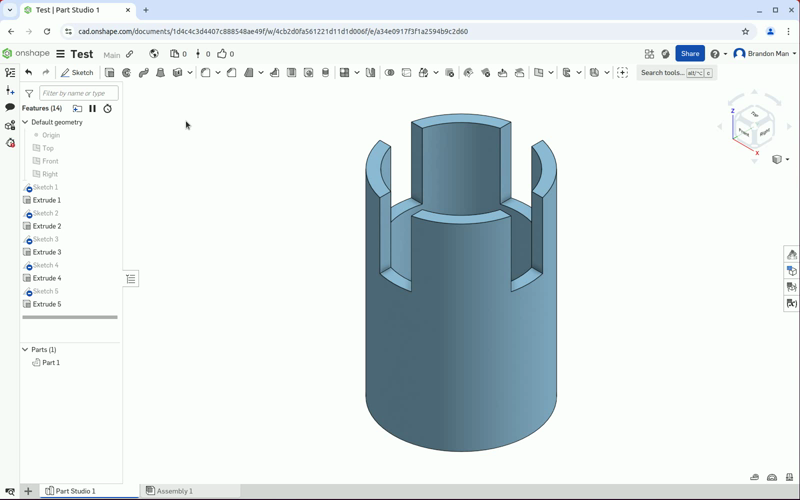
mouse_move(73, 189)
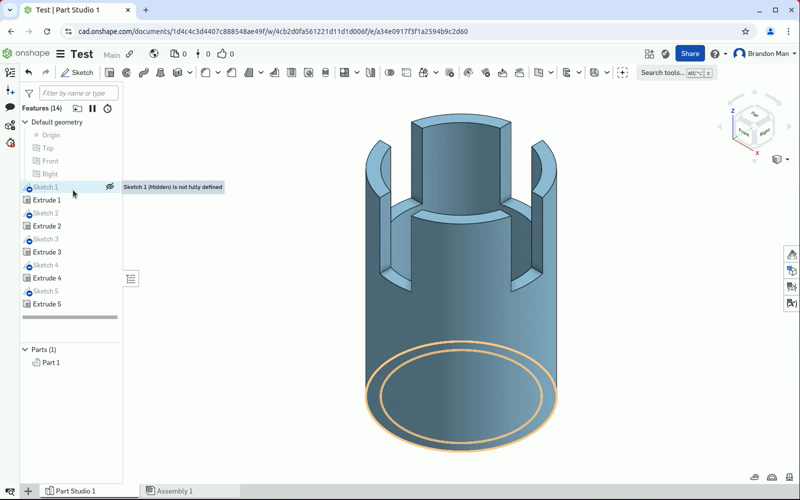
click(73, 189)